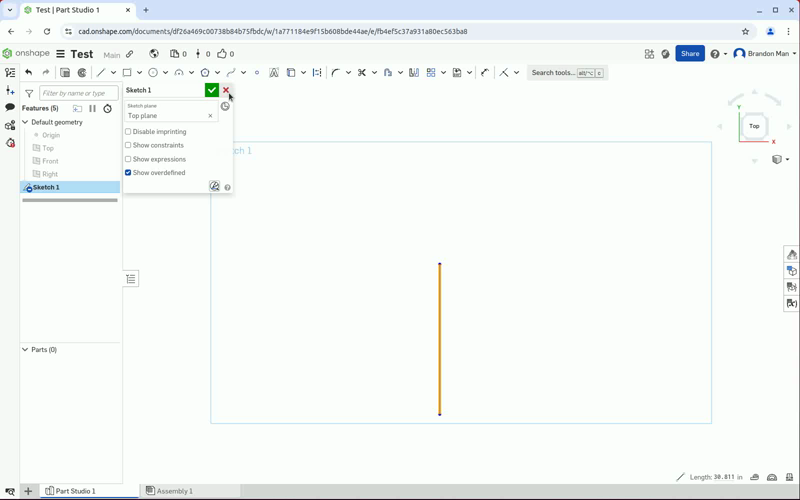
key(shift+h)
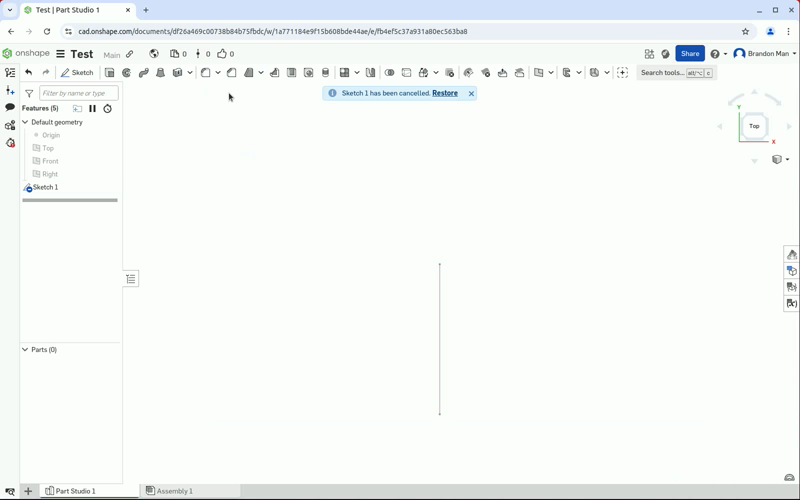
key(shift+s)
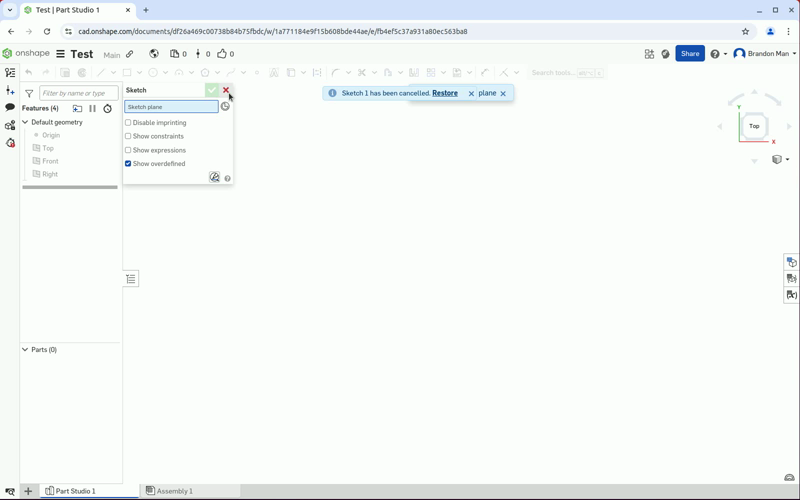
mouse_move(73, 150)
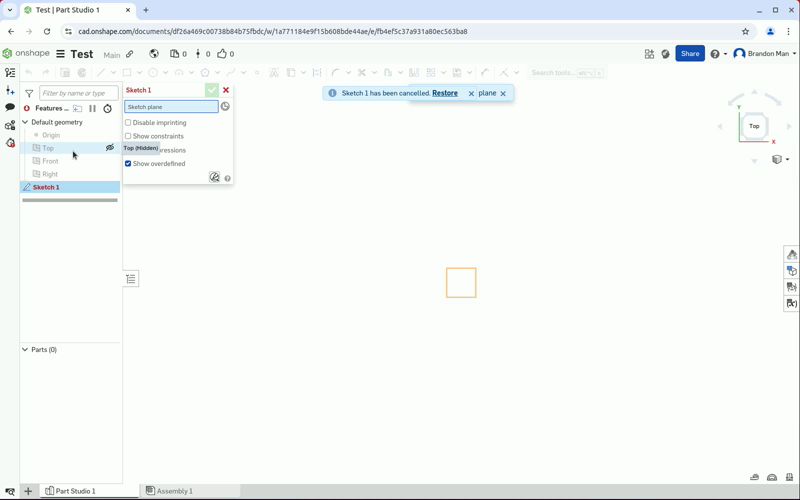
click(73, 150)
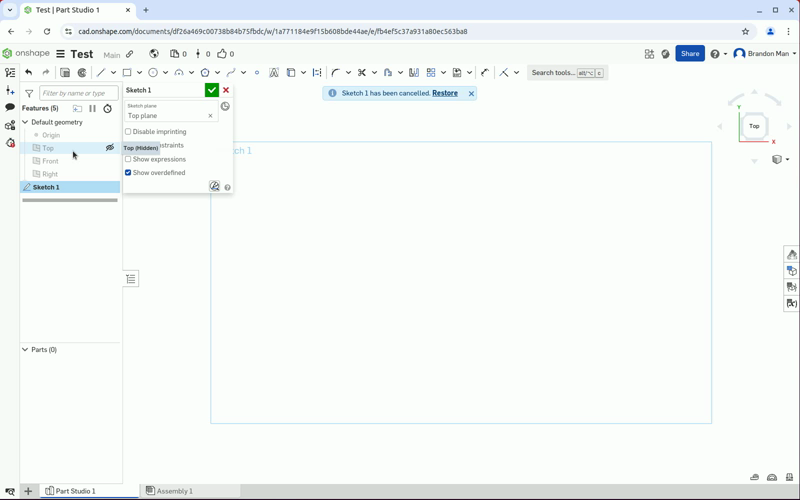
mouse_move(73, 352)
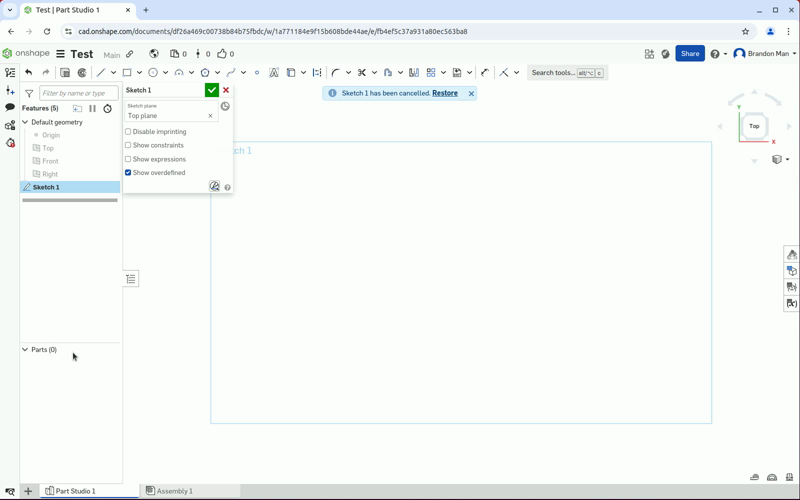
key(y)
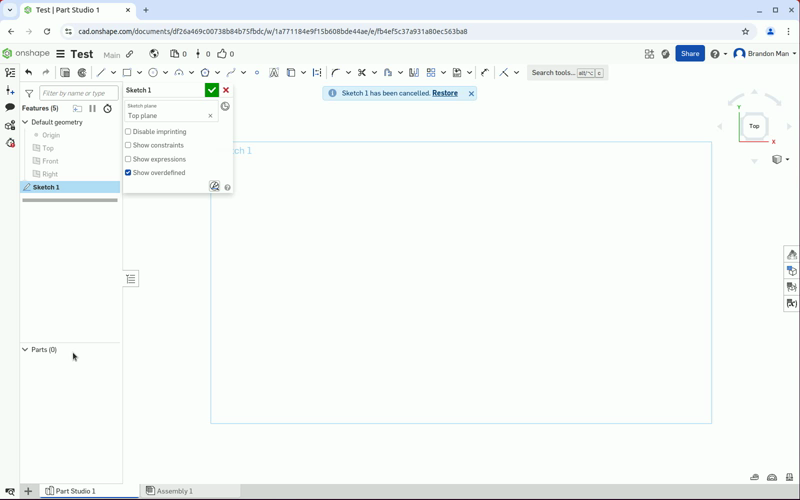
key(l)
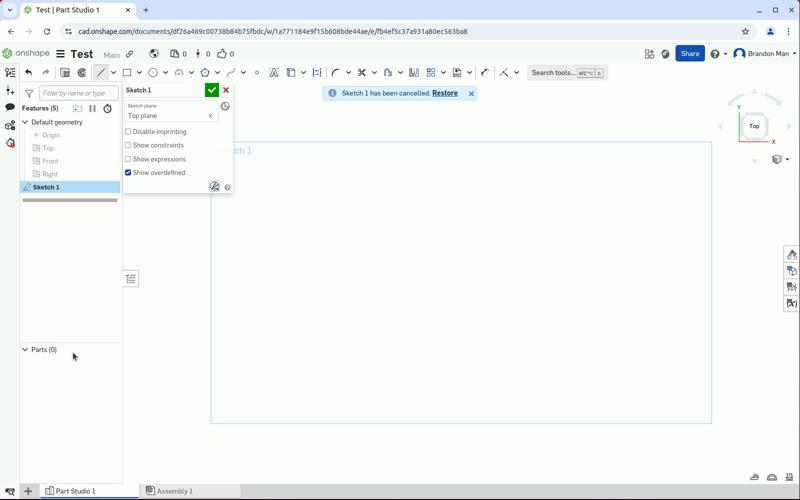
key_down(shift)
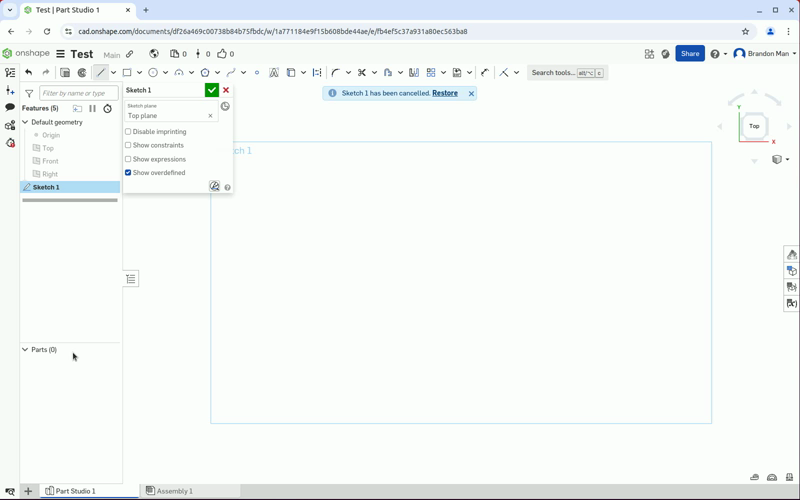
mouse_move(348, 282)
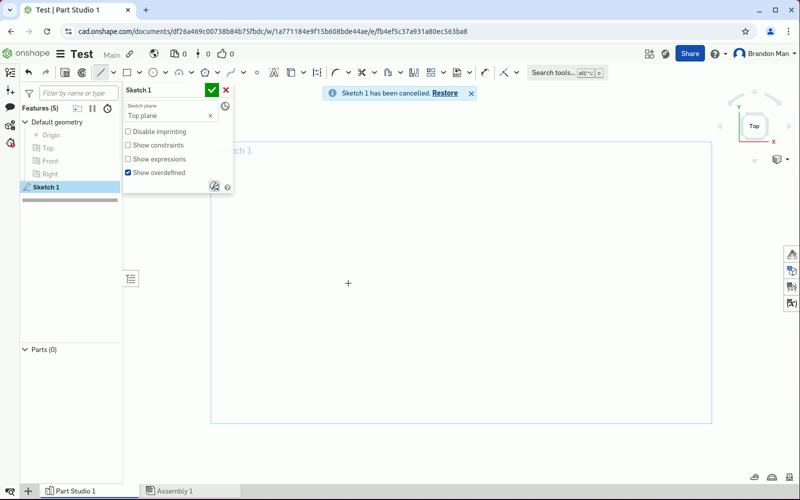
click(348, 282)
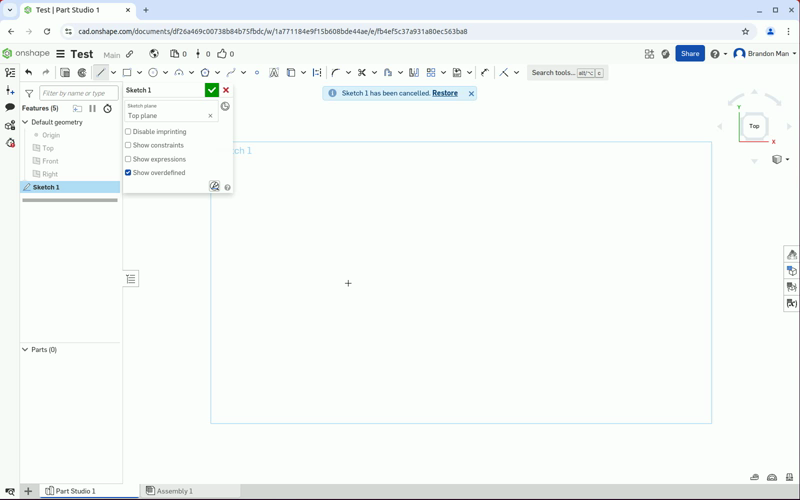
key_up(shift)
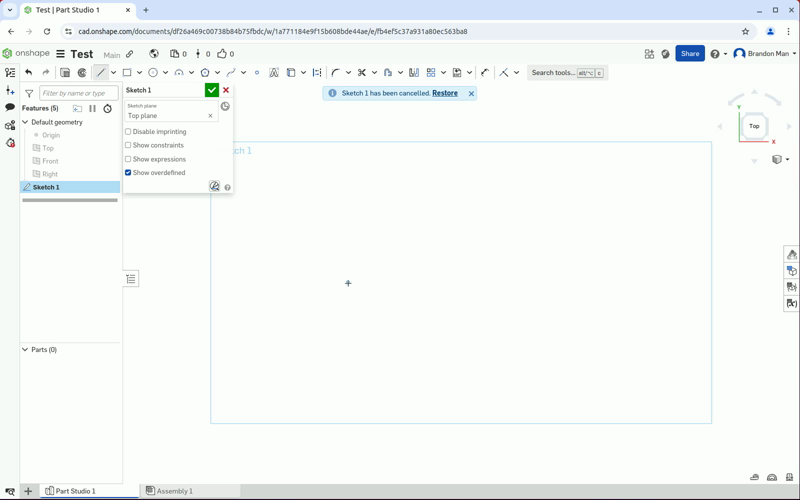
key_down(shift)
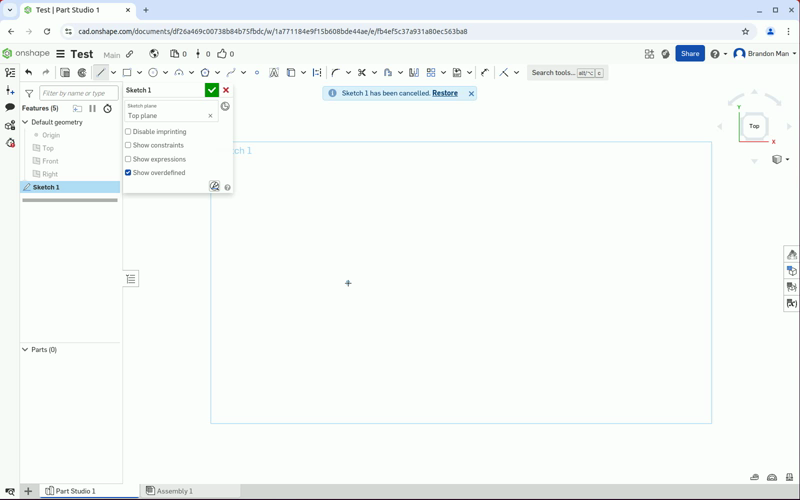
mouse_move(572, 282)
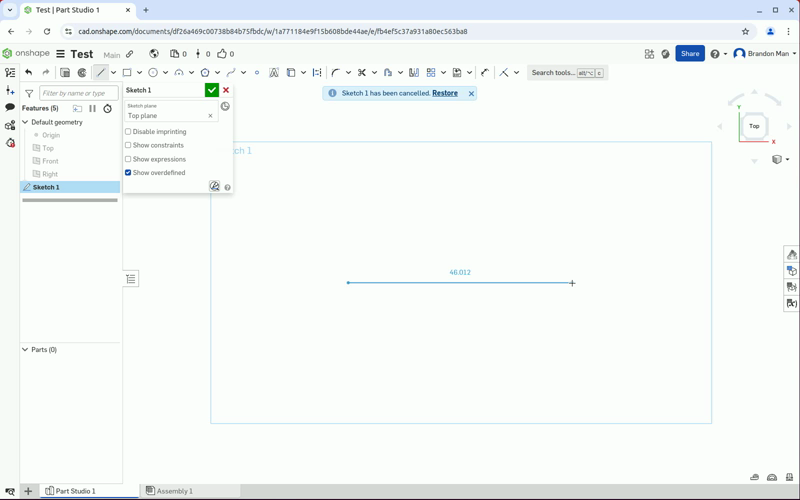
click(572, 282)
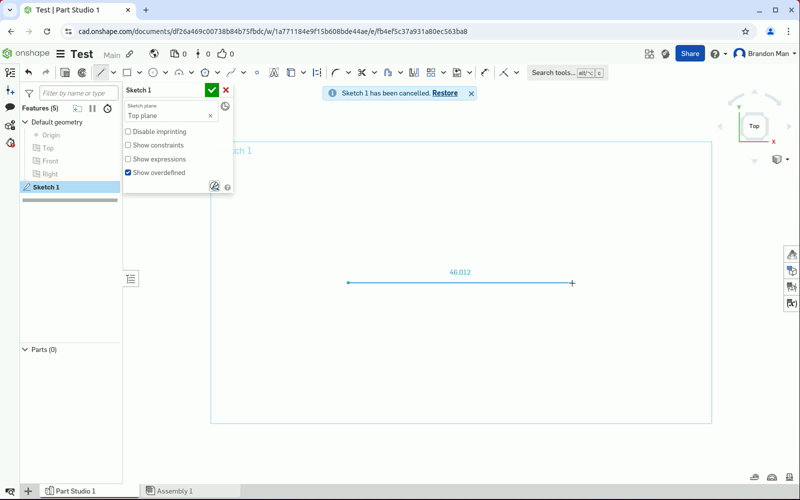
key_up(shift)
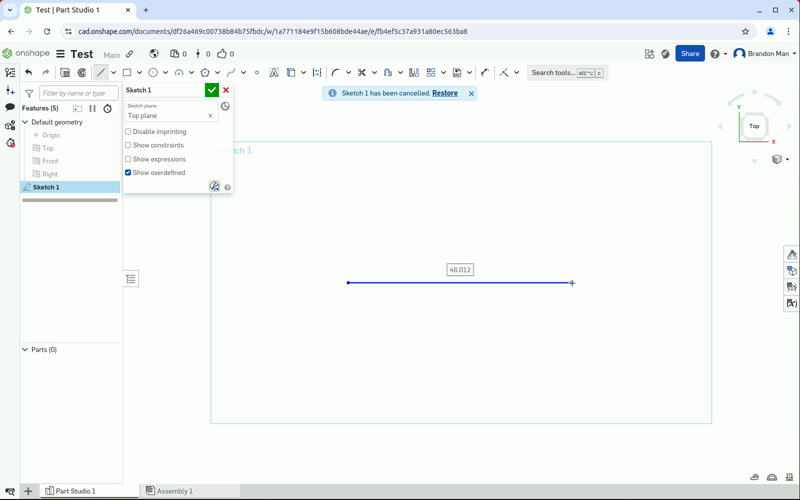
key_down(shift)
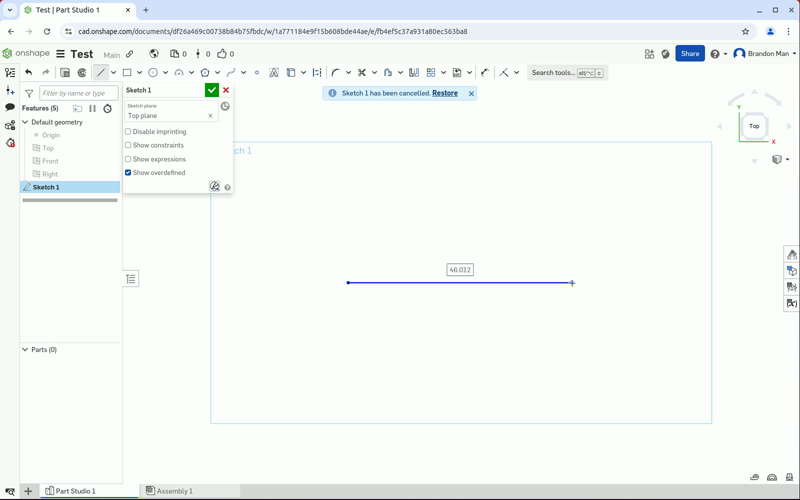
mouse_move(589, 282)
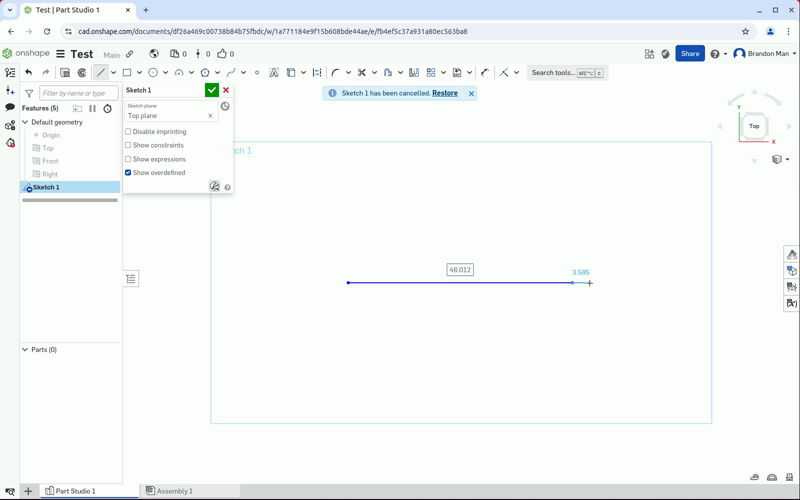
mouse_move(572, 254)
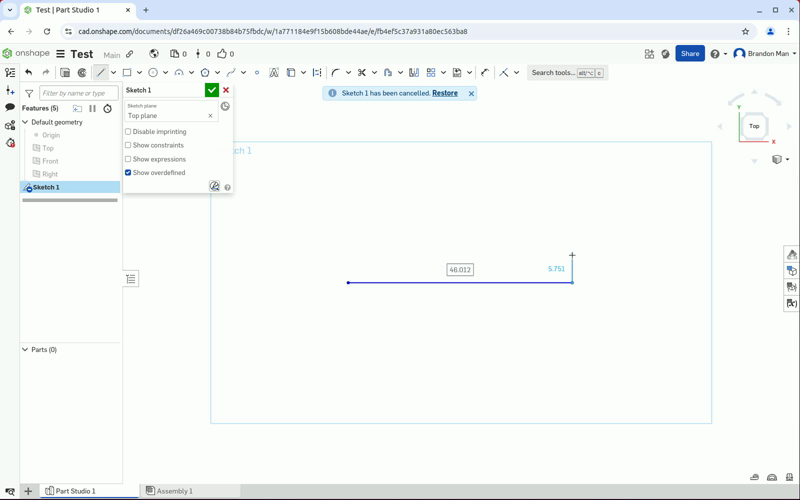
click(572, 254)
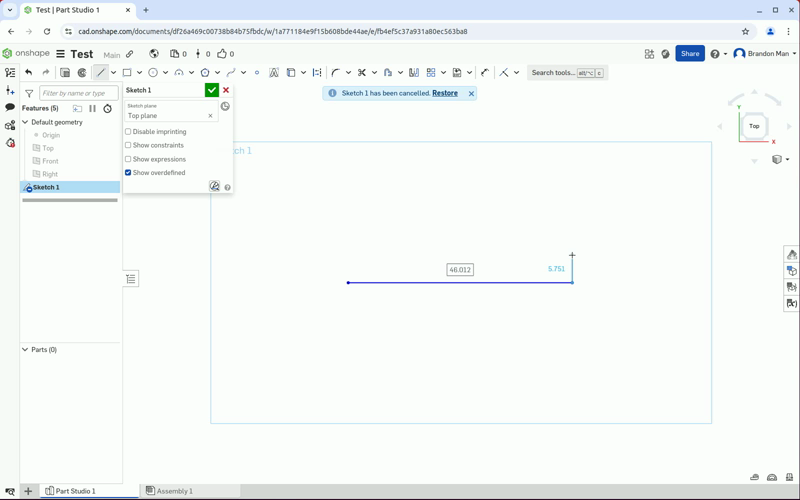
key_up(shift)
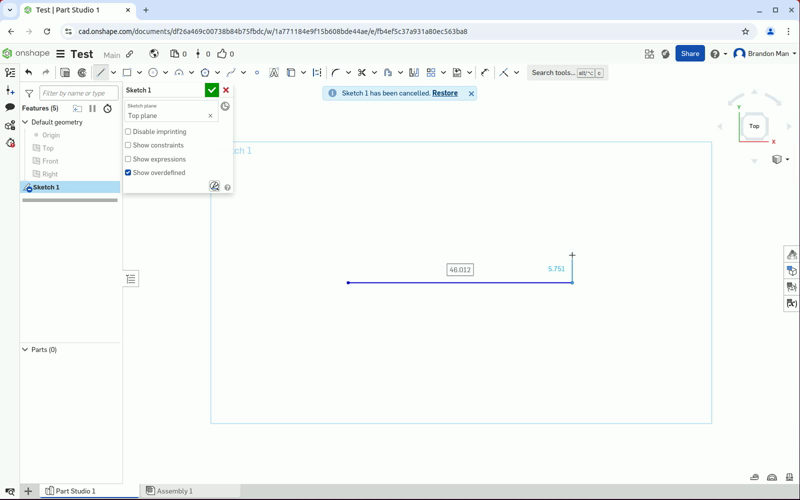
key_down(shift)
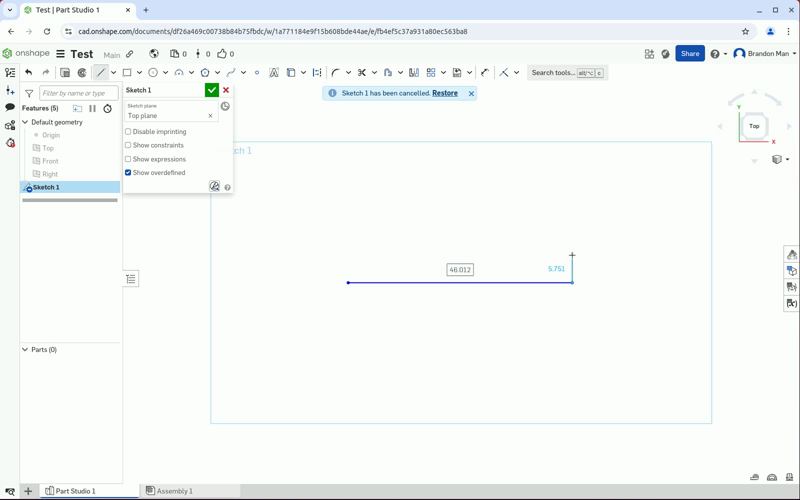
mouse_move(589, 254)
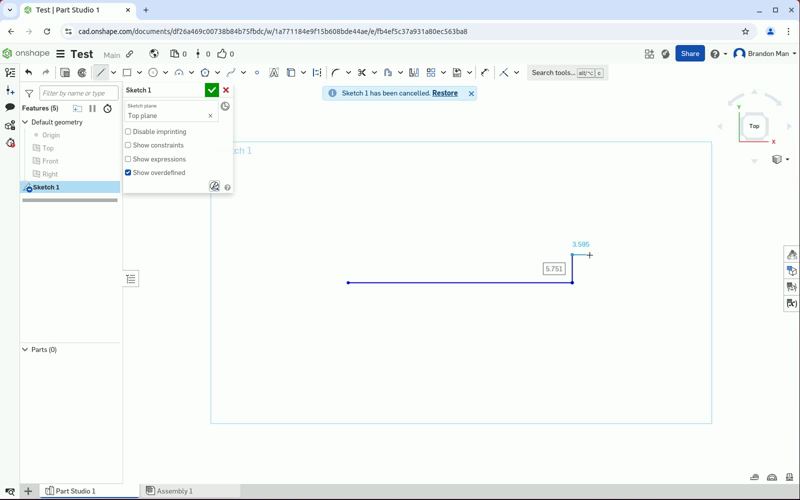
mouse_move(553, 254)
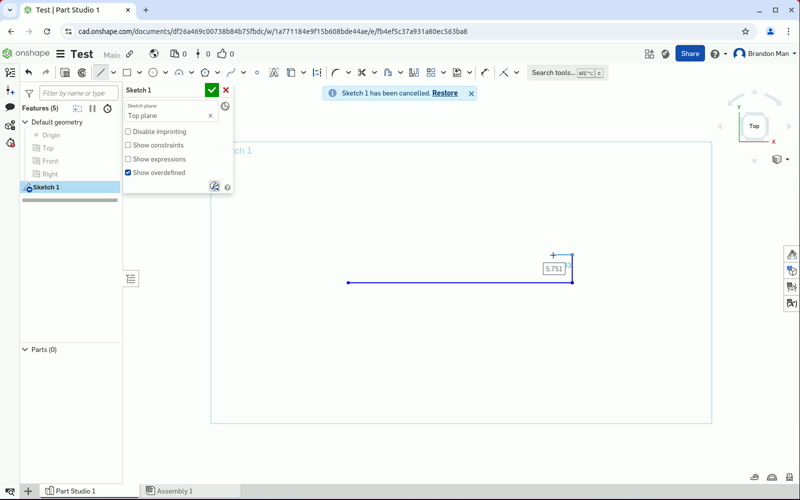
click(553, 254)
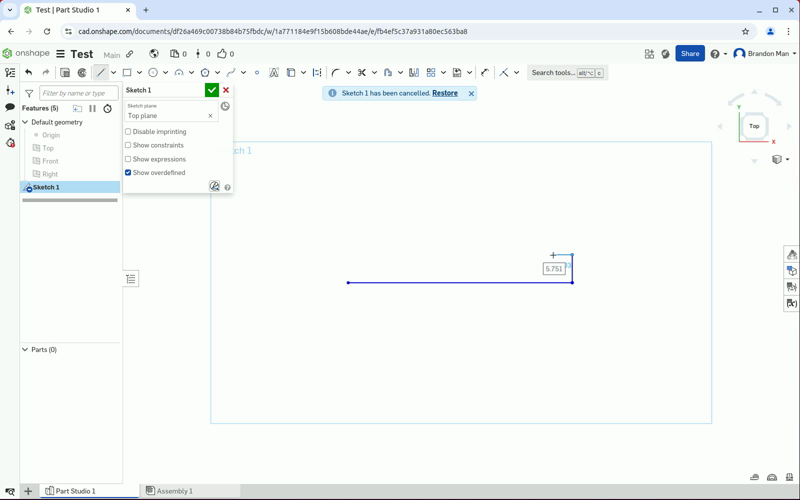
key_up(shift)
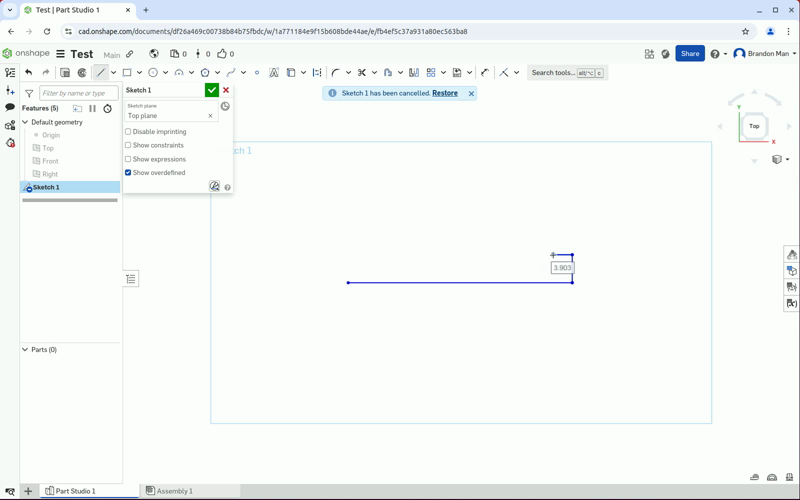
key_down(shift)
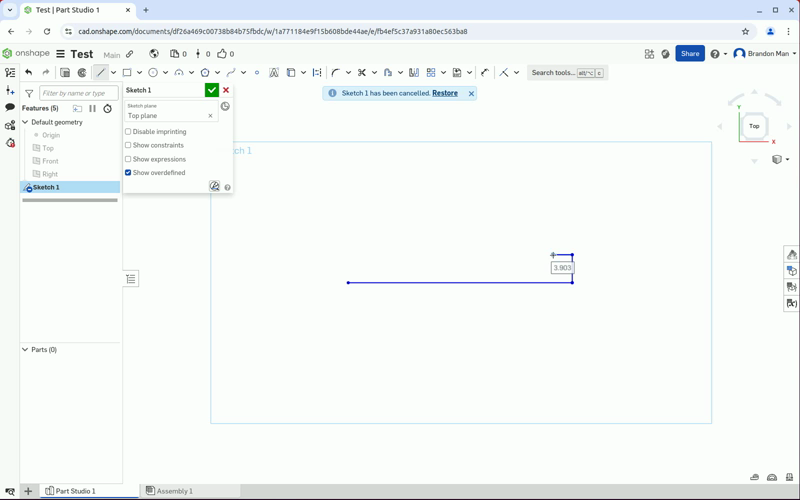
mouse_move(367, 254)
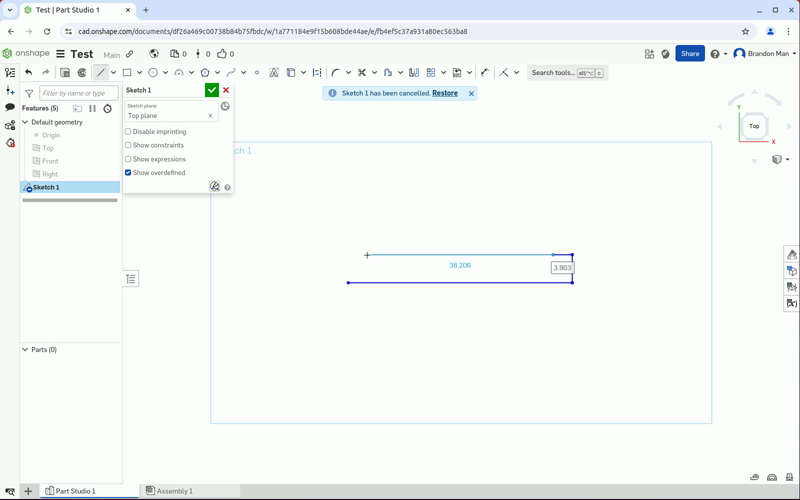
click(367, 254)
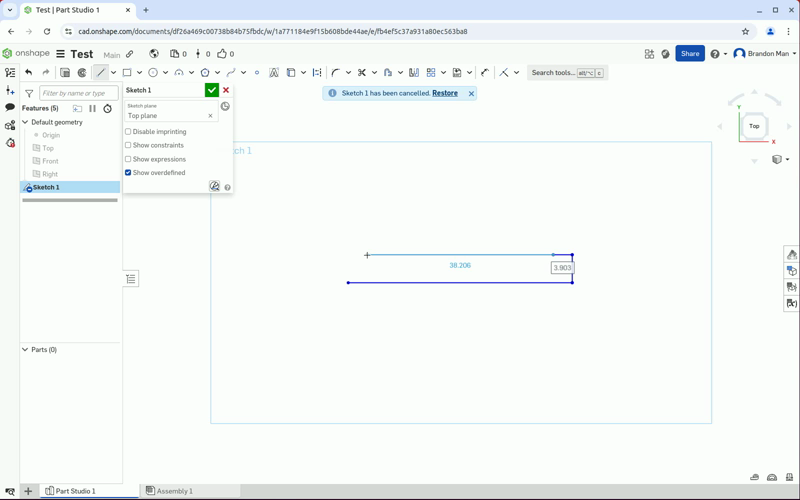
key_up(shift)
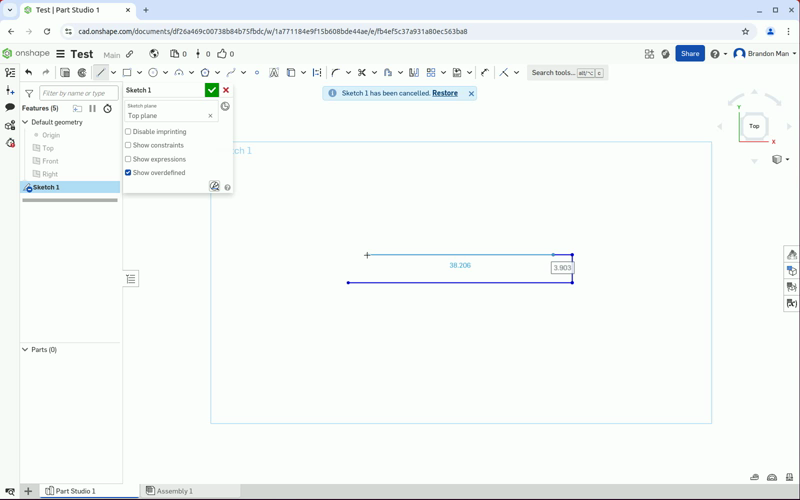
key_down(shift)
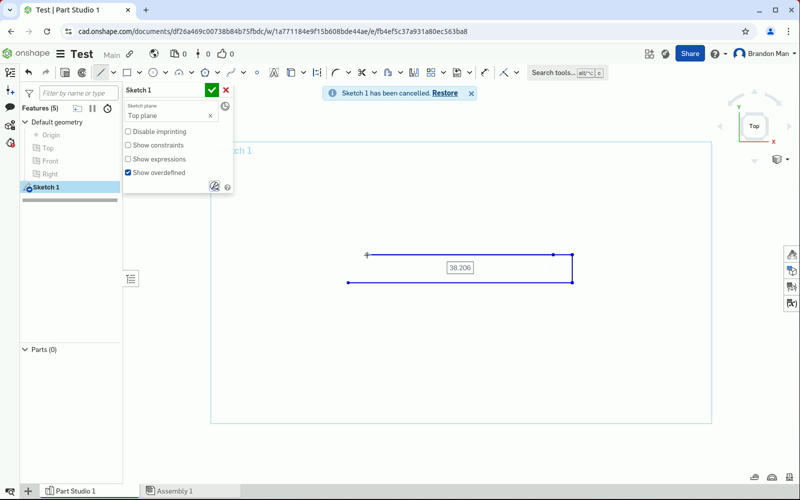
mouse_move(397, 254)
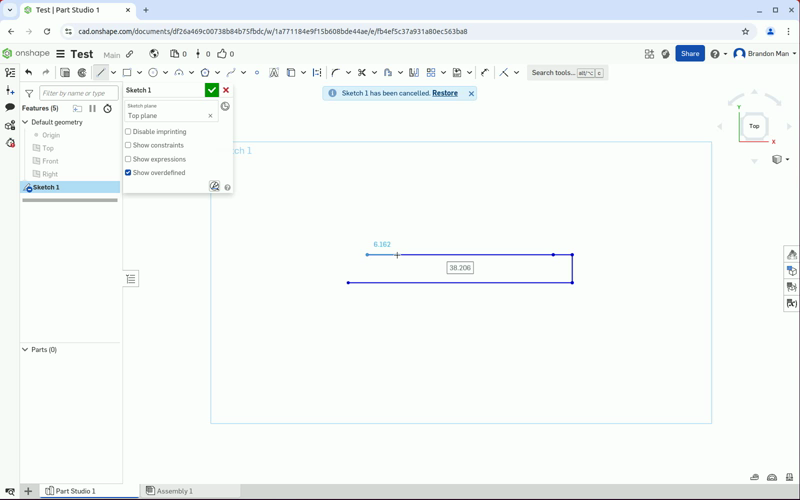
mouse_move(348, 254)
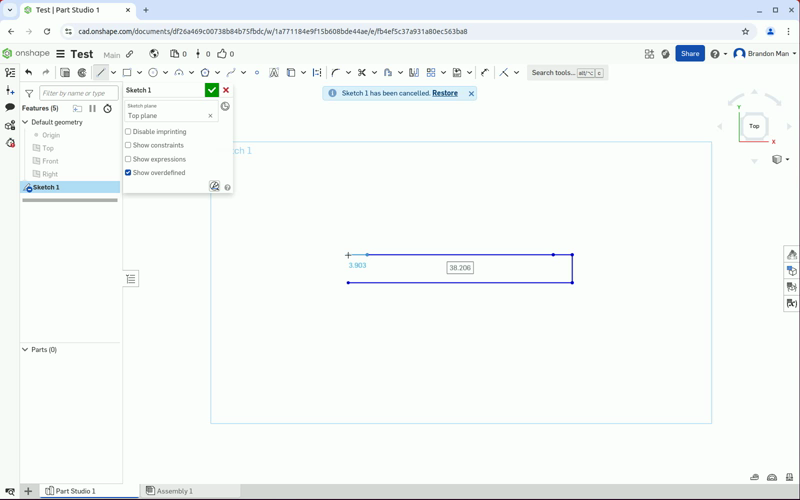
click(348, 254)
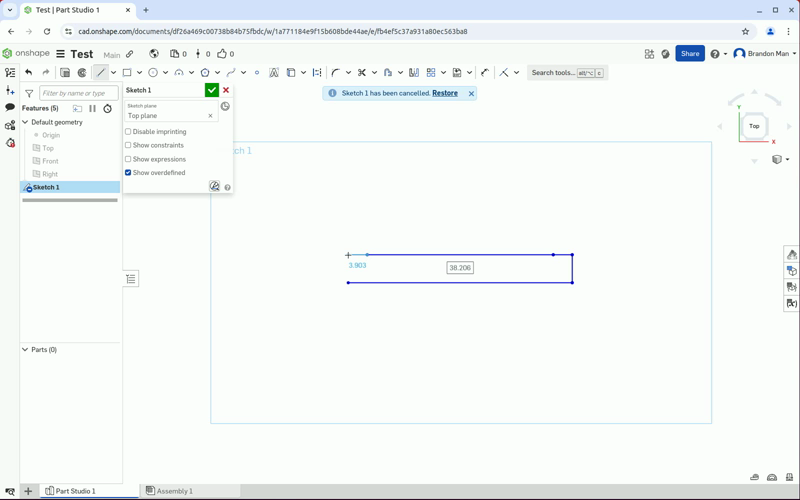
key_up(shift)
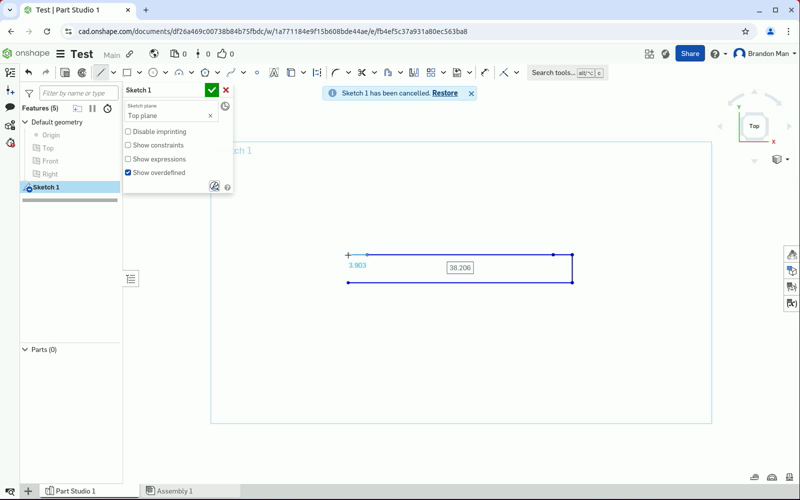
mouse_move(378, 254)
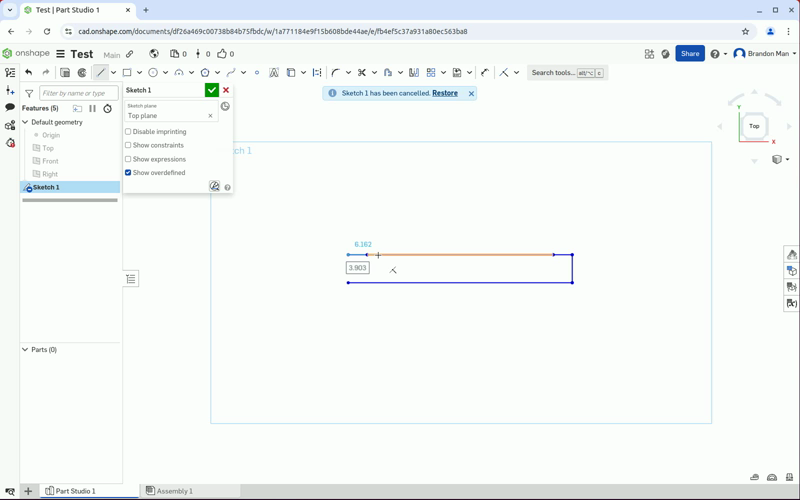
key_down(shift)
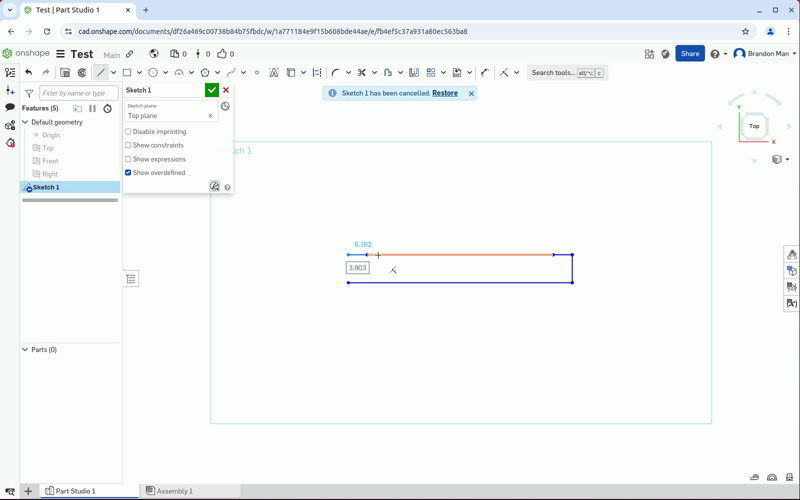
mouse_move(348, 282)
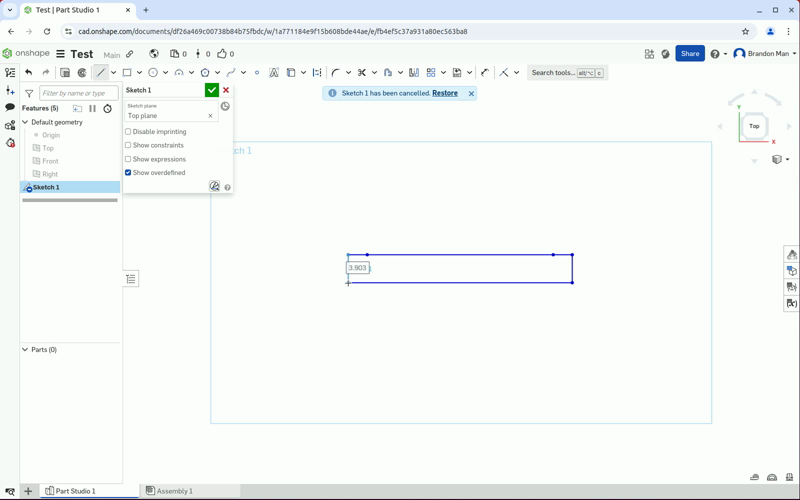
key_up(shift)
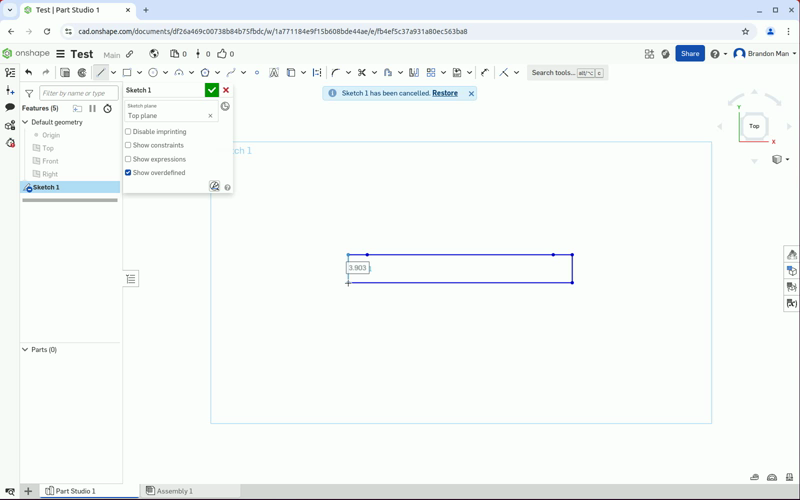
click(348, 282)
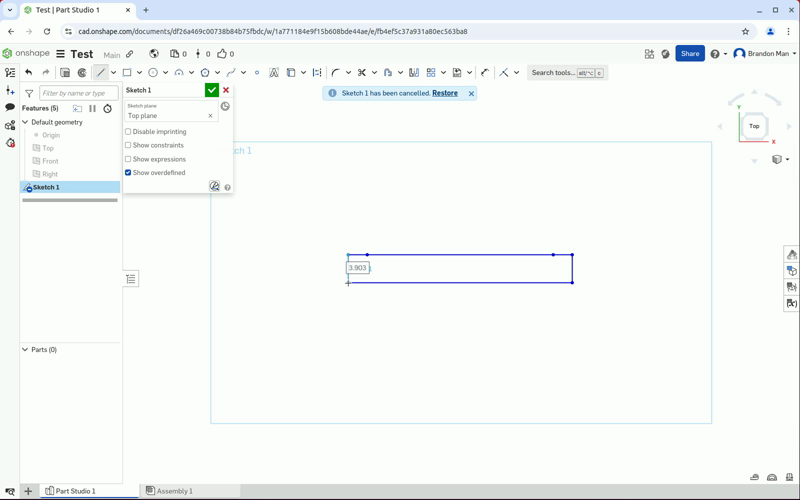
key(esc)
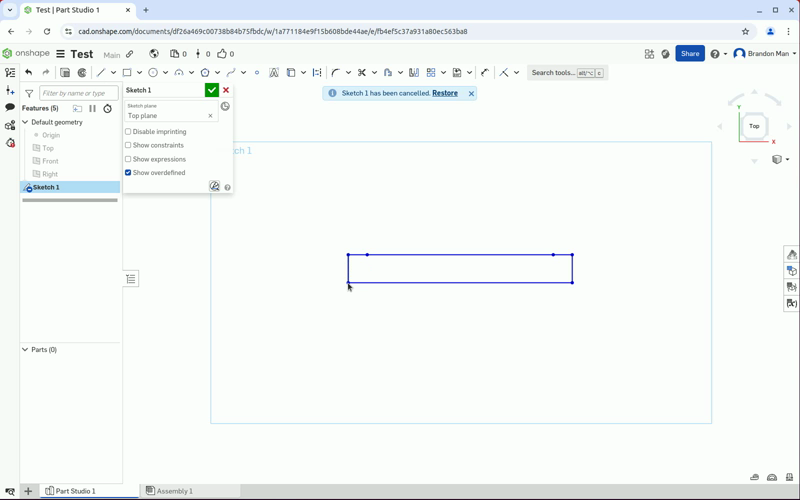
mouse_move(417, 278)
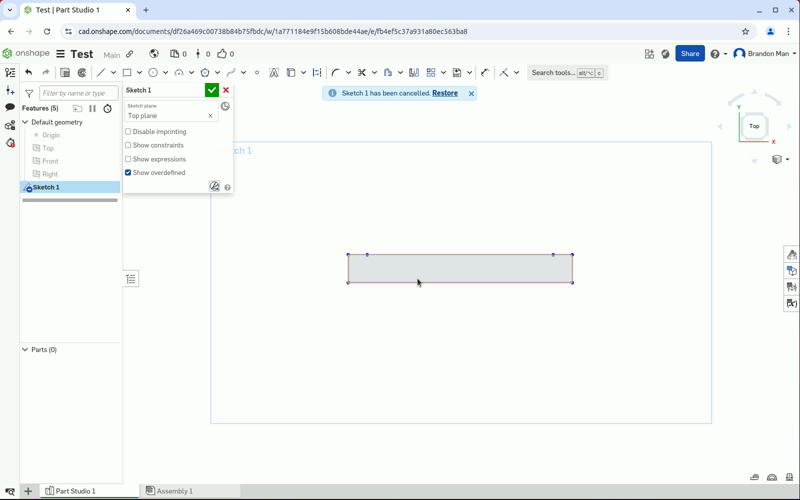
click(417, 278)
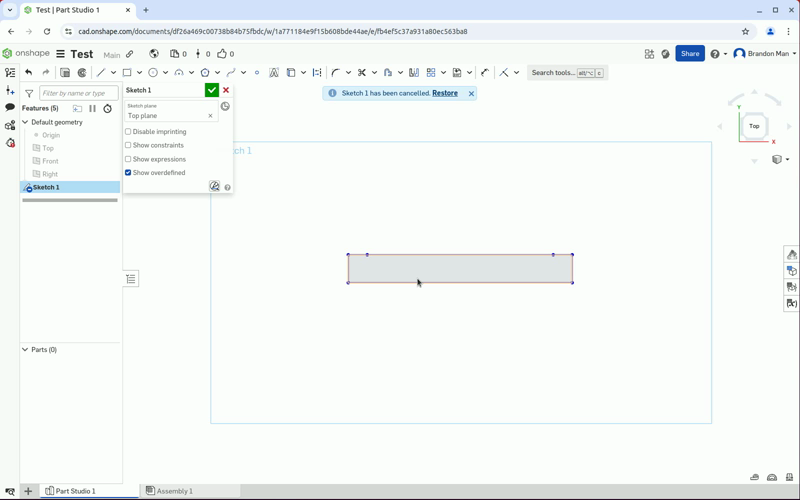
mouse_move(73, 352)
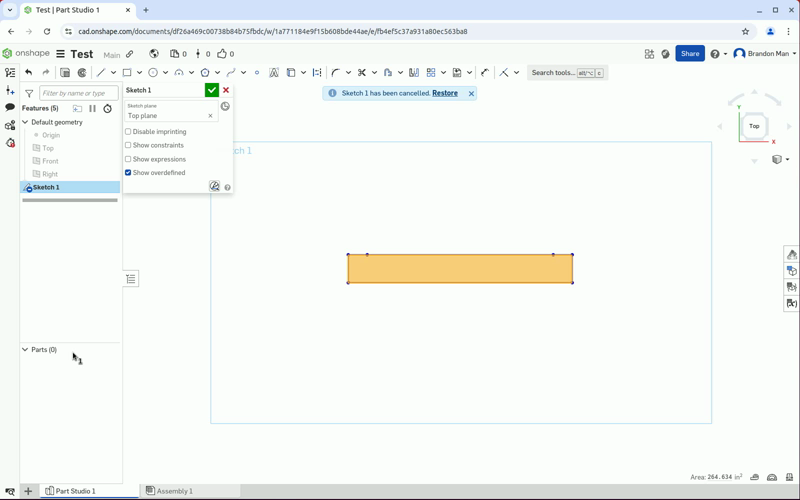
key(shift+y)
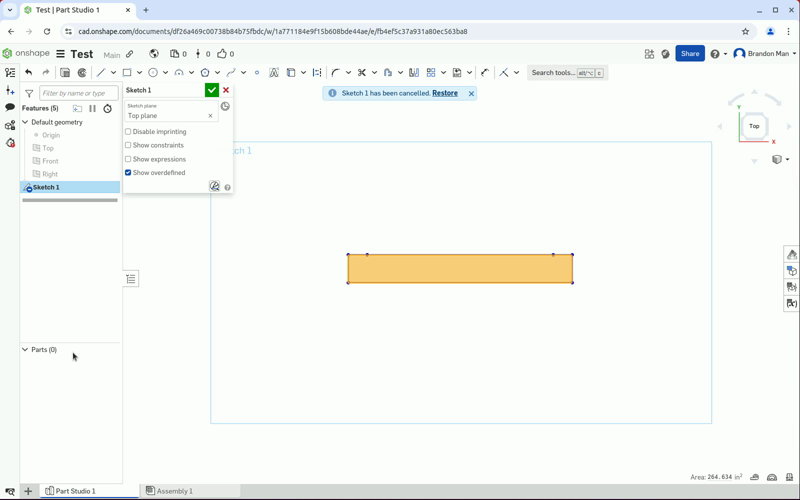
key(shift+e)
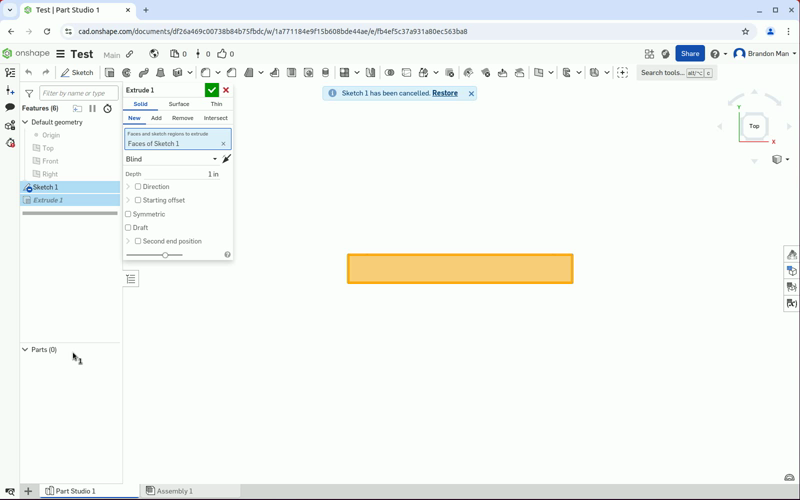
mouse_move(143, 106)
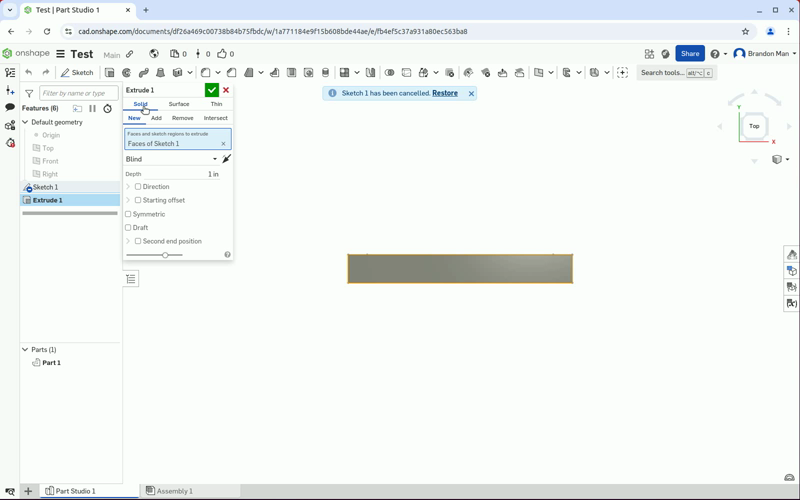
click(143, 106)
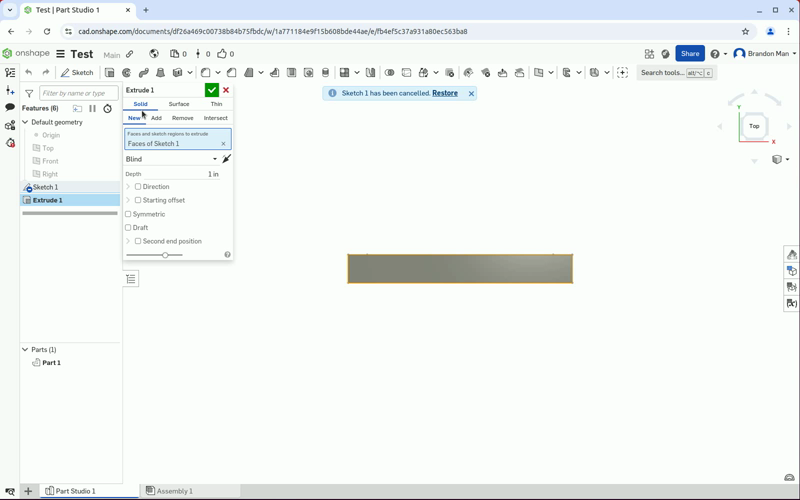
mouse_move(137, 120)
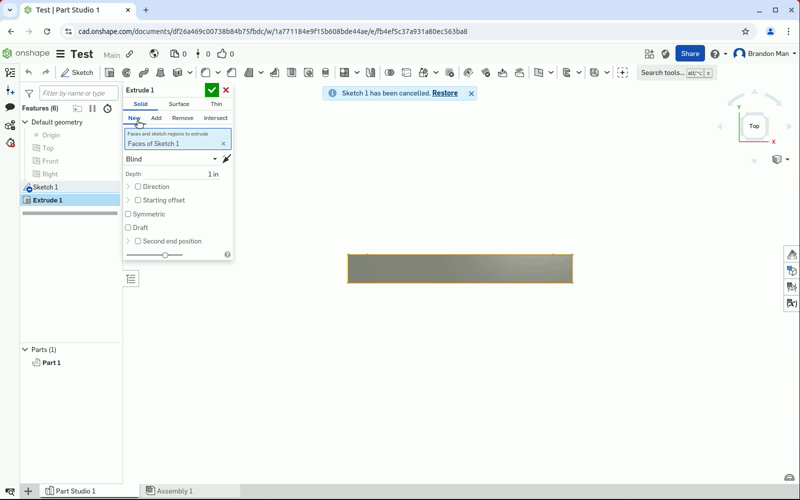
click(137, 120)
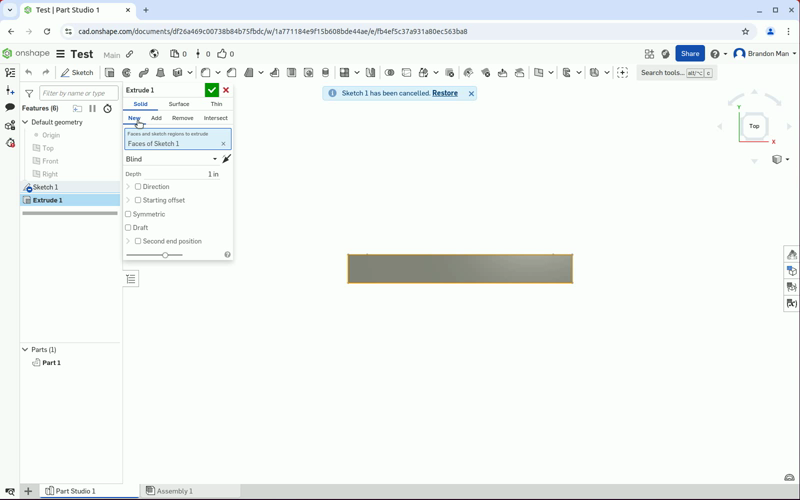
key(tab, 4)
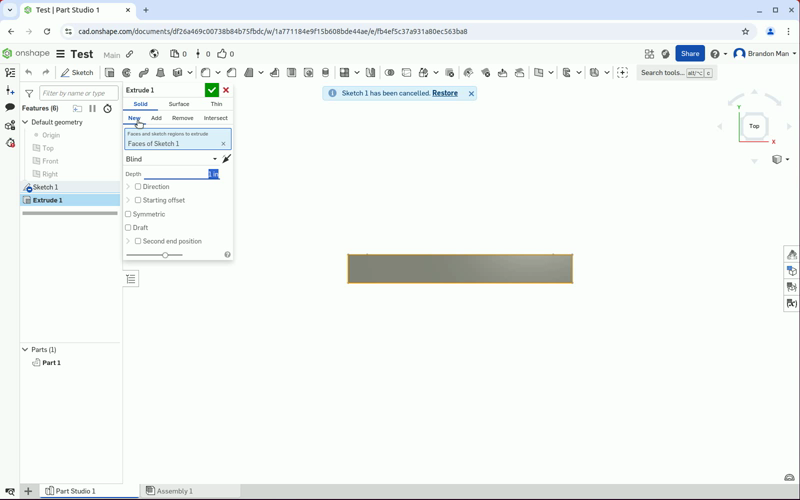
text(3.851)
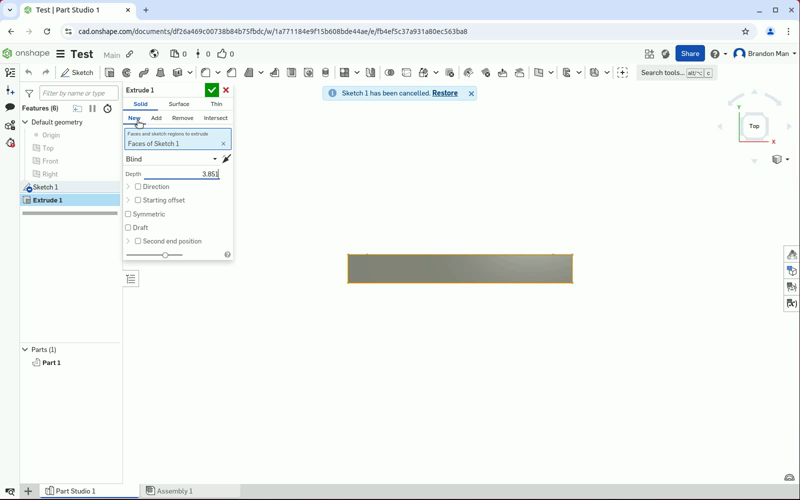
key(enter)
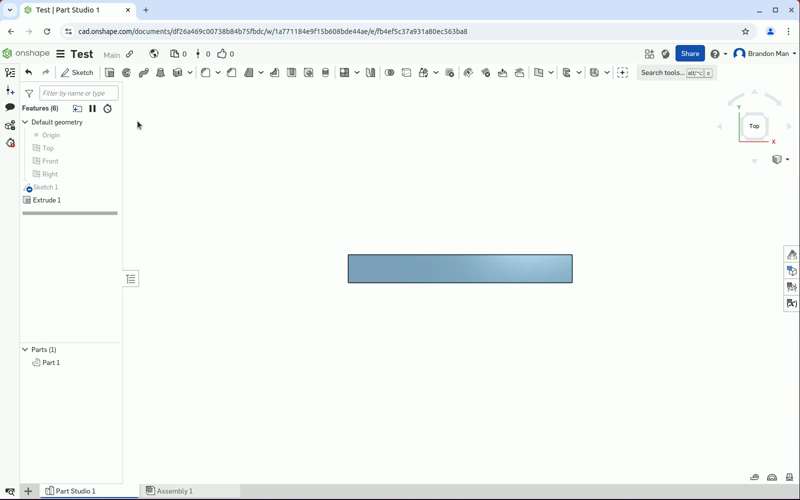
key(shift+h)
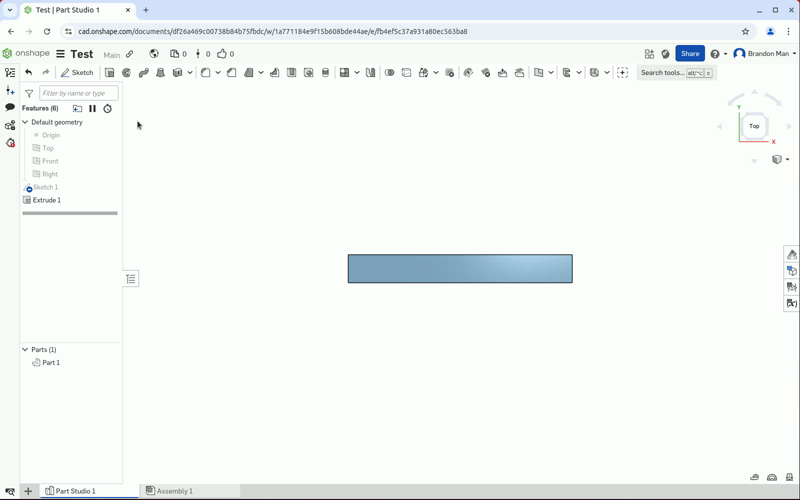
key(shift+h)
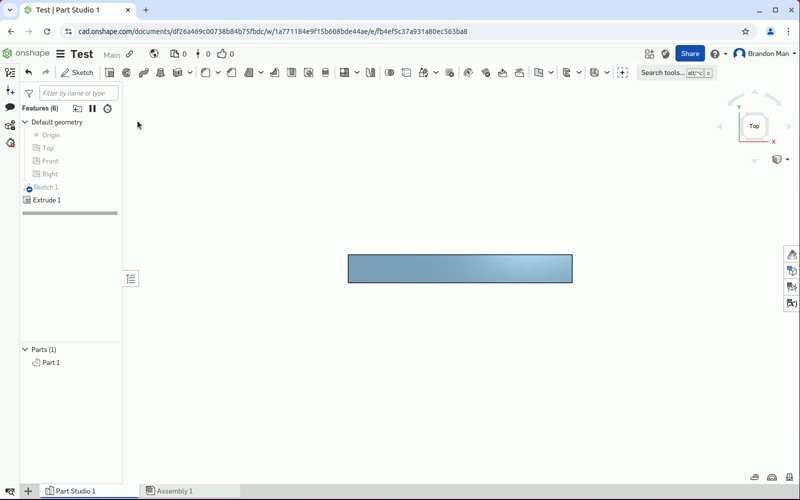
mouse_move(73, 189)
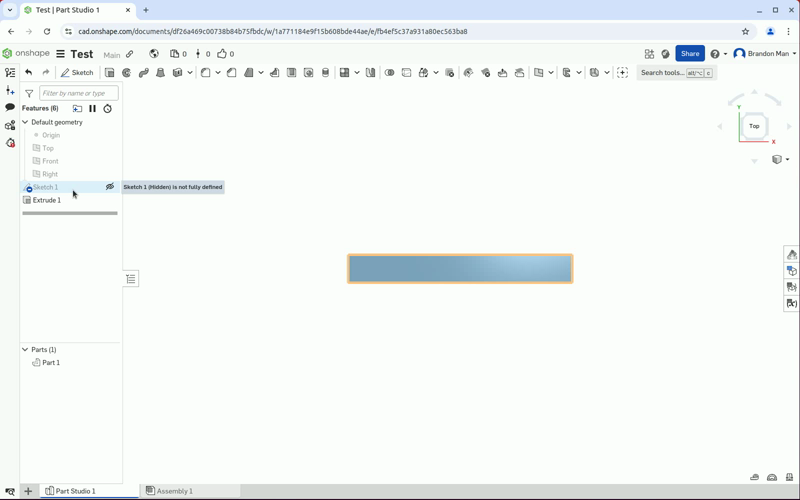
click(73, 189)
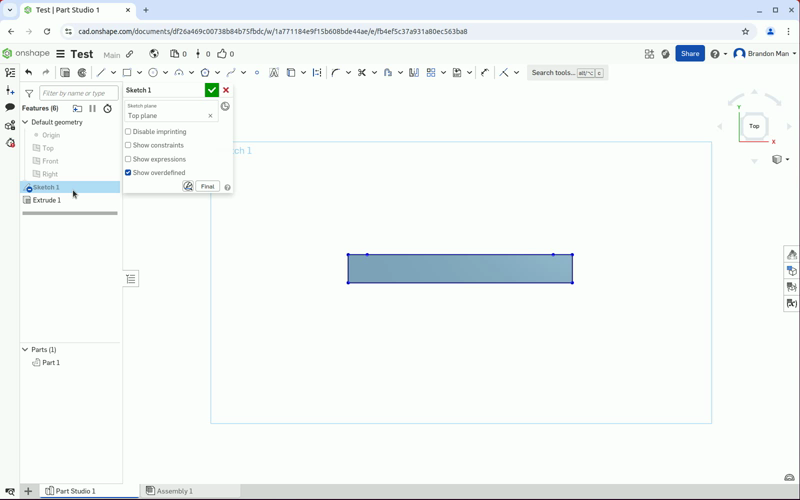
mouse_move(229, 92)
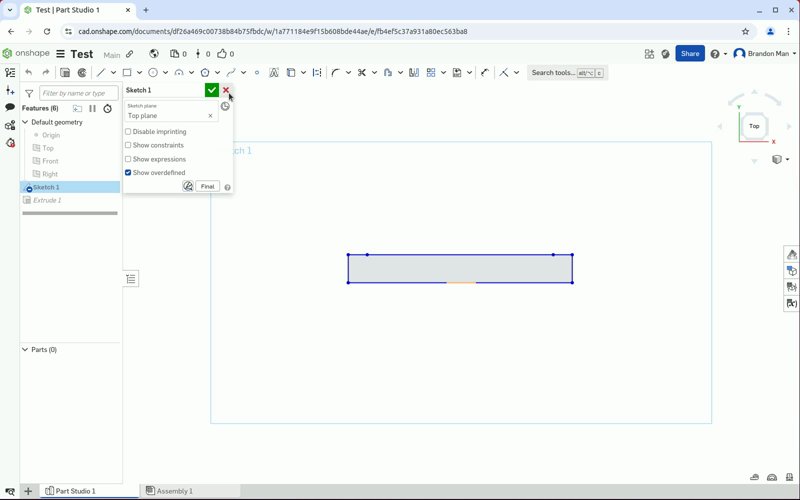
click(229, 92)
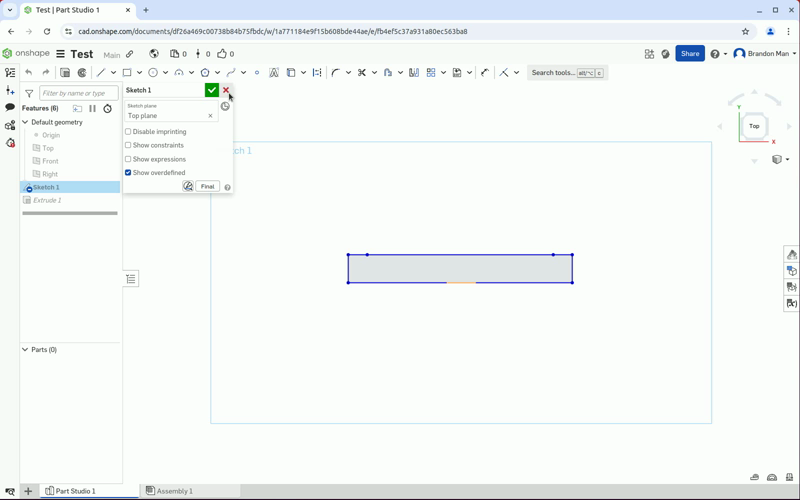
key(shift+s)
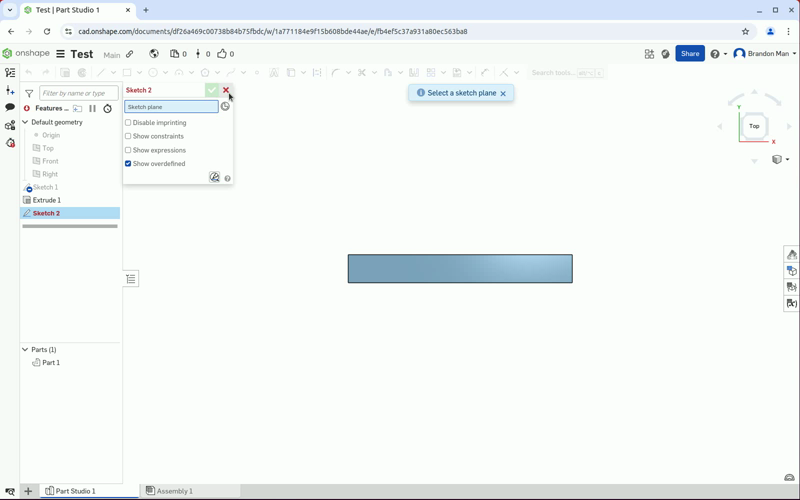
mouse_move(73, 150)
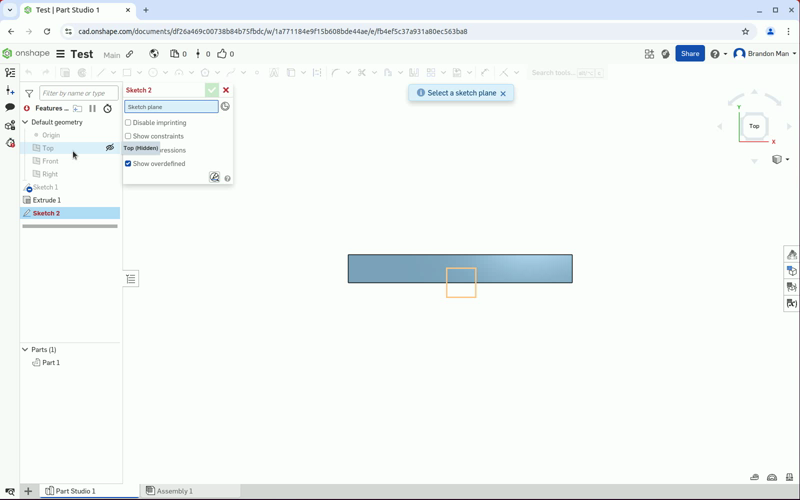
click(73, 150)
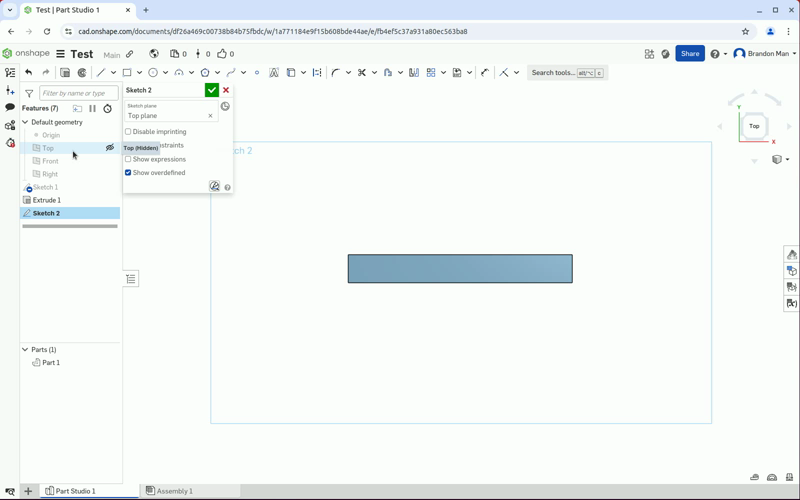
mouse_move(73, 352)
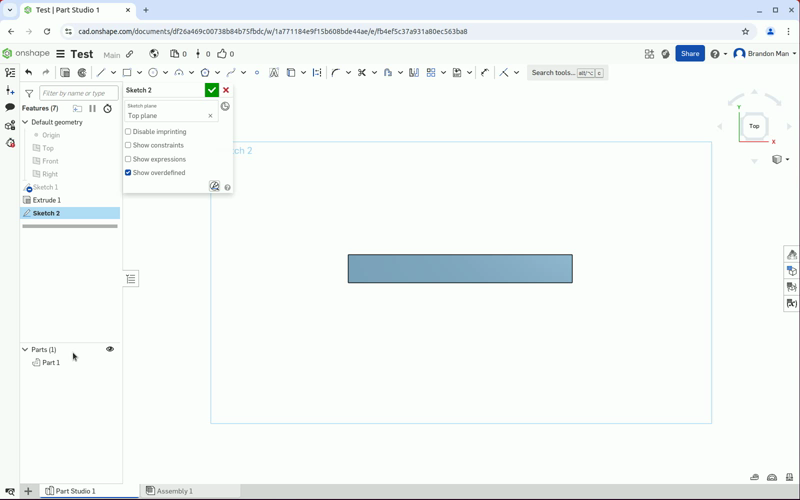
key(y)
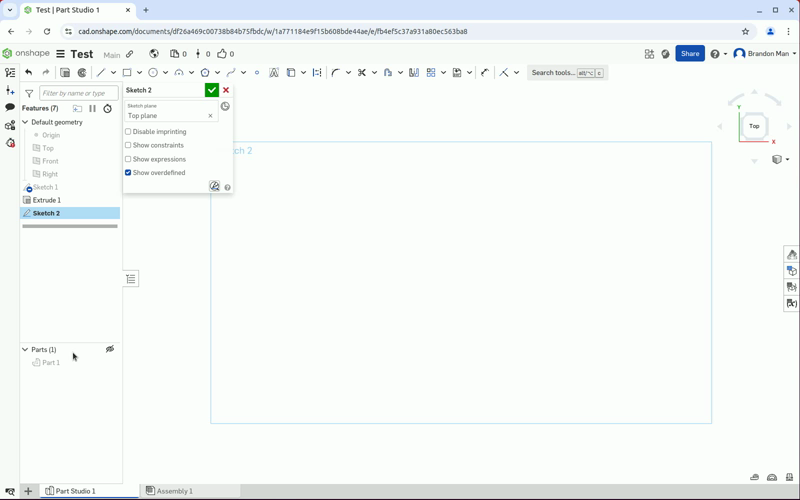
key(l)
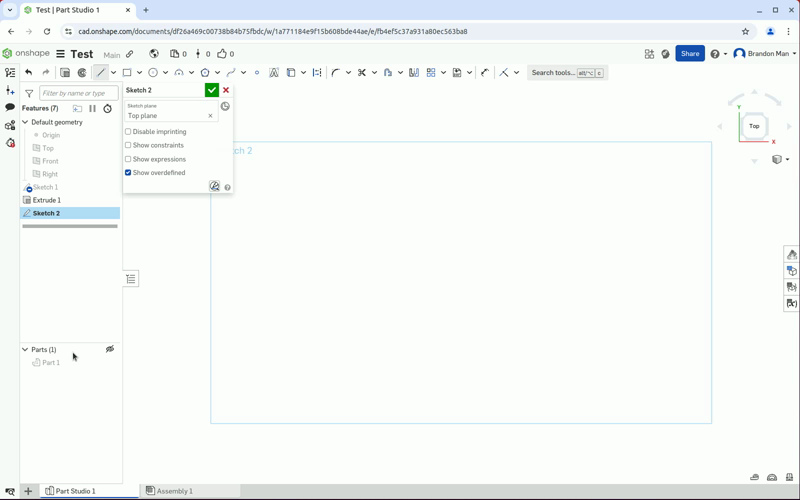
key_down(shift)
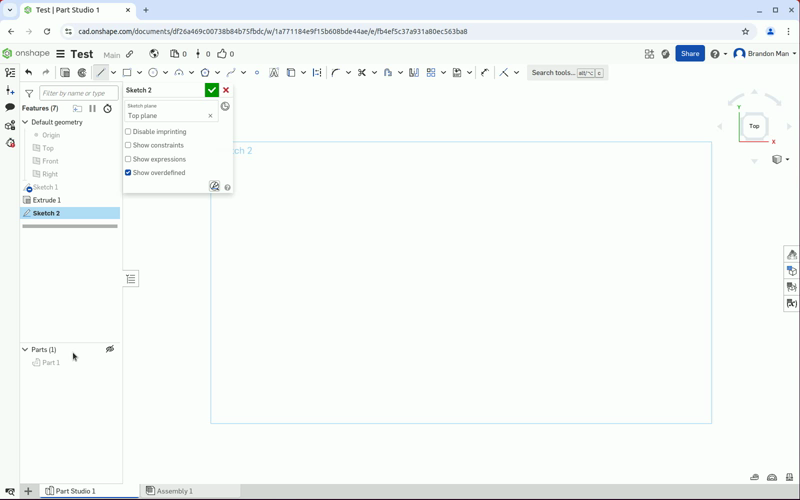
mouse_move(385, 198)
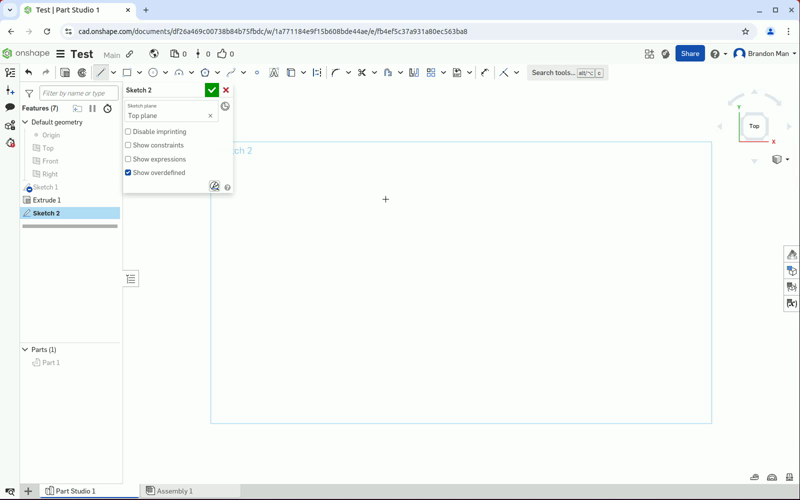
click(385, 198)
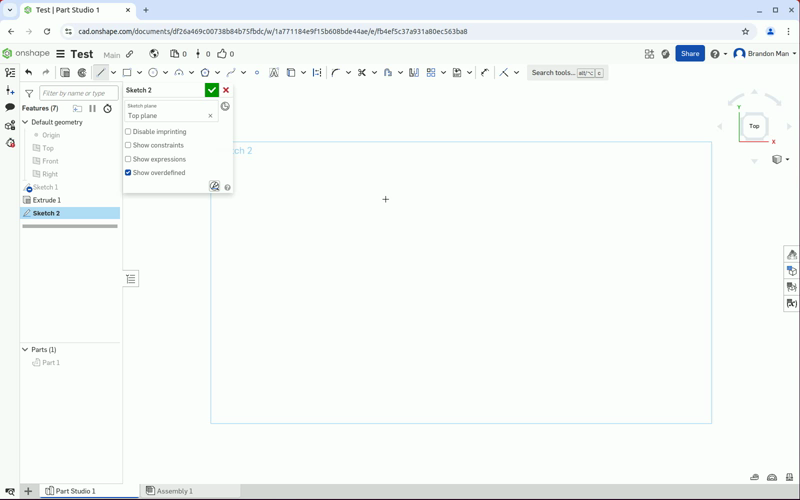
key_up(shift)
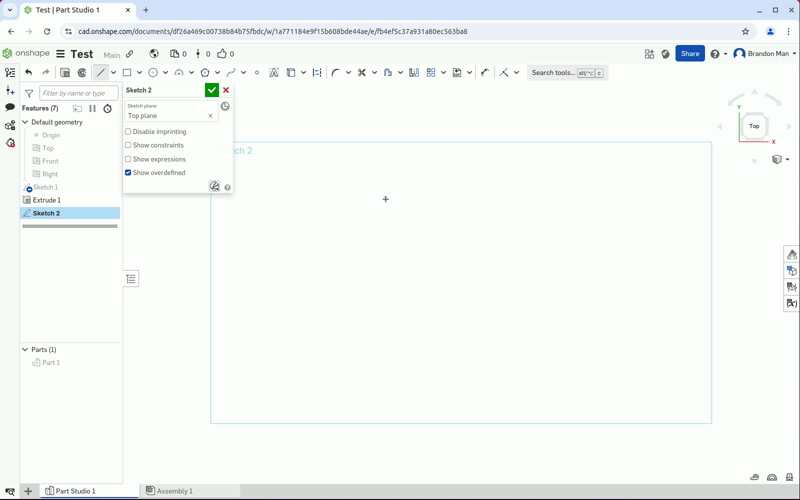
key_down(shift)
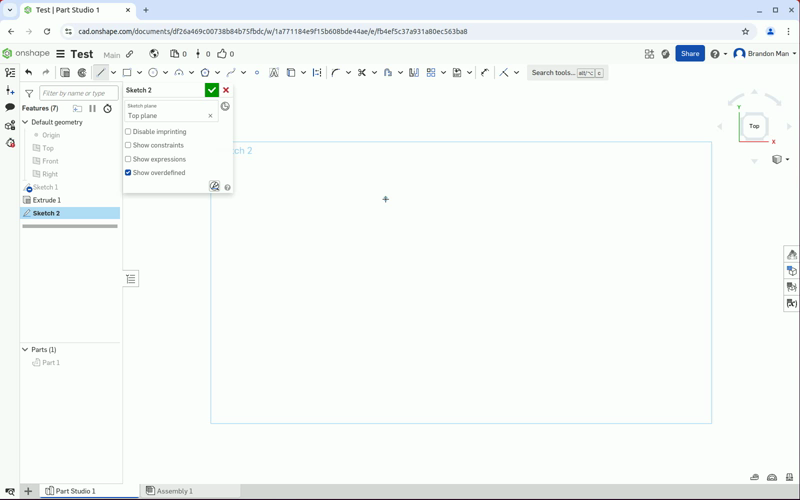
mouse_move(535, 198)
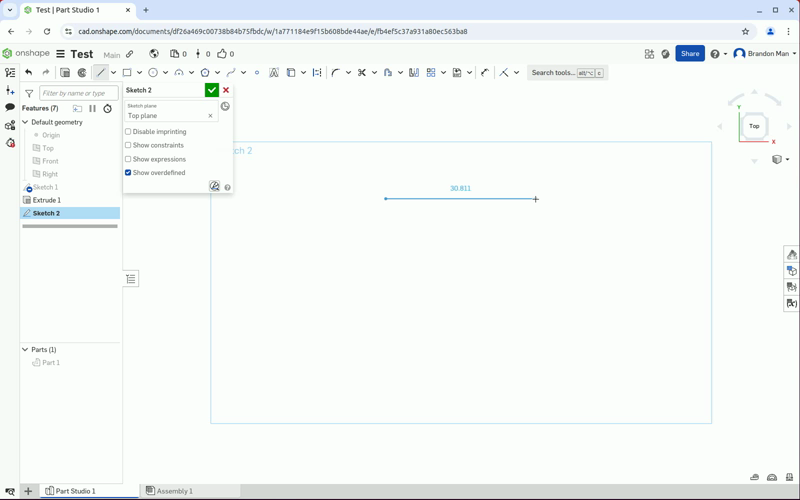
click(535, 198)
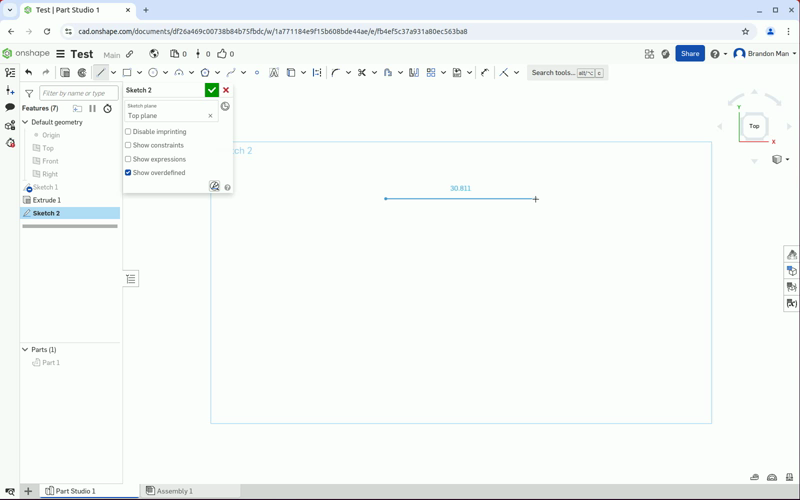
key_up(shift)
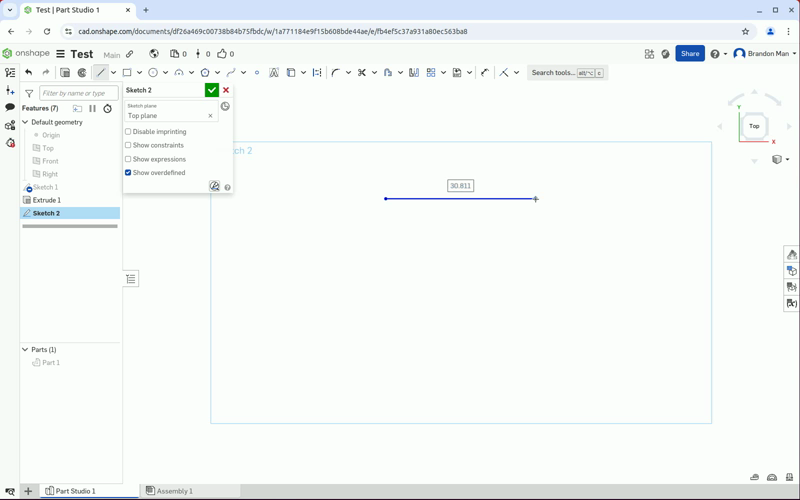
key_down(shift)
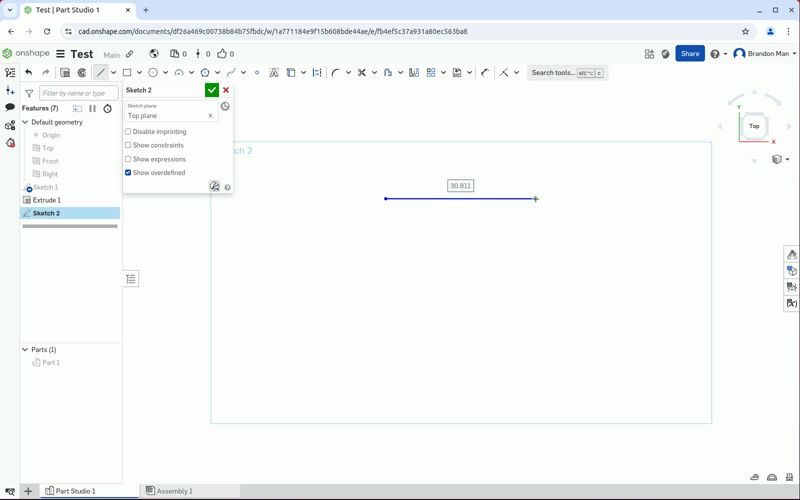
mouse_move(565, 198)
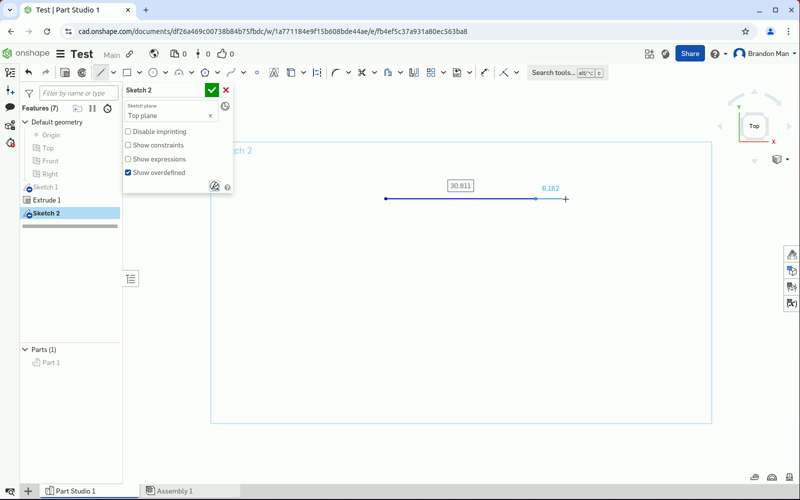
mouse_move(535, 170)
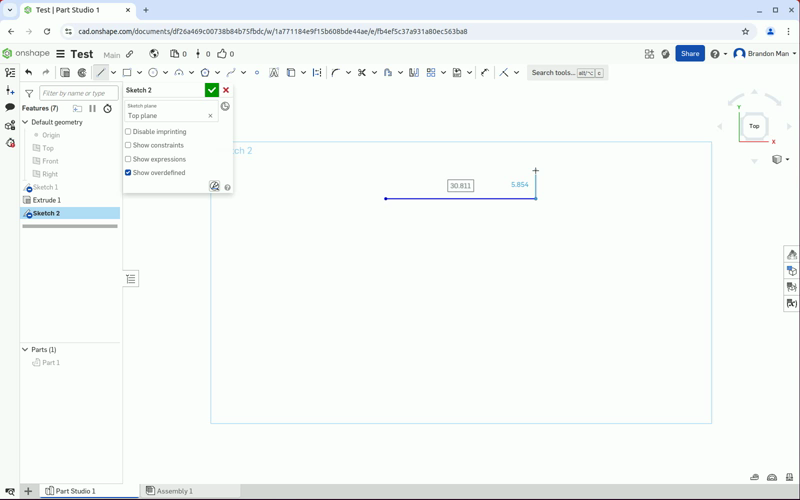
click(535, 170)
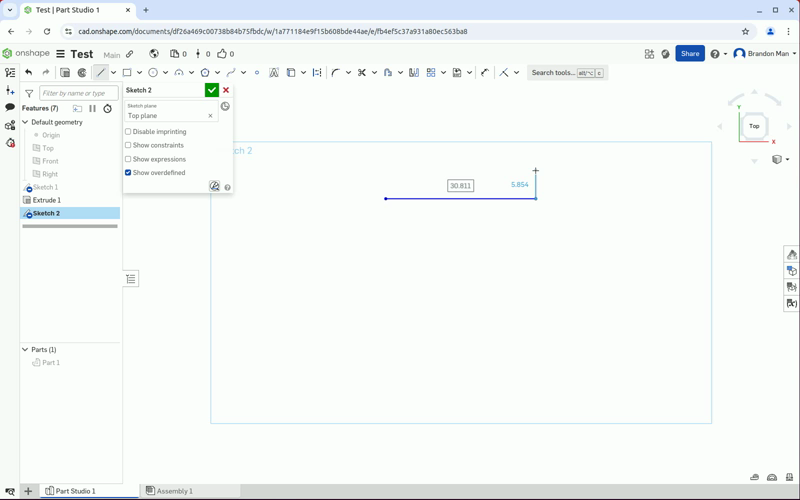
key_up(shift)
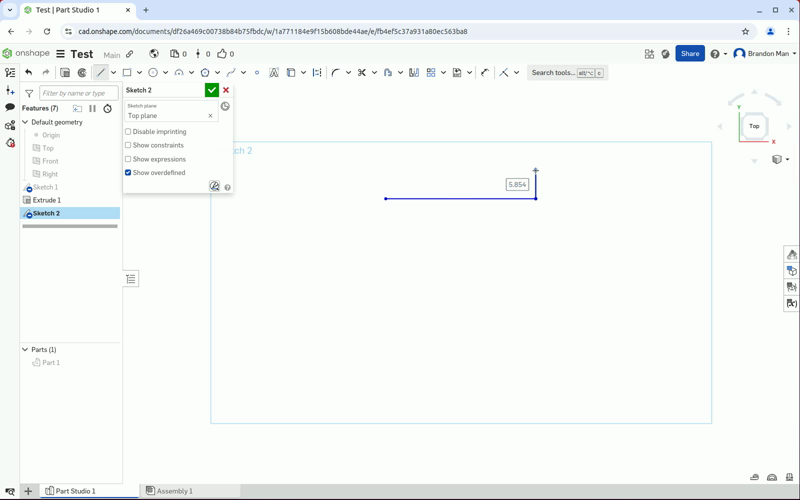
key_down(shift)
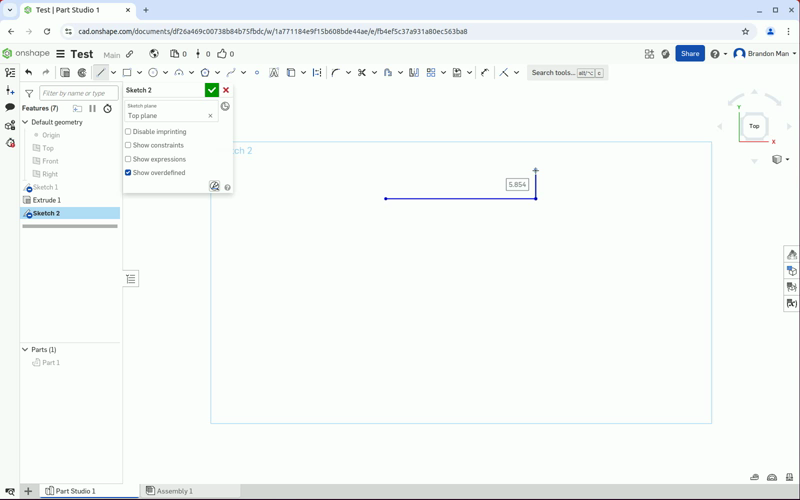
mouse_move(385, 170)
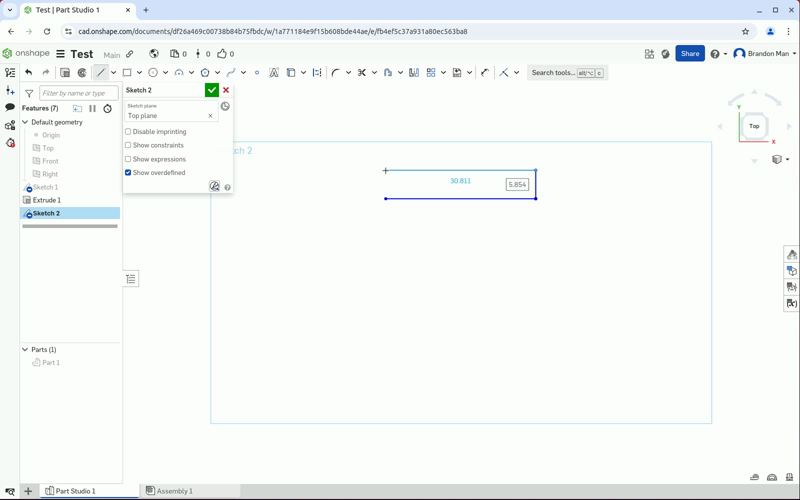
click(385, 170)
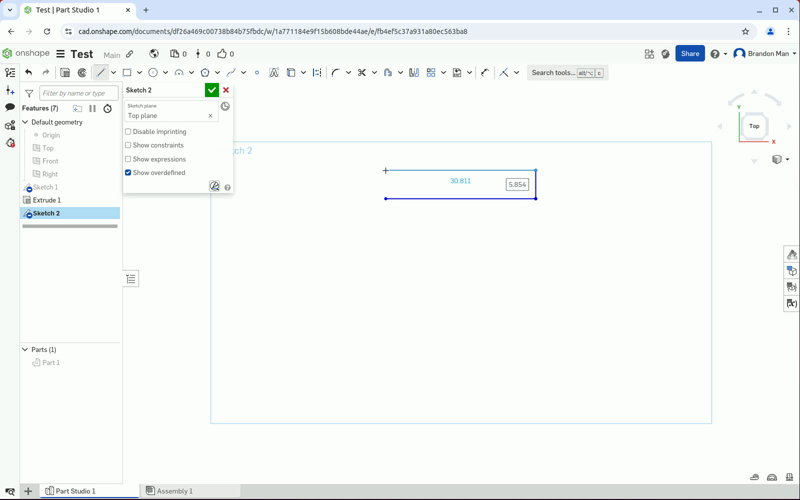
key_up(shift)
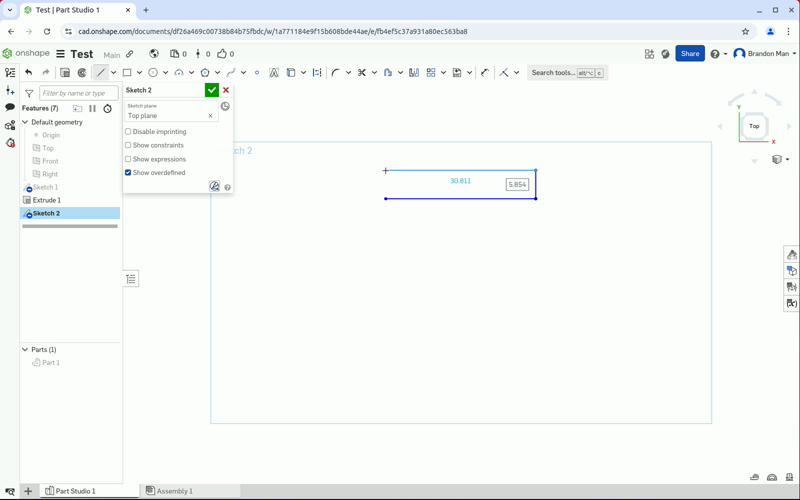
mouse_move(415, 170)
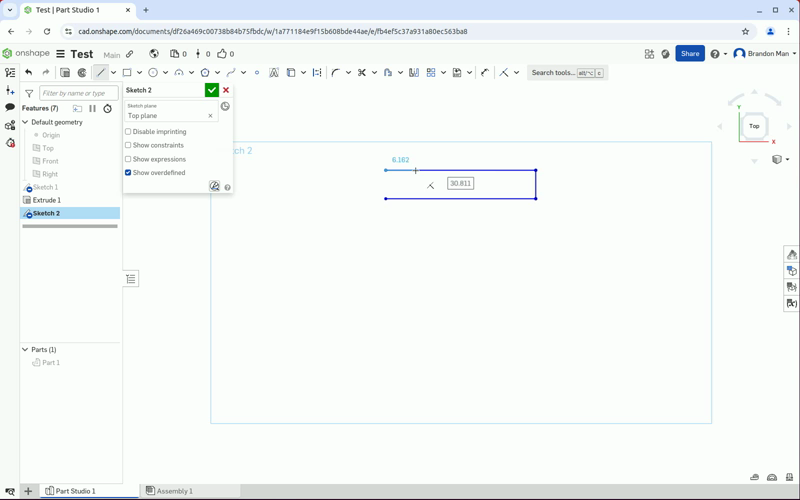
key_down(shift)
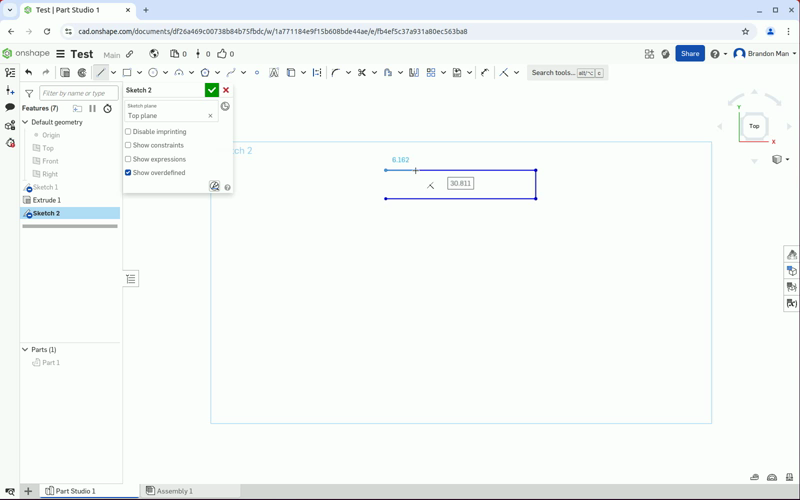
mouse_move(385, 198)
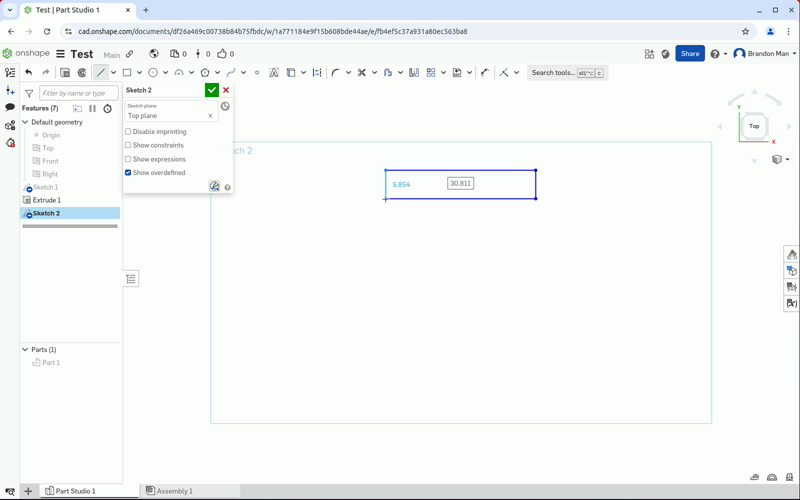
key_up(shift)
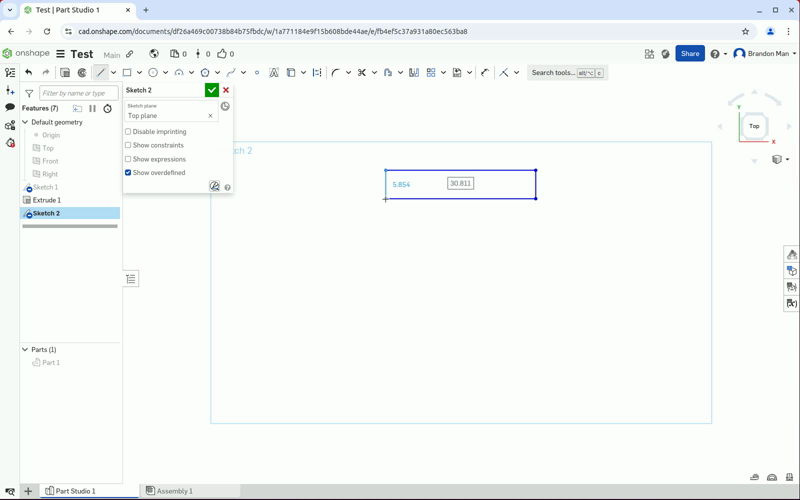
click(385, 198)
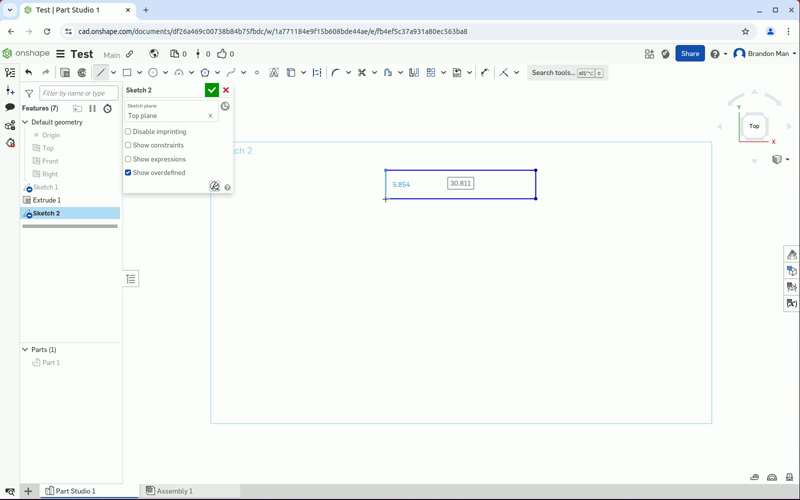
key(esc)
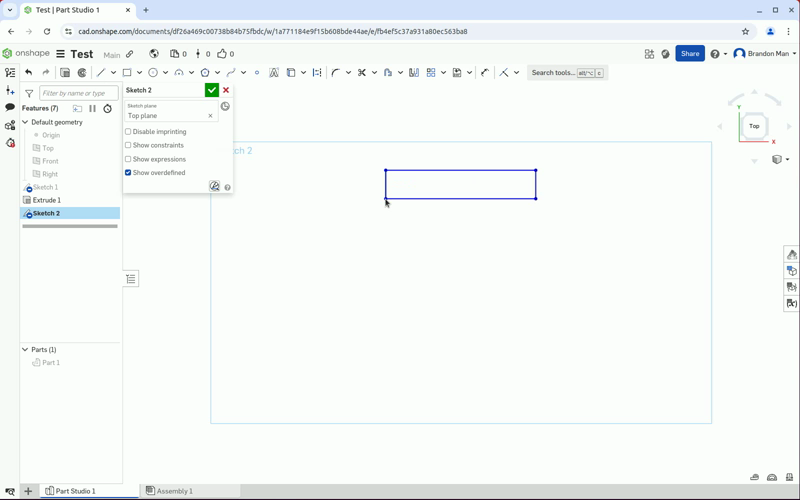
mouse_move(515, 181)
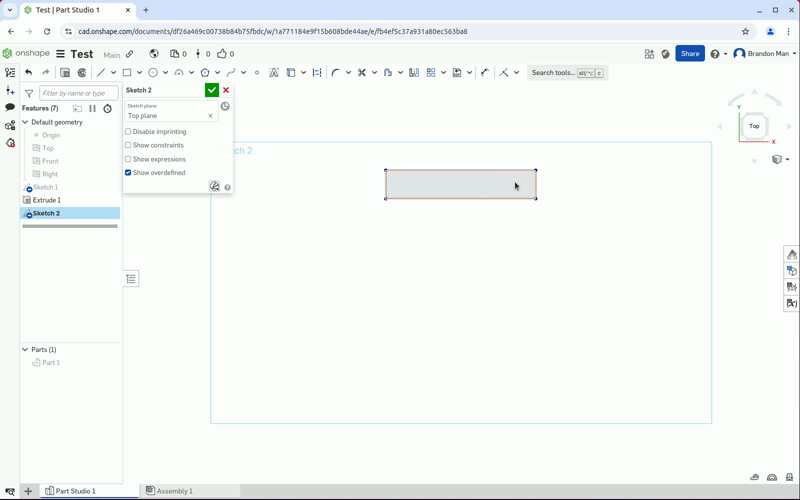
click(515, 181)
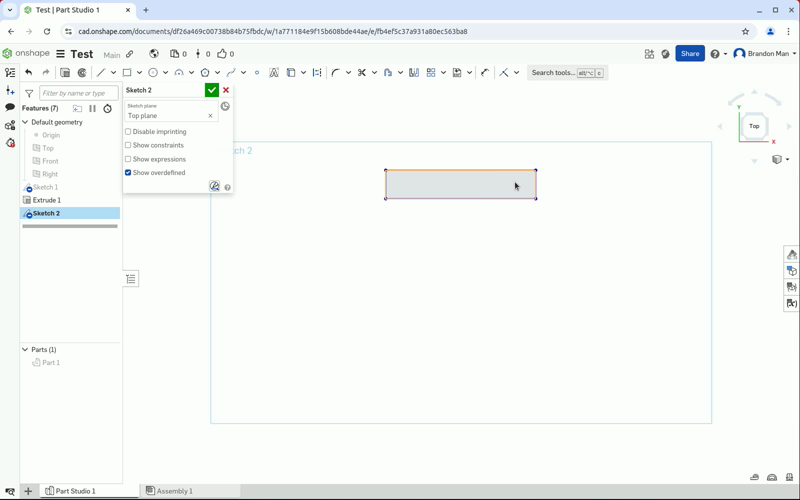
mouse_move(73, 352)
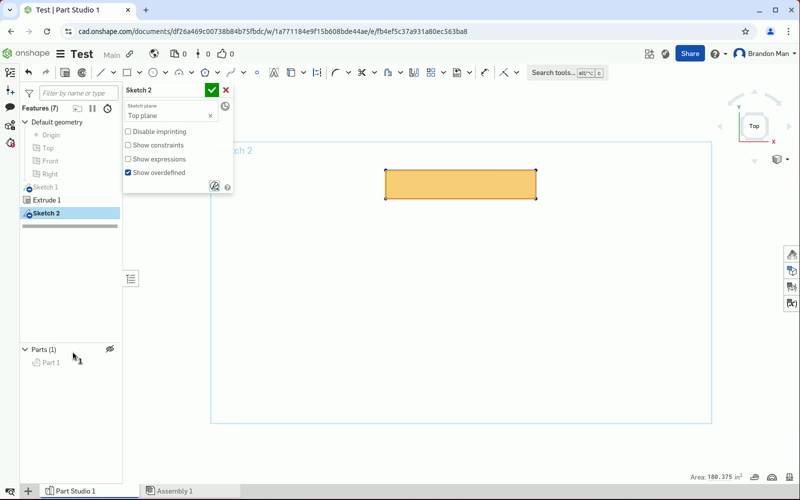
key(shift+y)
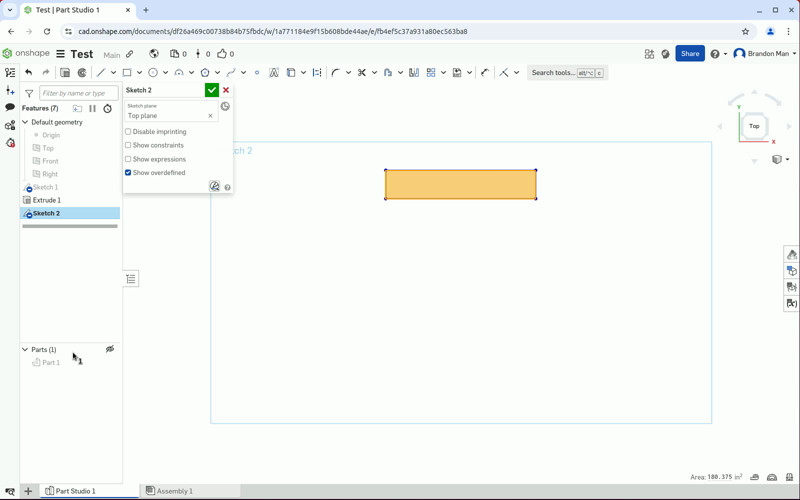
key(shift+e)
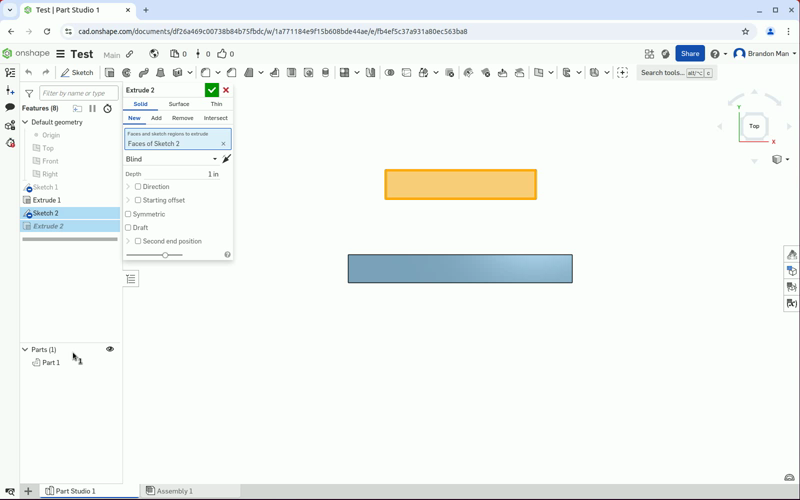
mouse_move(143, 106)
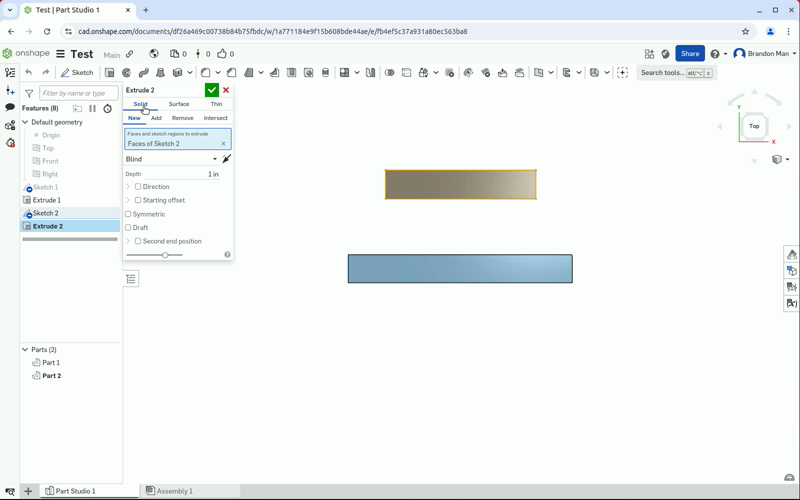
click(143, 106)
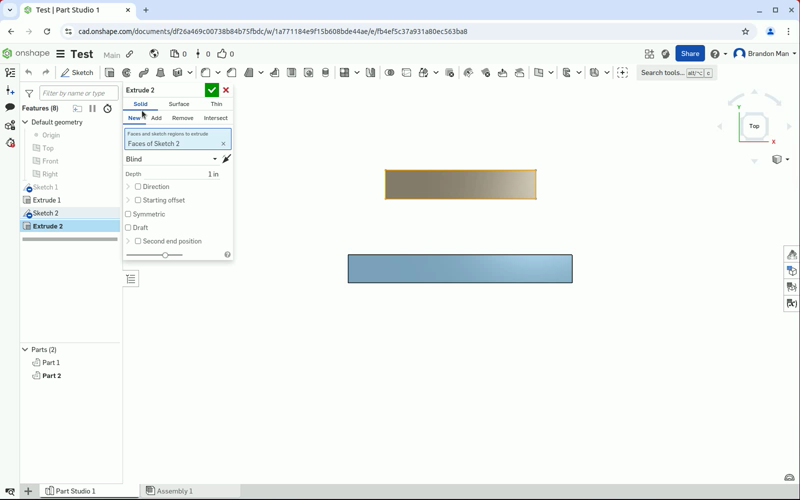
mouse_move(137, 120)
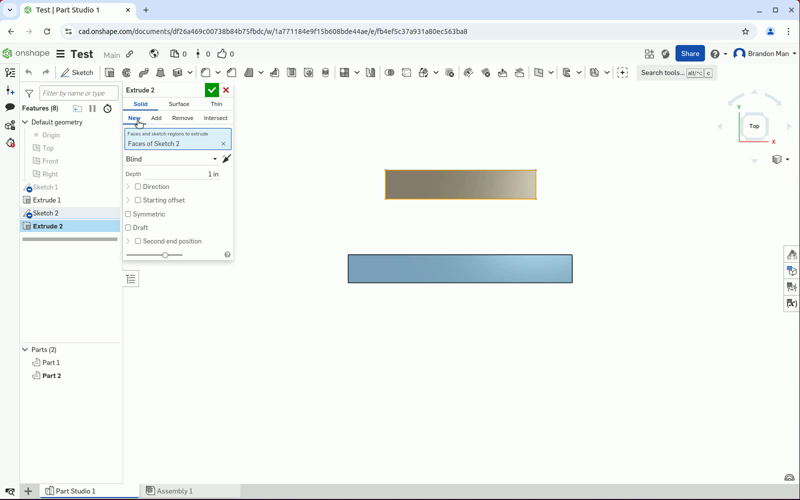
click(137, 120)
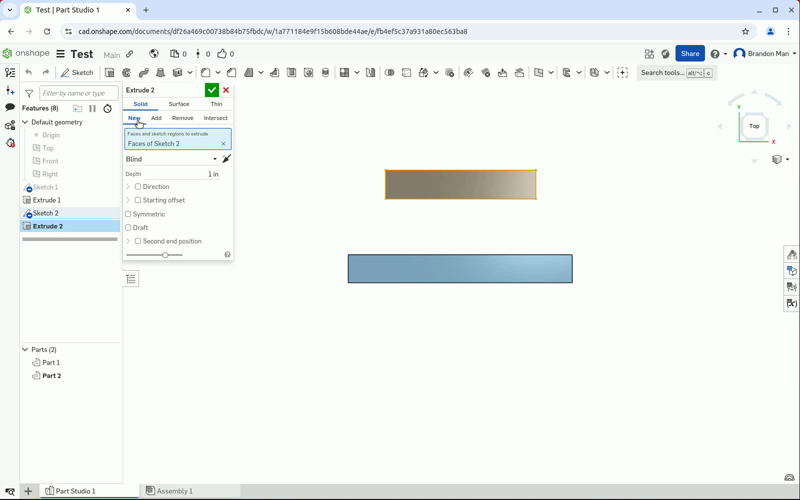
key(tab, 4)
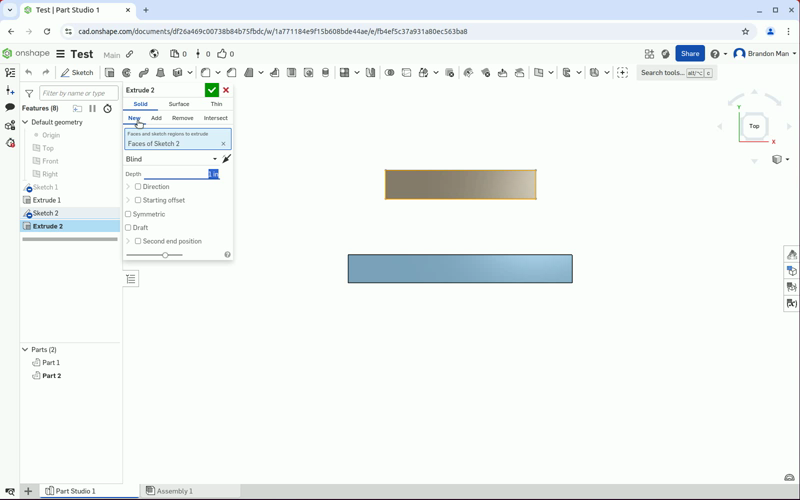
text(3.851)
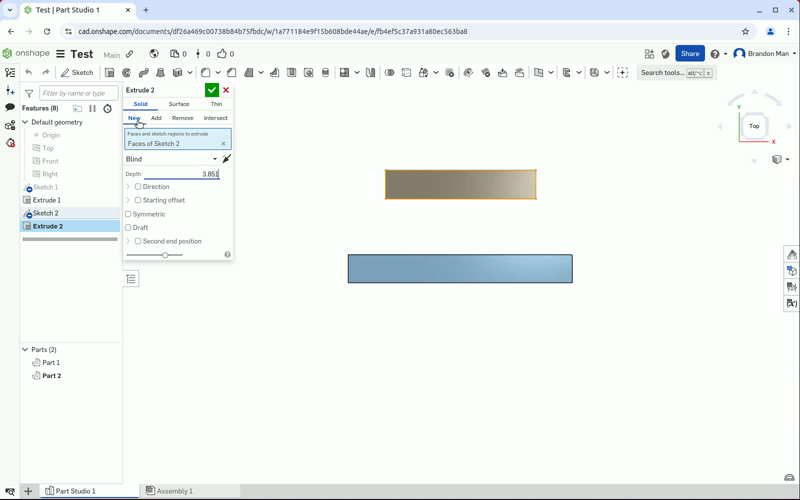
key(enter)
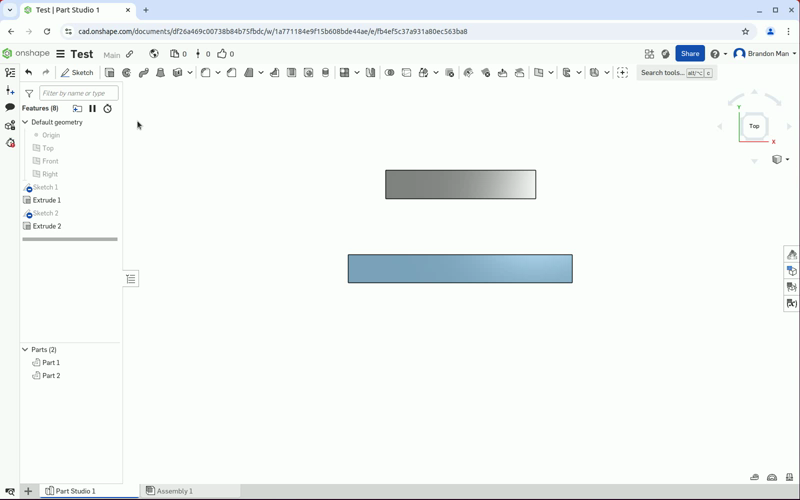
key(shift+h)
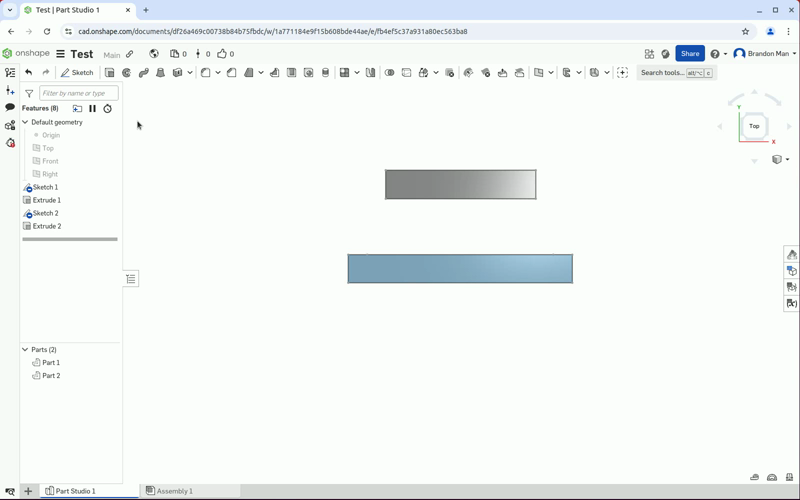
key(shift+h)
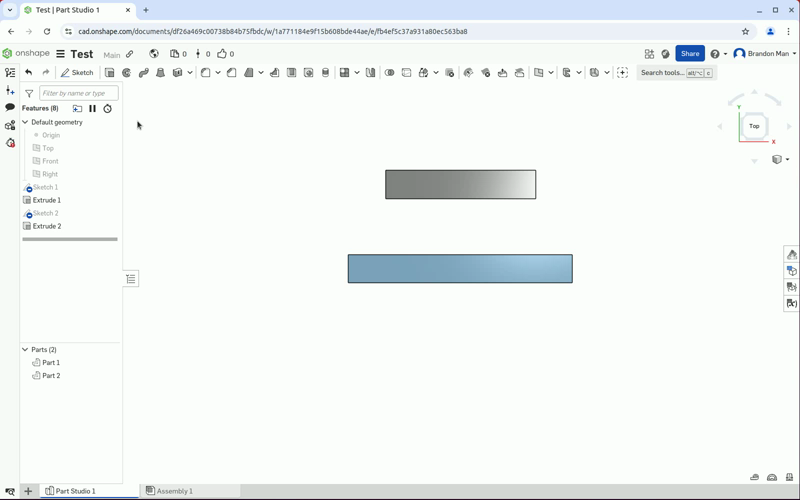
mouse_move(73, 189)
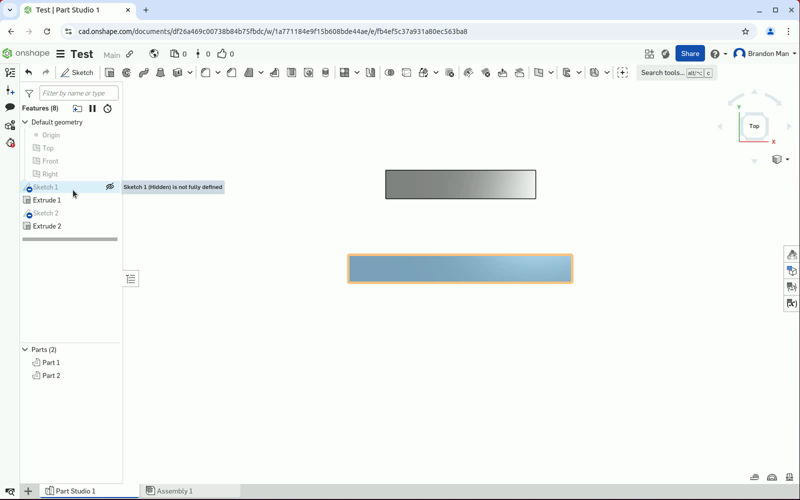
click(73, 189)
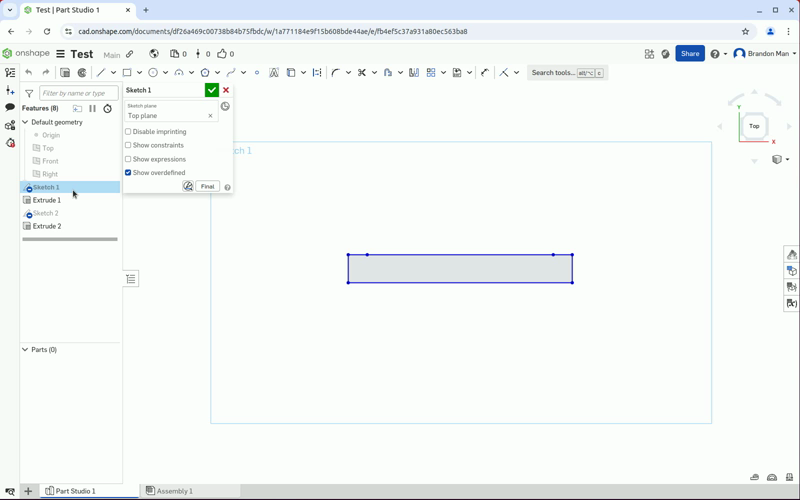
mouse_move(229, 92)
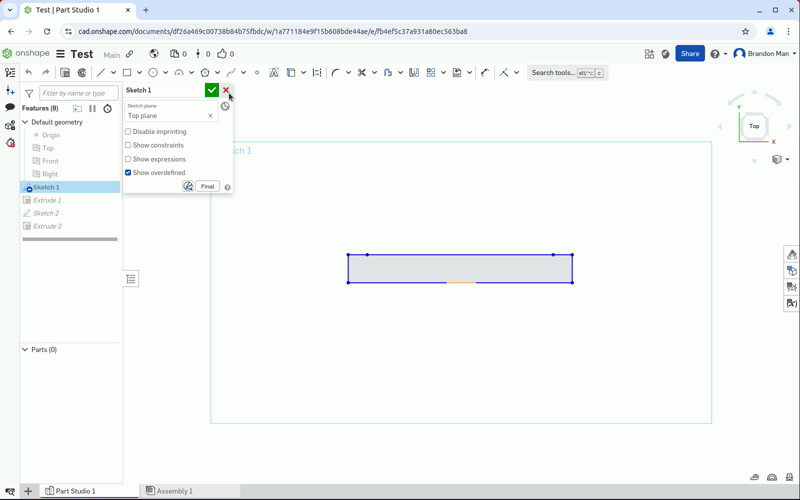
click(229, 92)
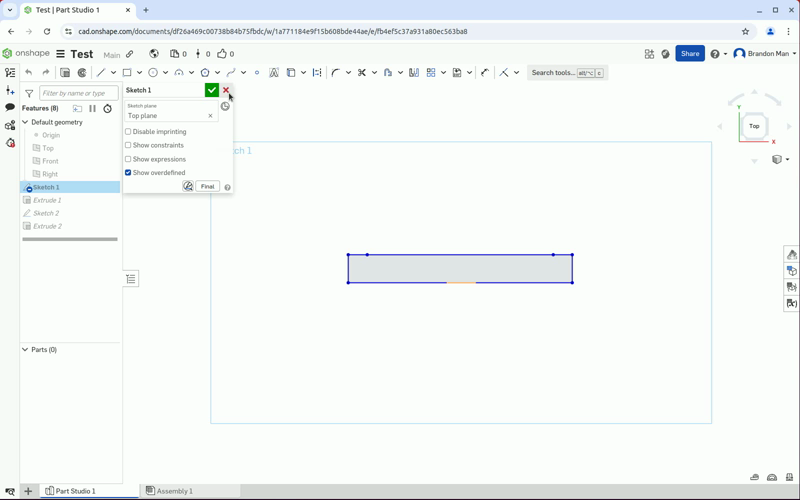
key(shift+s)
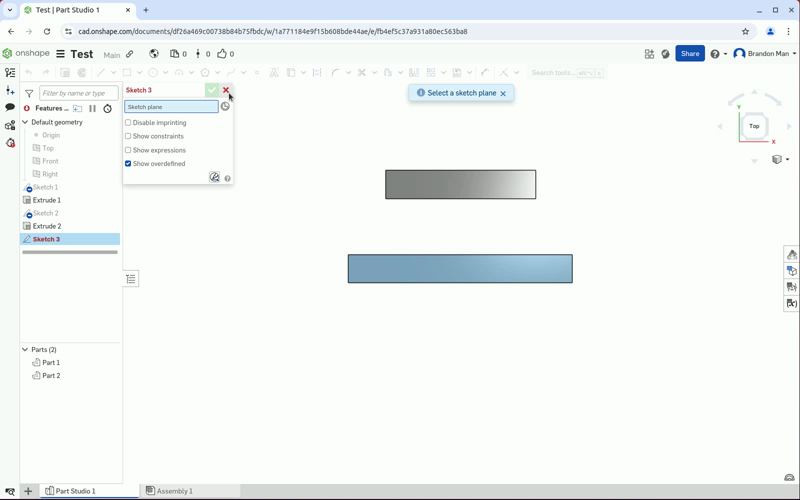
mouse_move(73, 150)
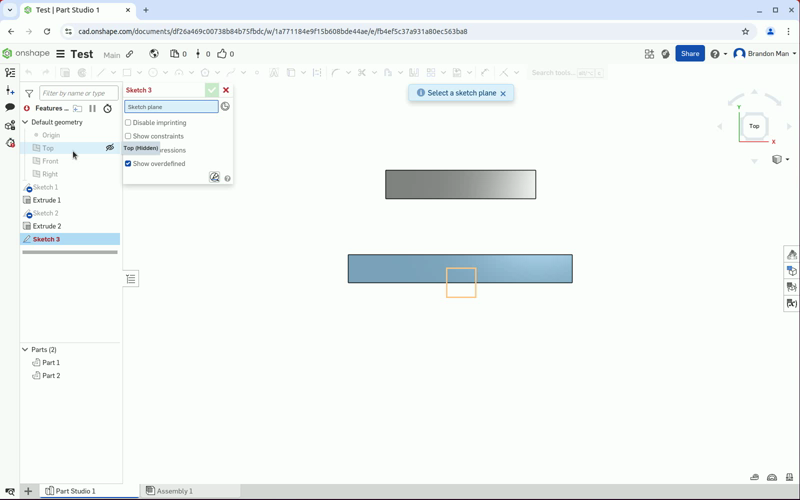
click(73, 150)
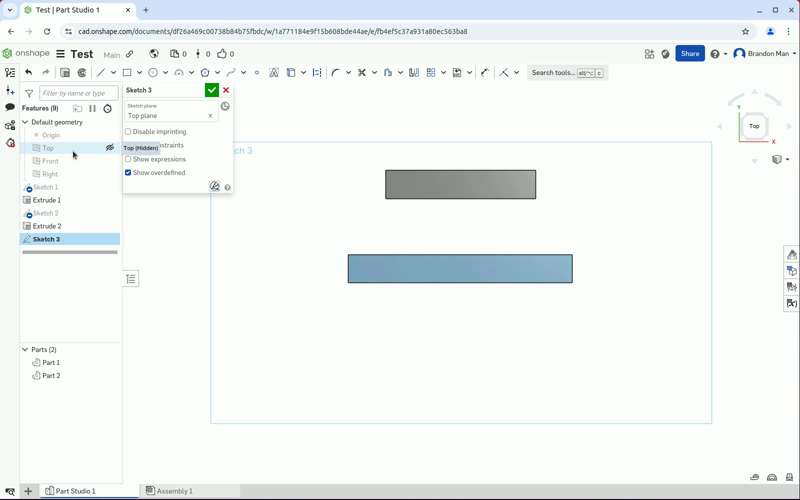
mouse_move(73, 352)
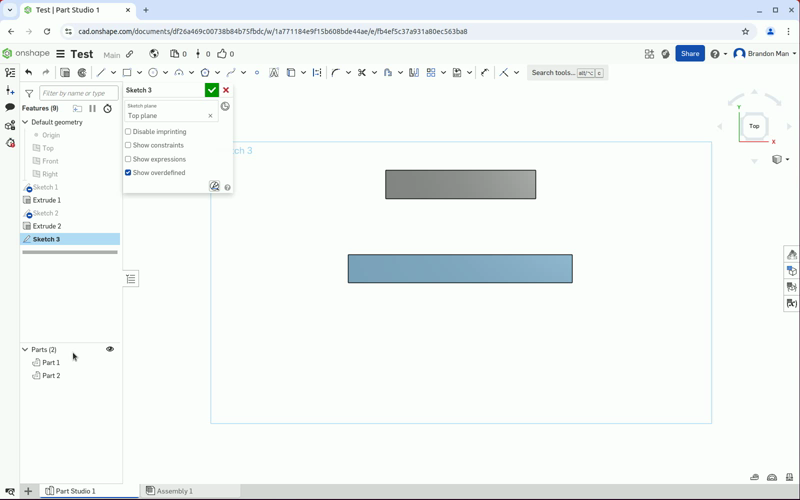
key(y)
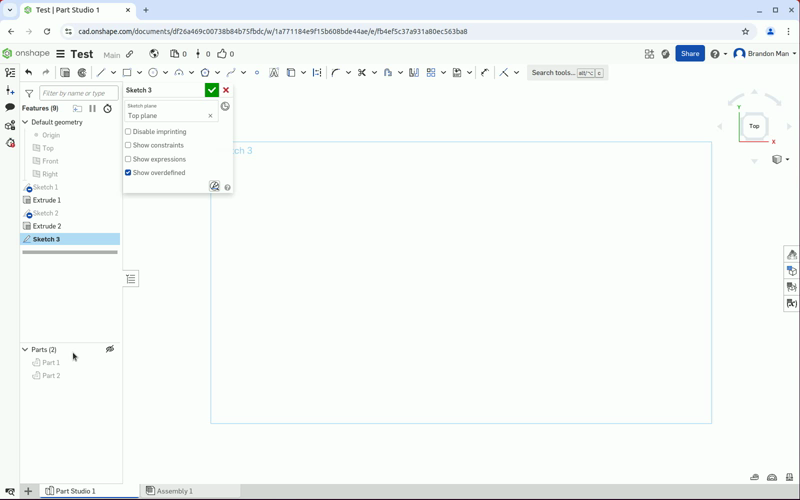
key(l)
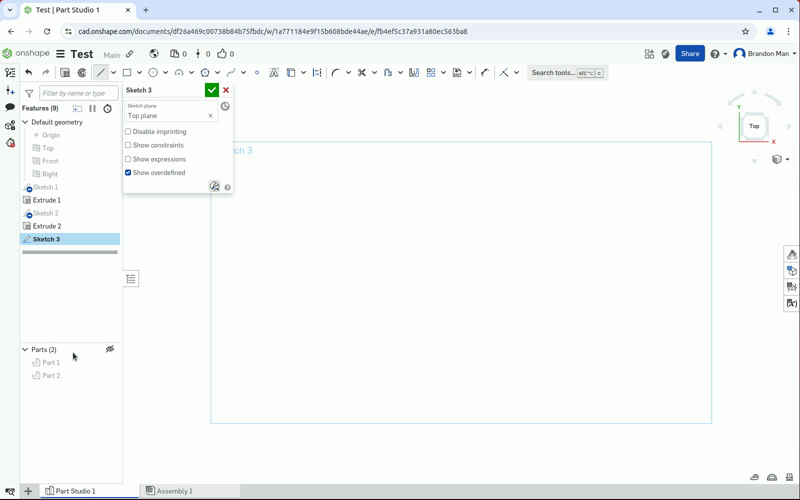
key_down(shift)
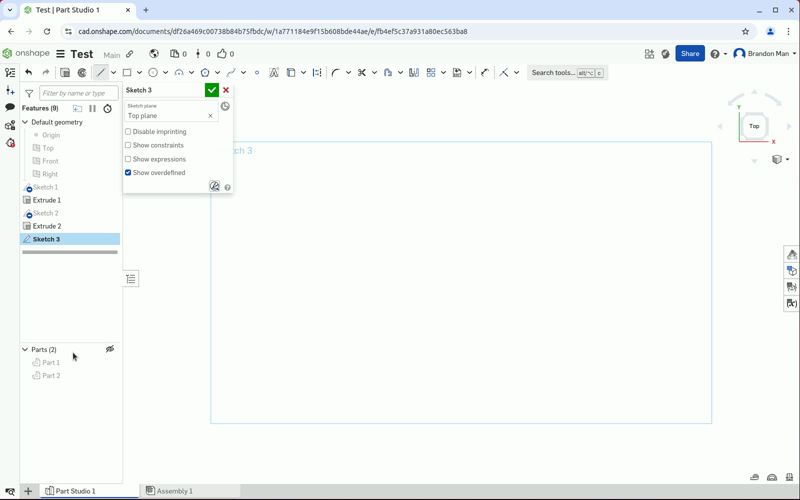
mouse_move(366, 254)
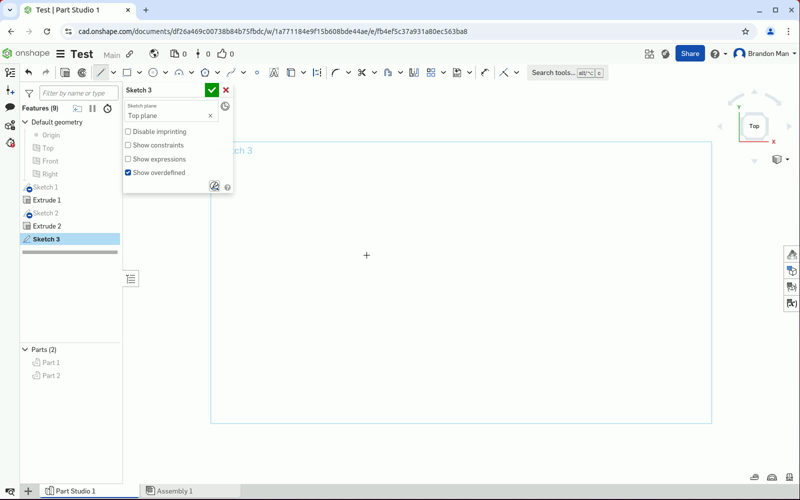
click(366, 254)
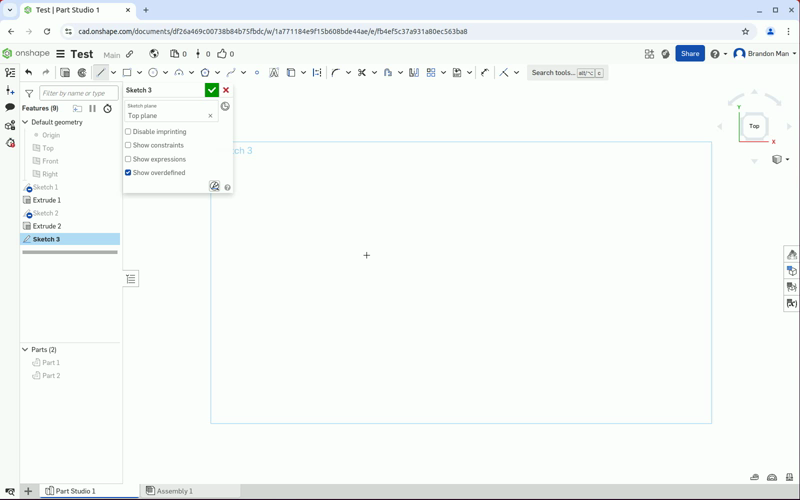
key_up(shift)
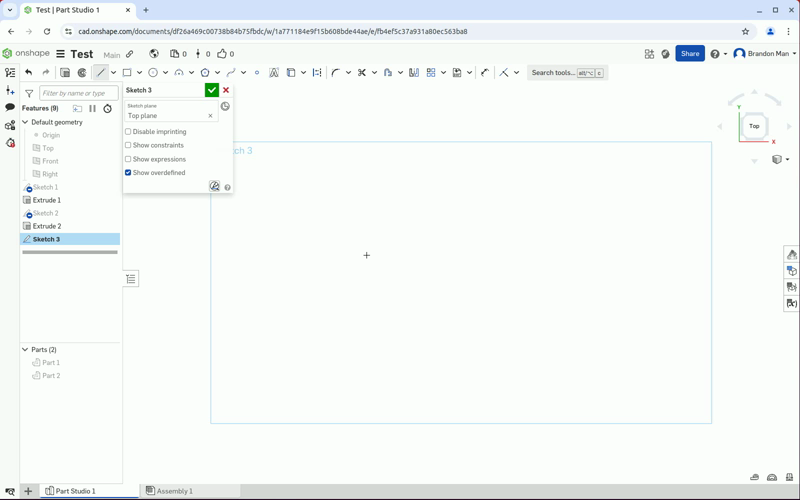
key_down(shift)
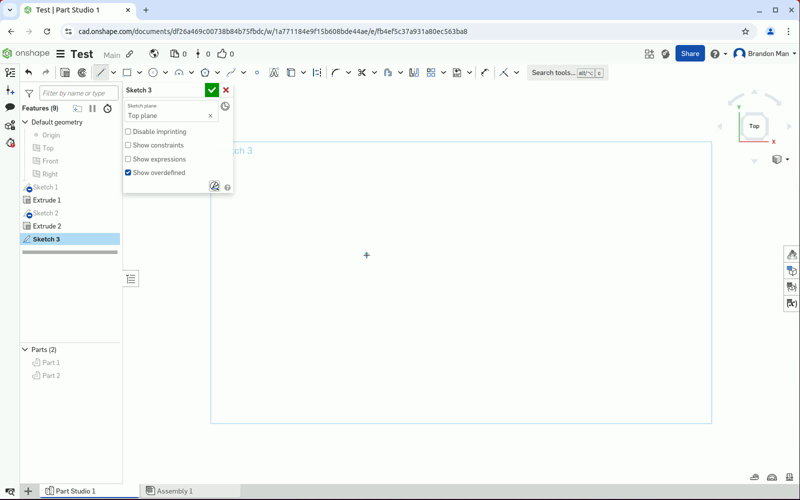
mouse_move(553, 254)
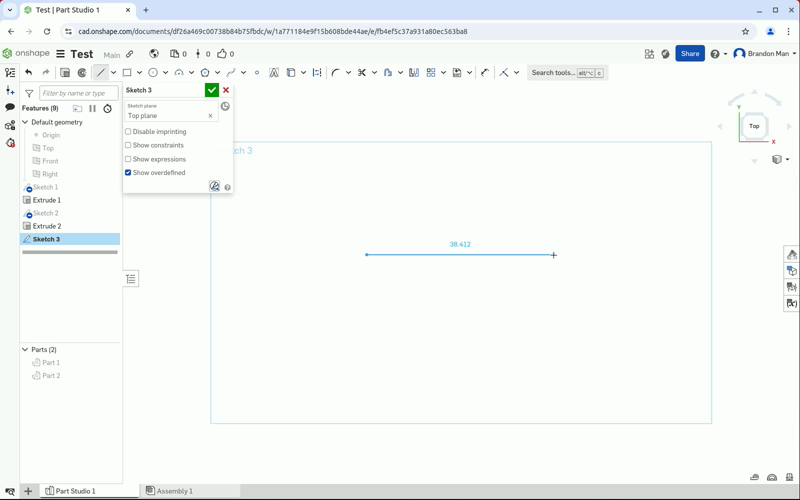
click(553, 254)
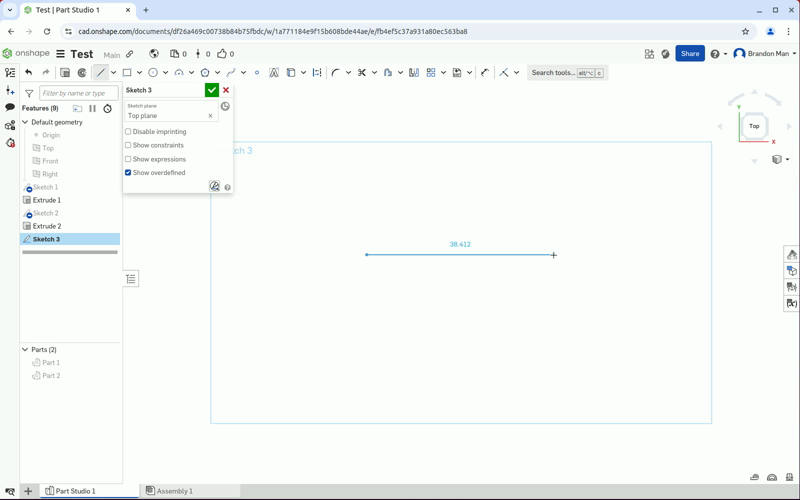
key_up(shift)
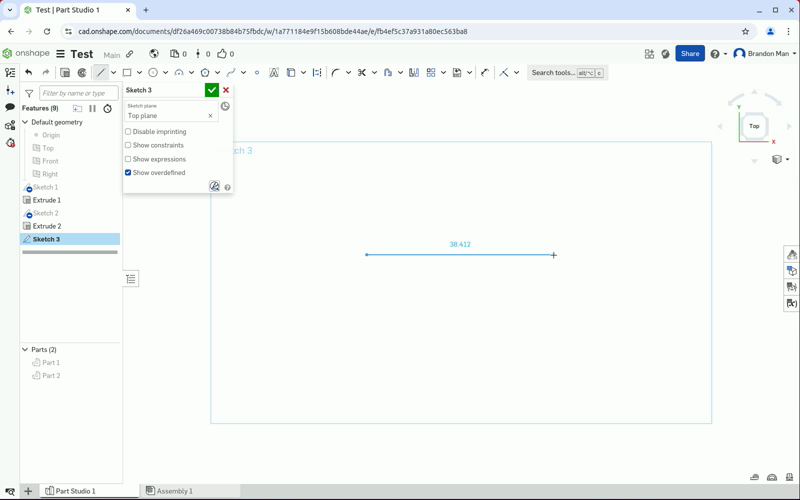
key_down(shift)
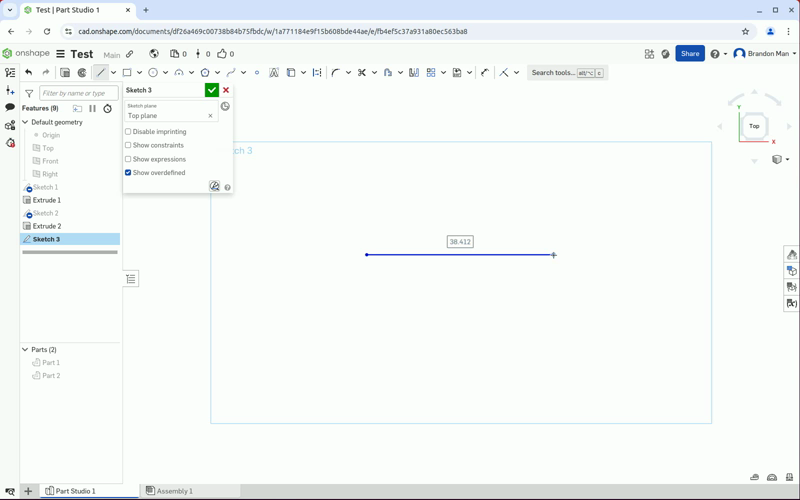
mouse_move(583, 254)
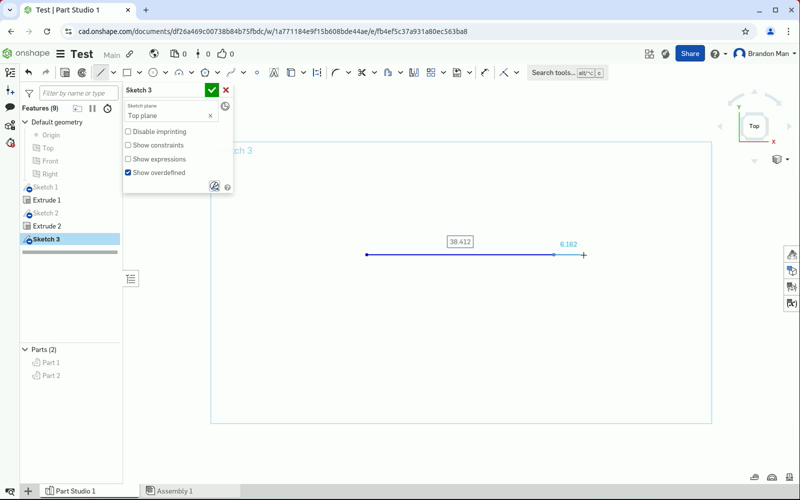
mouse_move(553, 227)
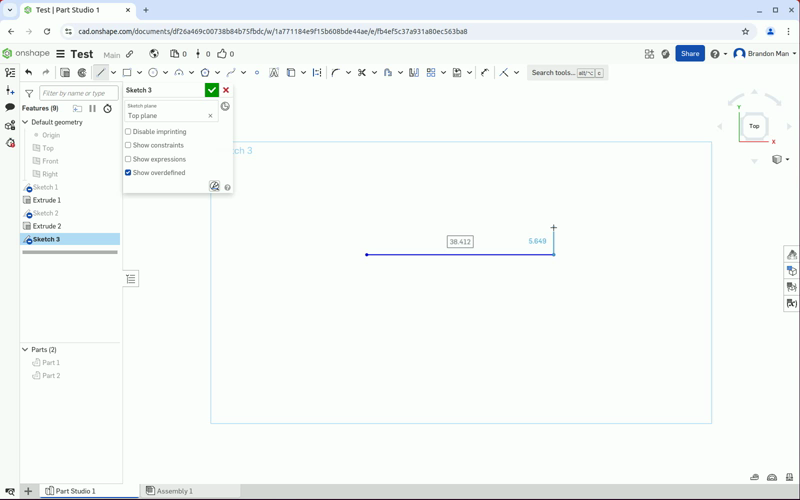
click(553, 227)
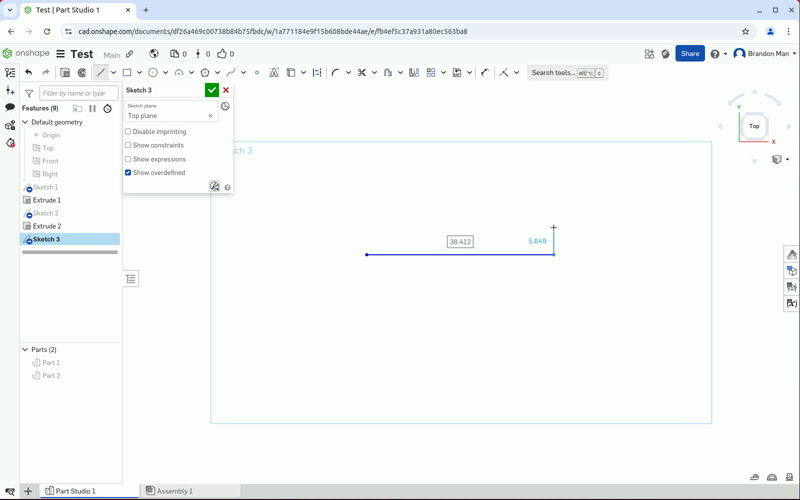
key_up(shift)
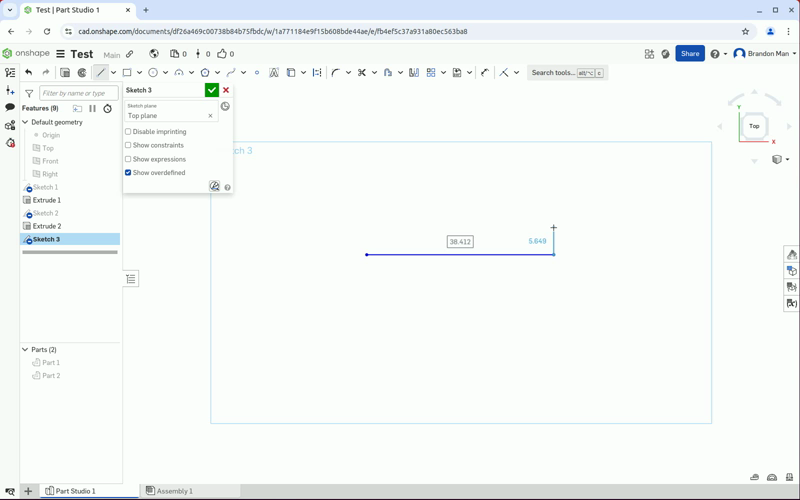
key_down(shift)
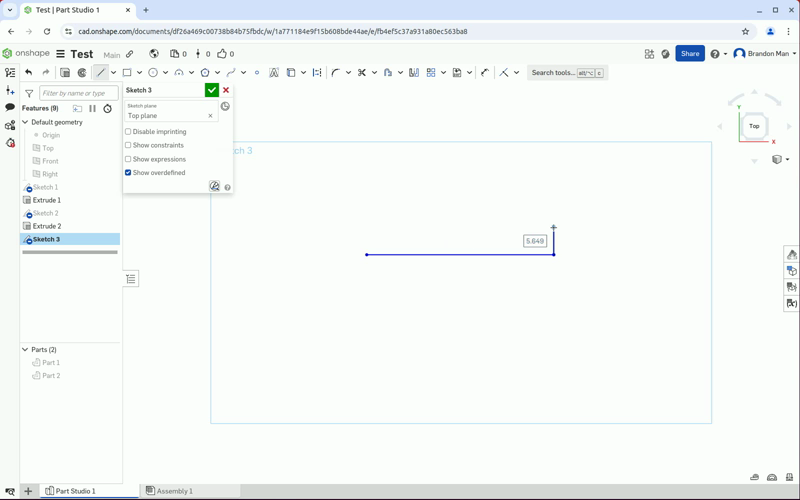
mouse_move(583, 227)
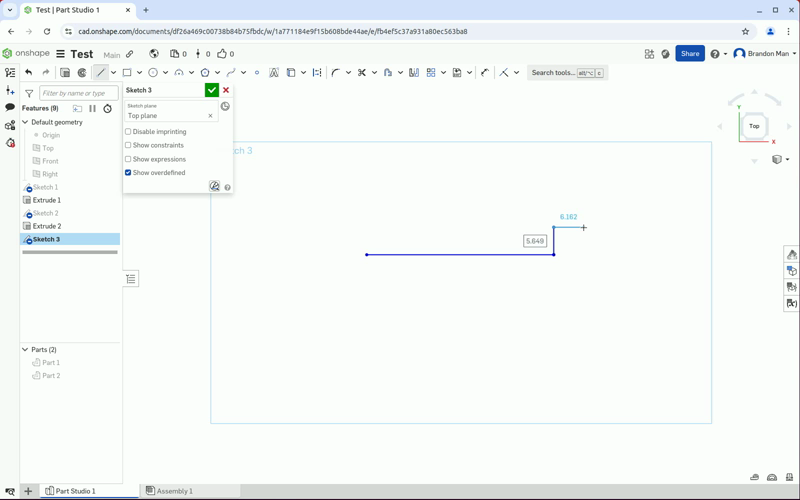
mouse_move(540, 227)
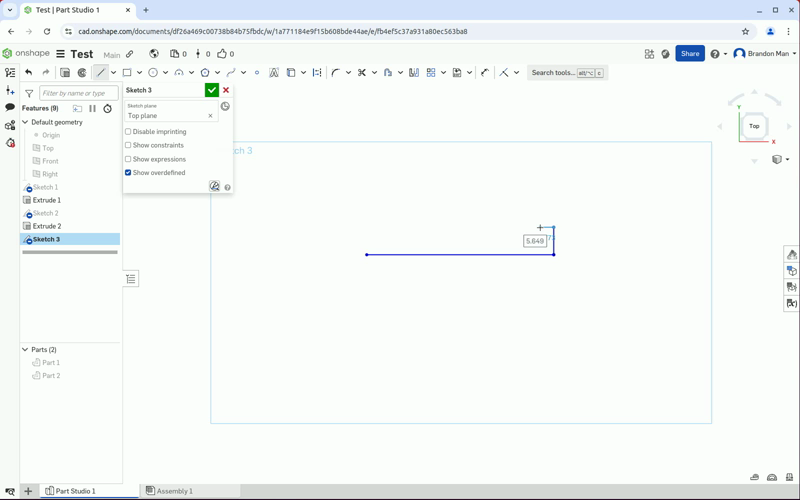
click(540, 227)
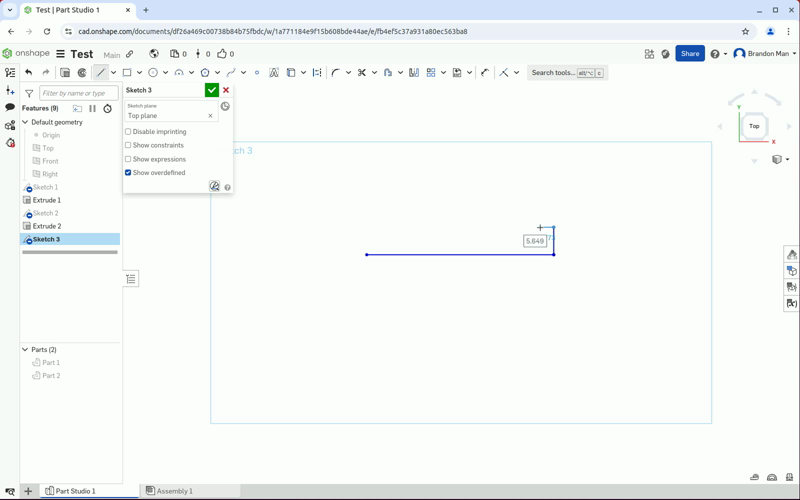
key_up(shift)
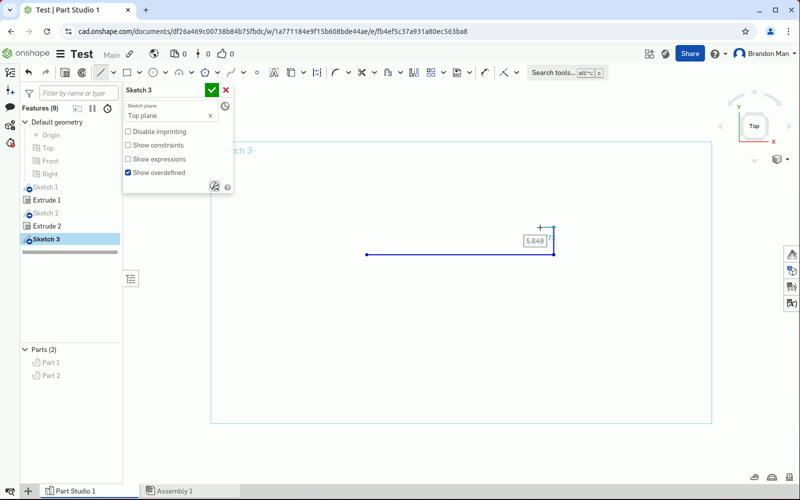
key_down(shift)
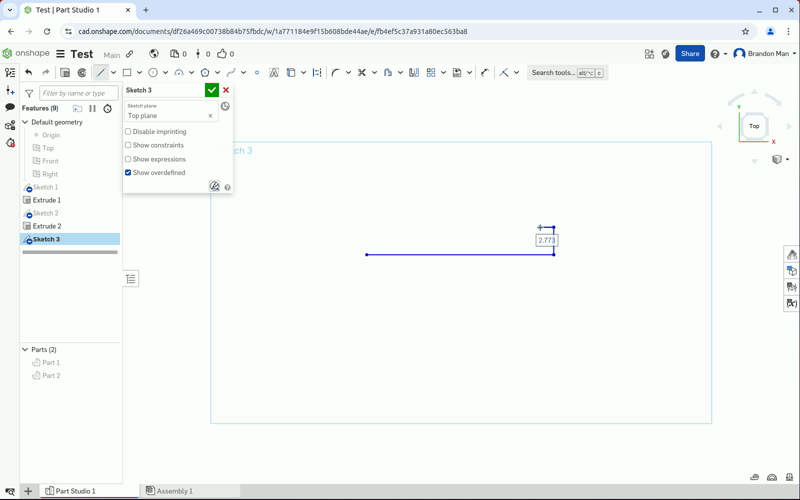
mouse_move(380, 227)
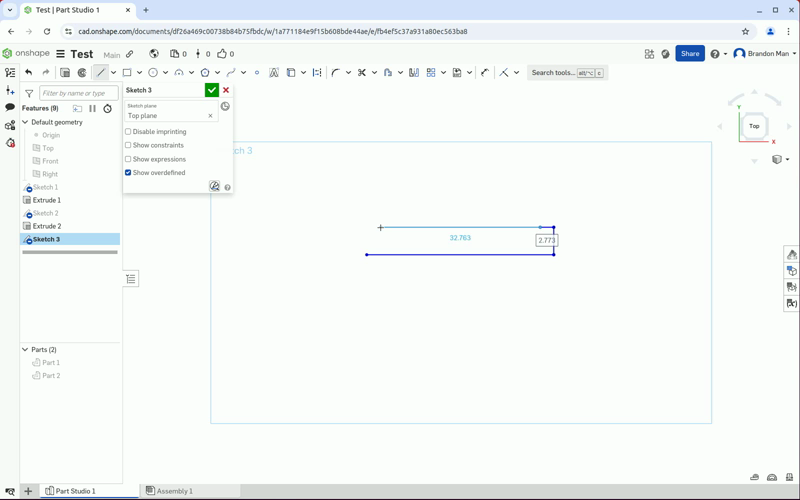
click(380, 227)
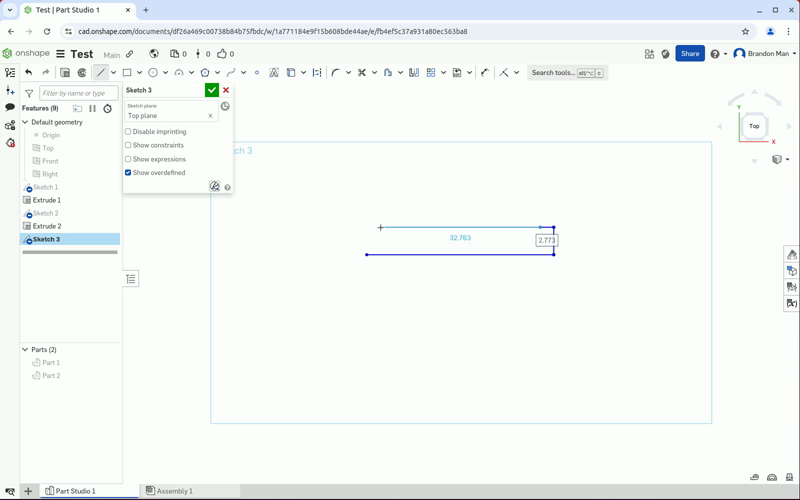
key_up(shift)
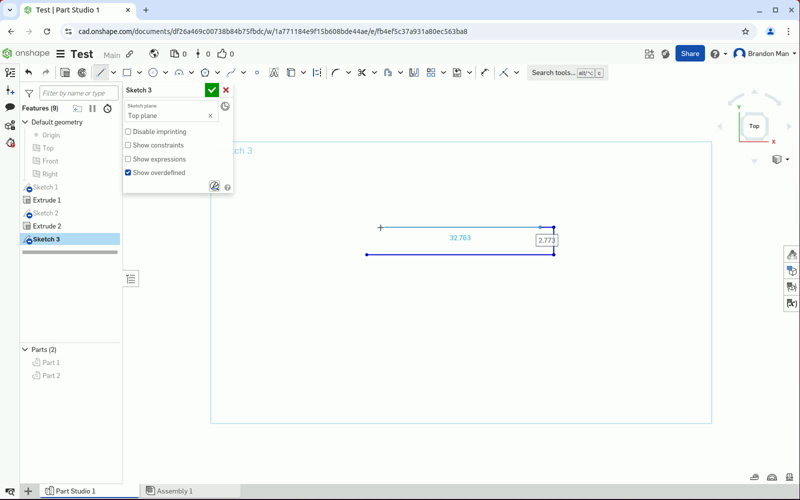
key_down(shift)
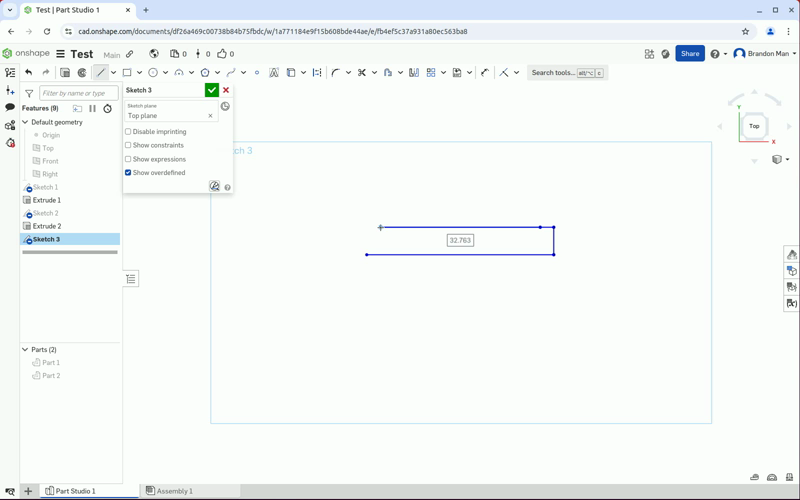
mouse_move(410, 227)
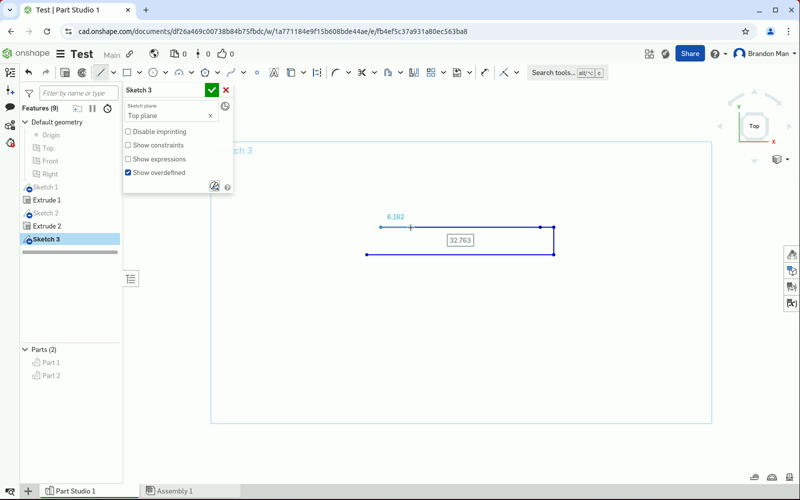
mouse_move(366, 227)
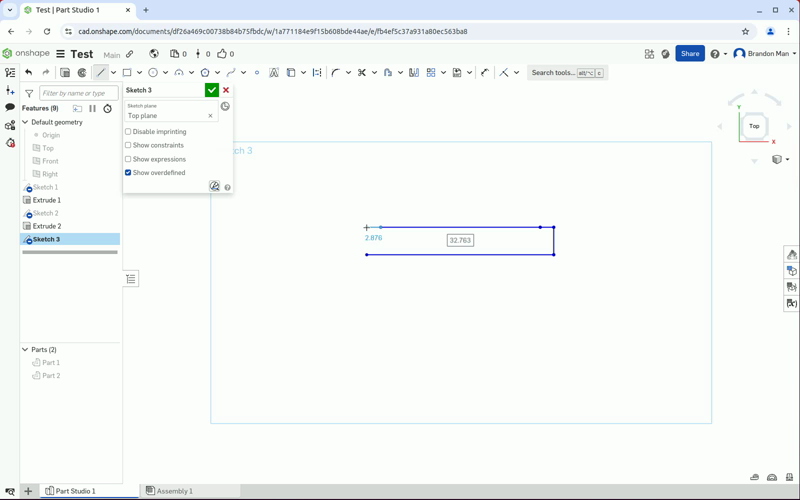
click(366, 227)
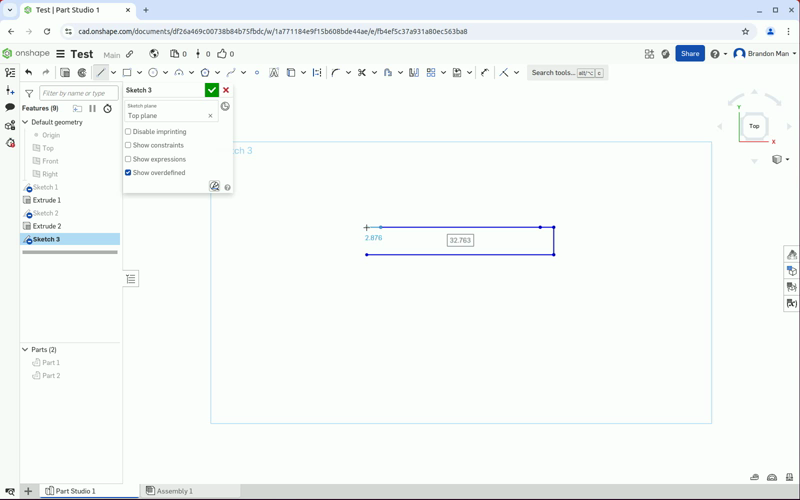
key_up(shift)
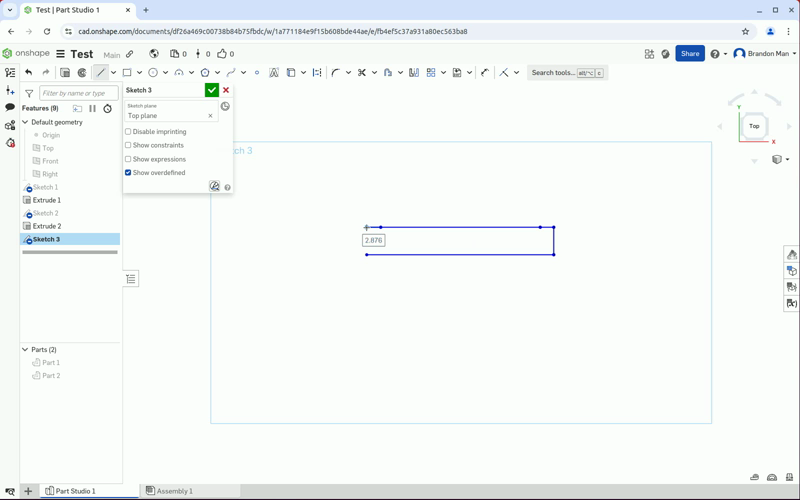
mouse_move(396, 227)
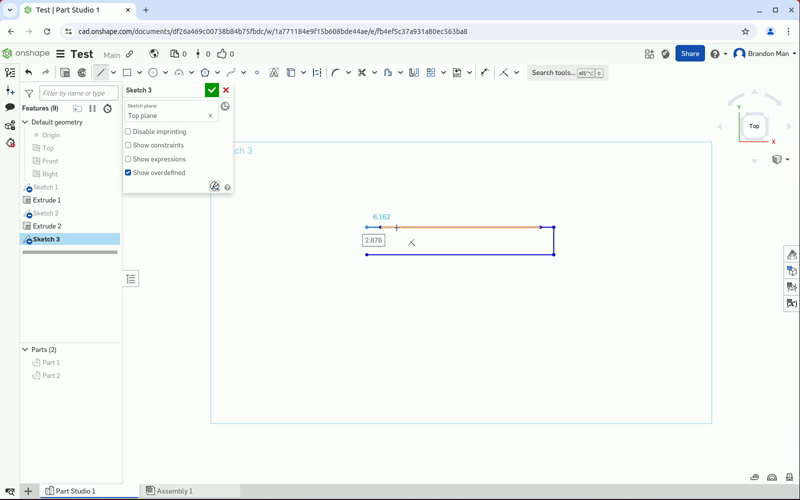
key_down(shift)
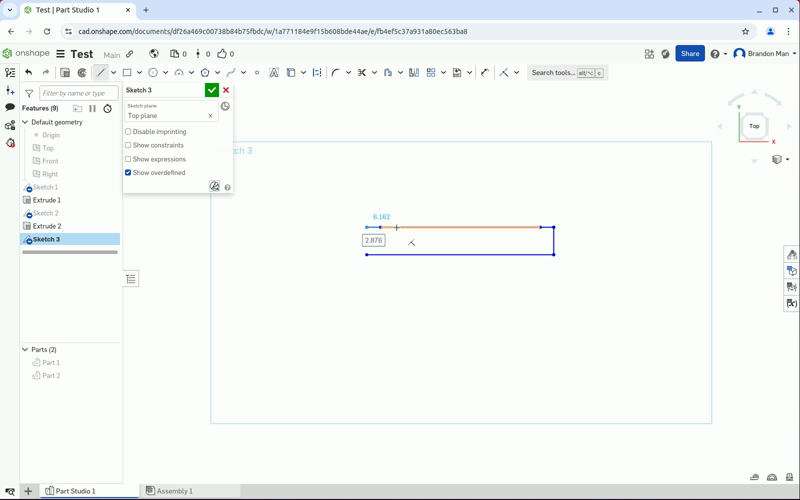
mouse_move(366, 254)
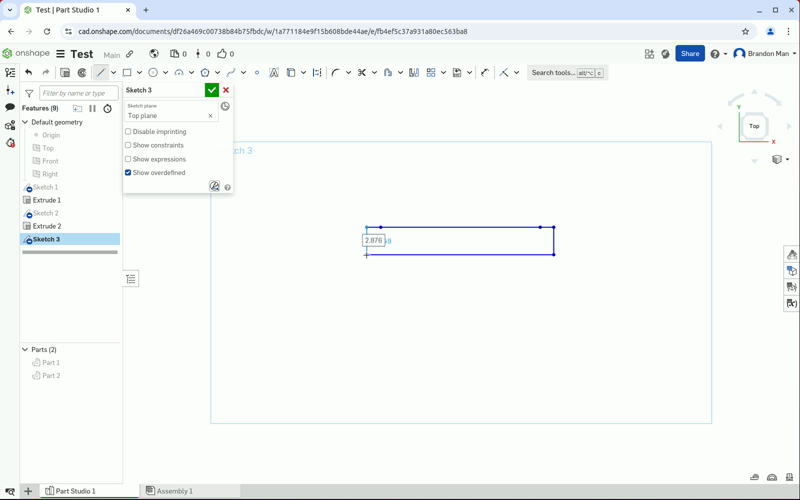
key_up(shift)
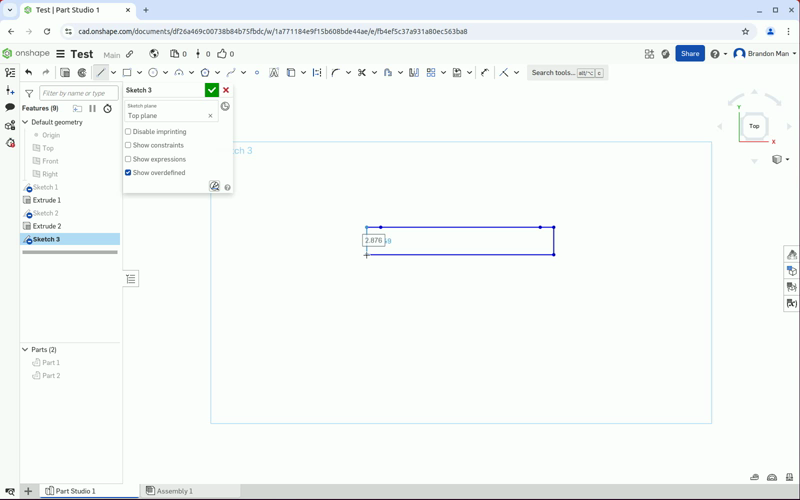
click(366, 254)
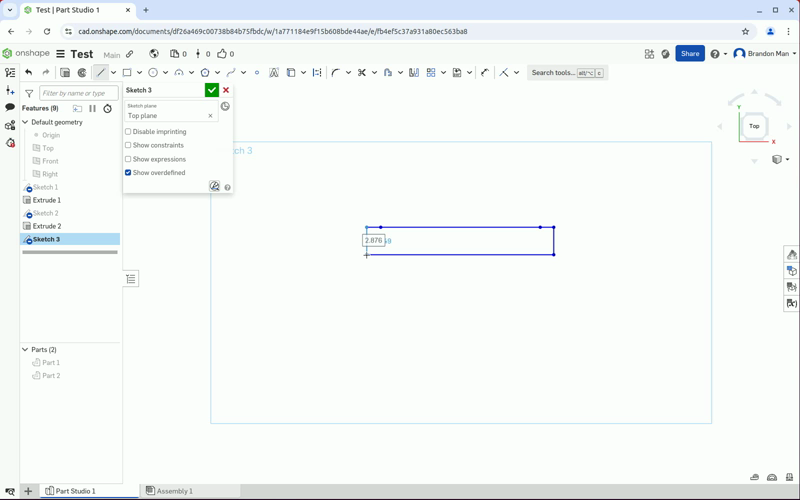
key(esc)
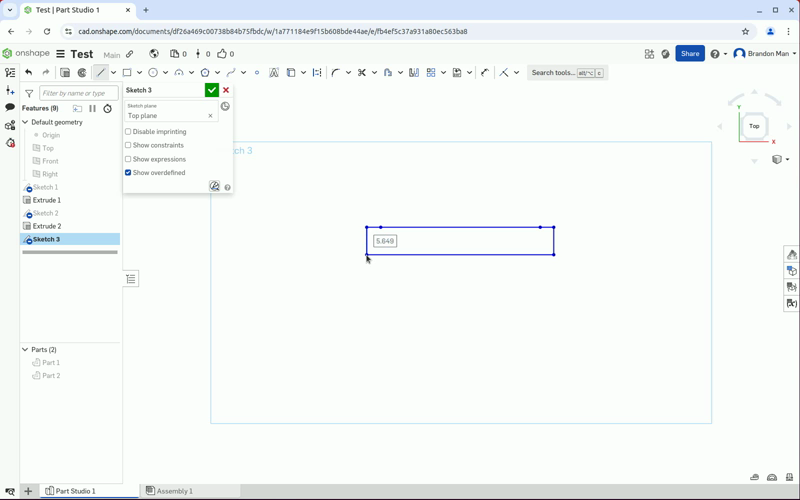
mouse_move(413, 231)
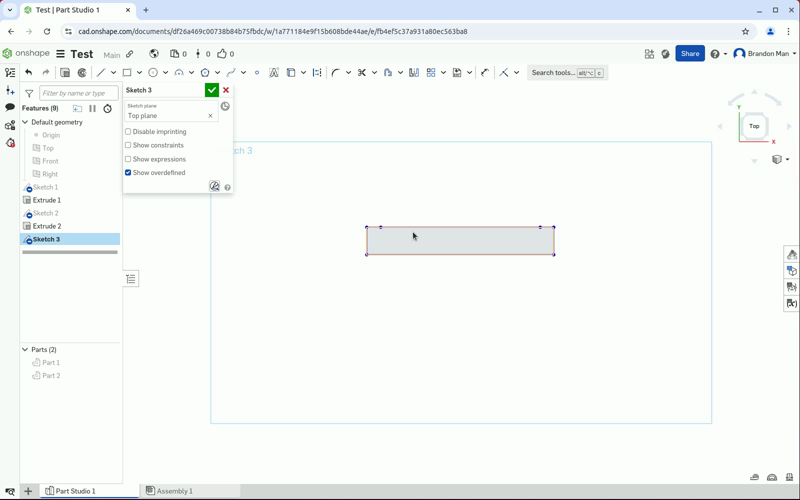
click(413, 231)
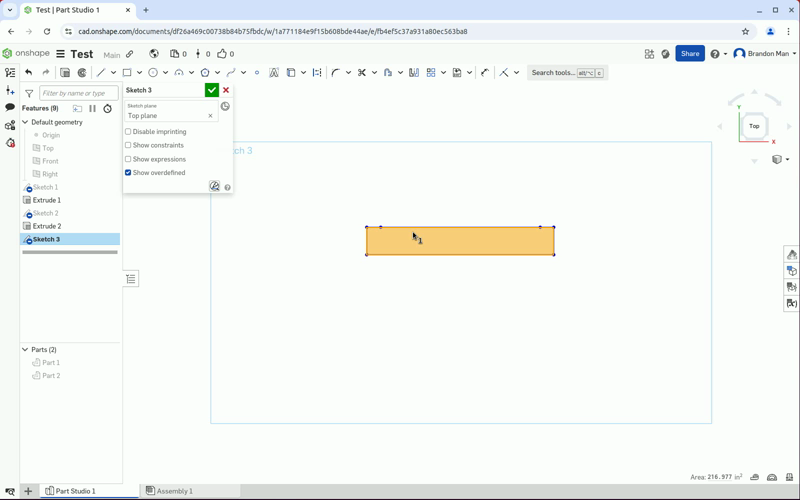
mouse_move(73, 352)
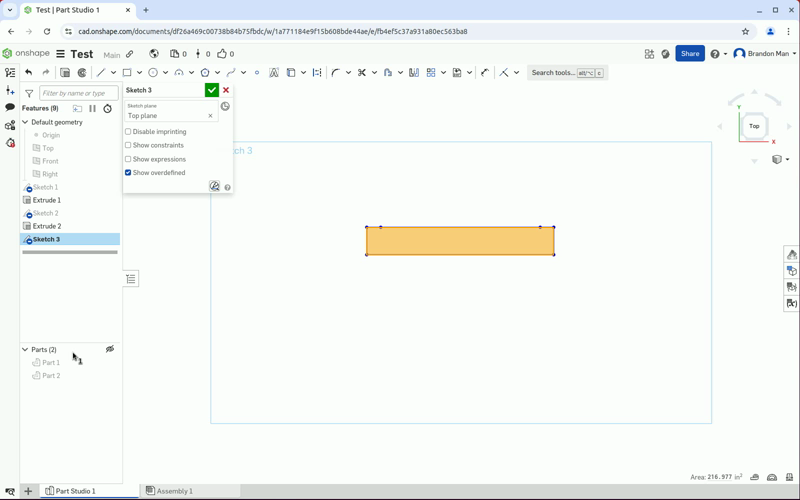
key(shift+y)
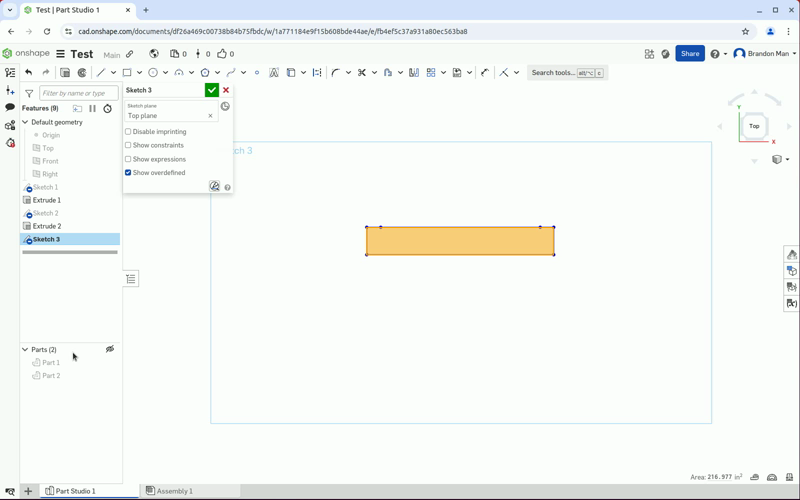
key(shift+e)
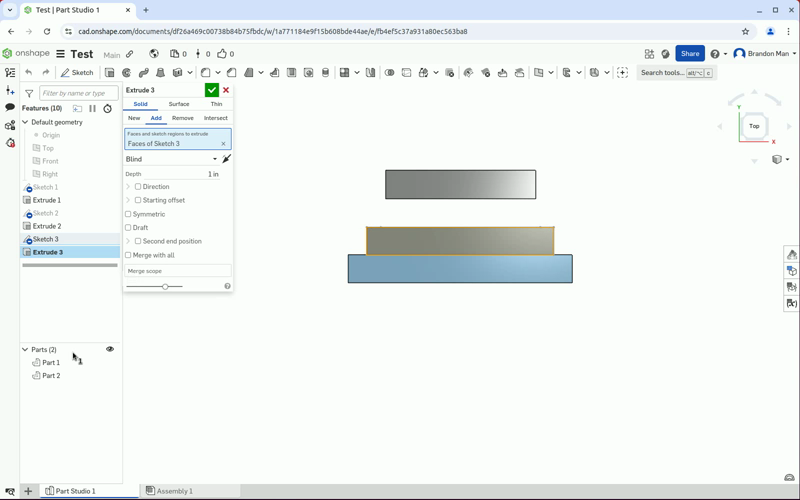
mouse_move(143, 106)
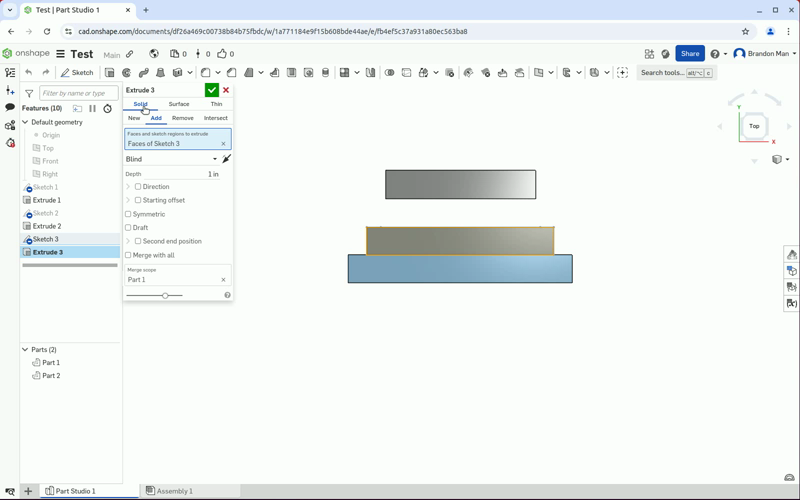
click(143, 106)
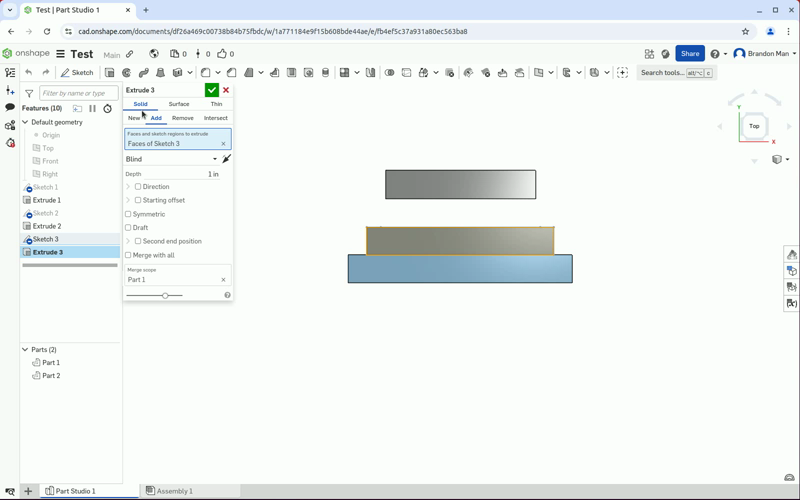
mouse_move(137, 120)
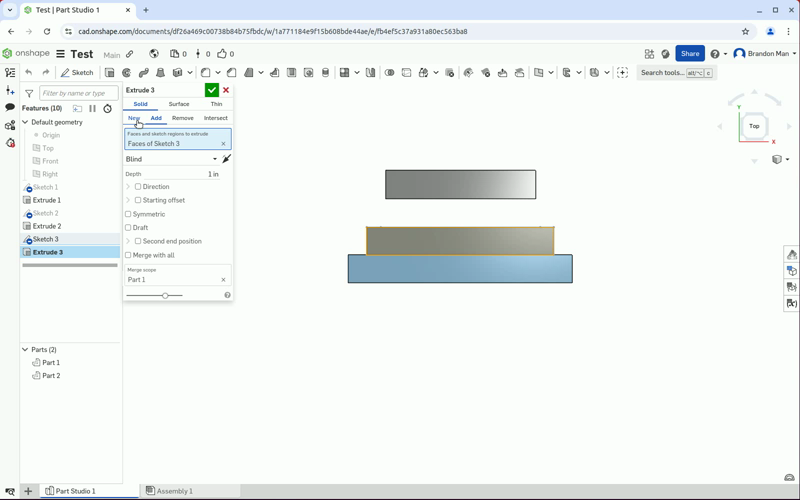
click(137, 120)
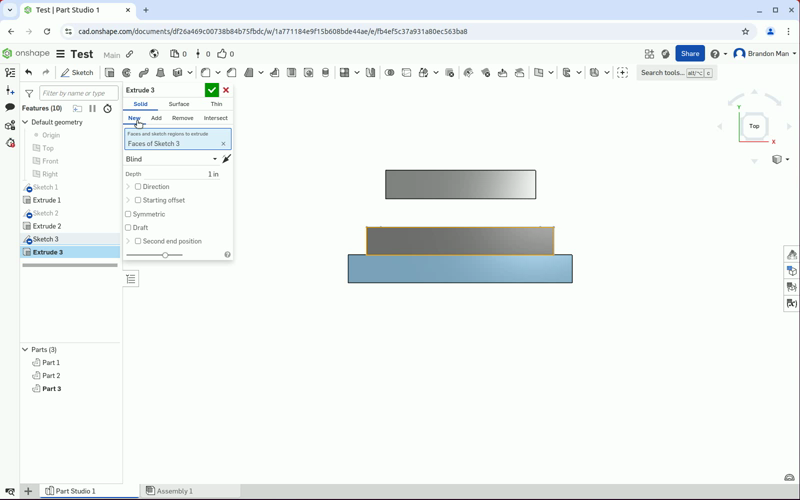
key(tab, 4)
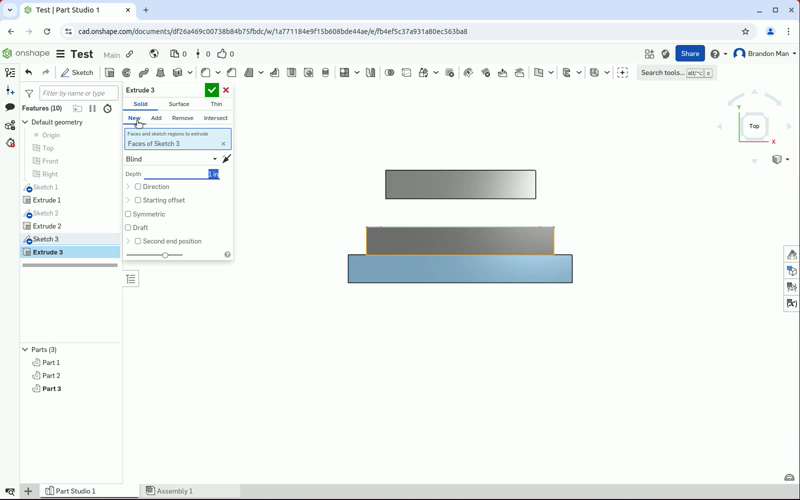
text(3.851)
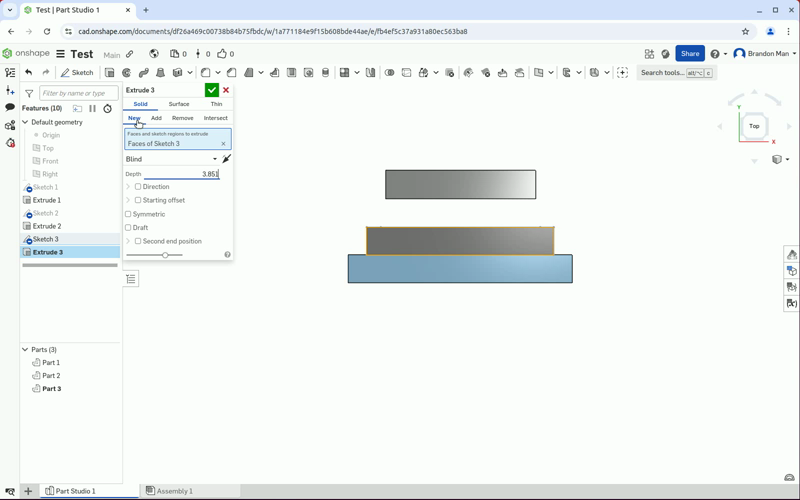
key(enter)
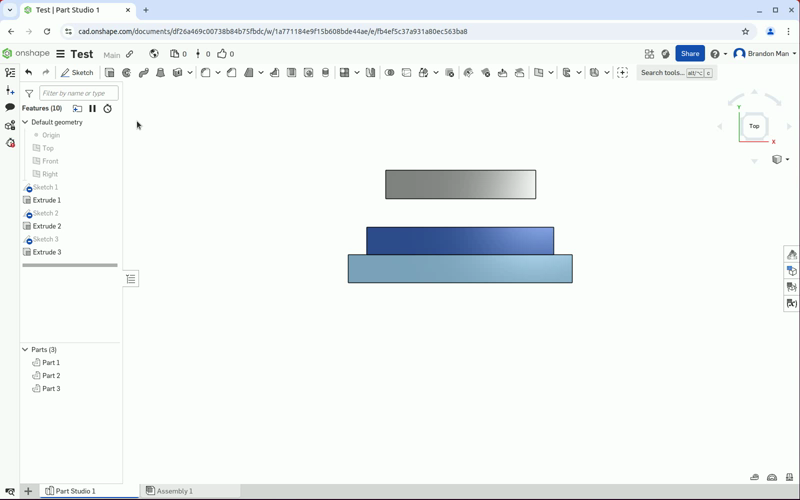
key(shift+h)
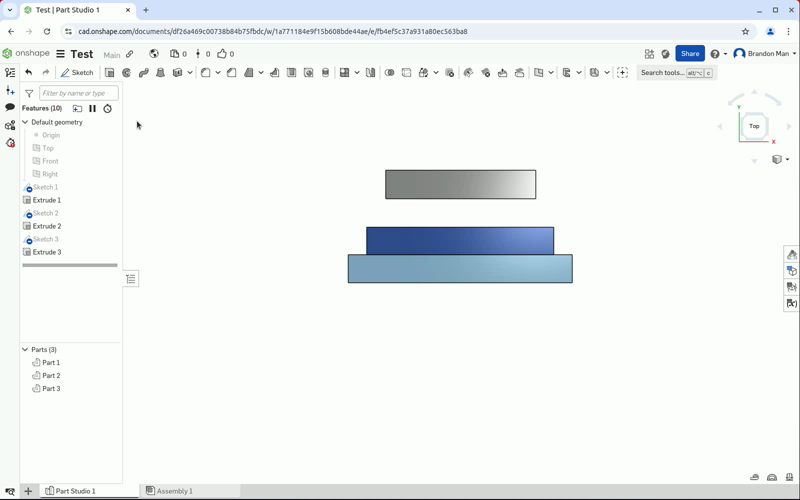
key(shift+h)
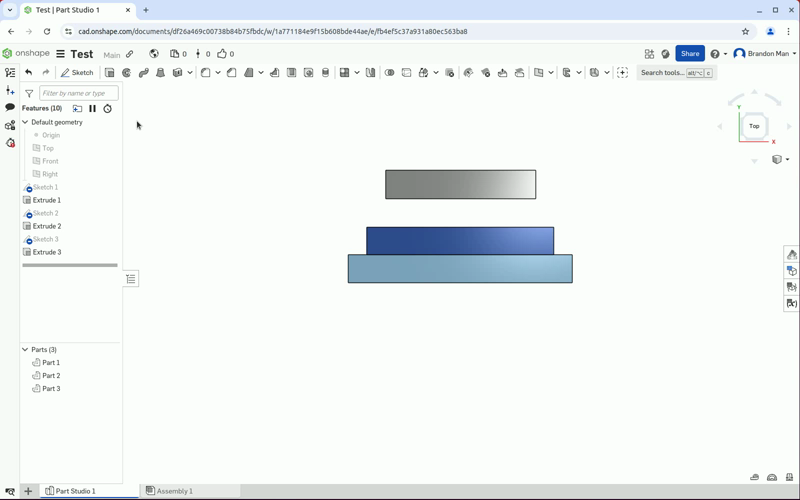
mouse_move(73, 189)
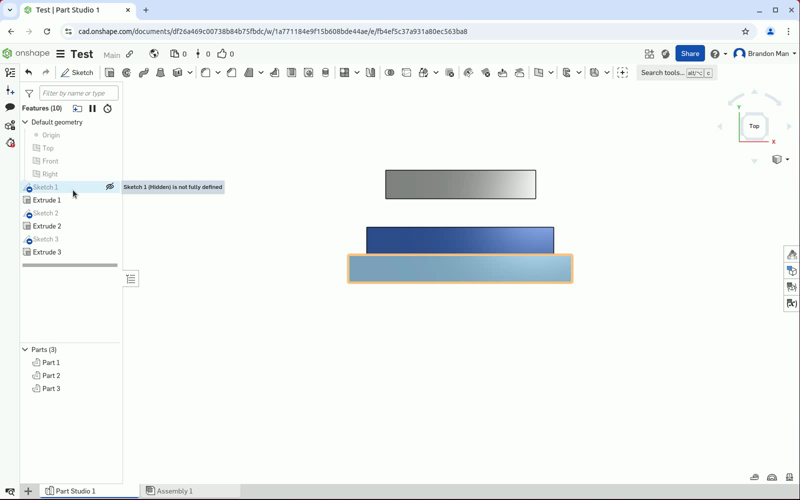
click(73, 189)
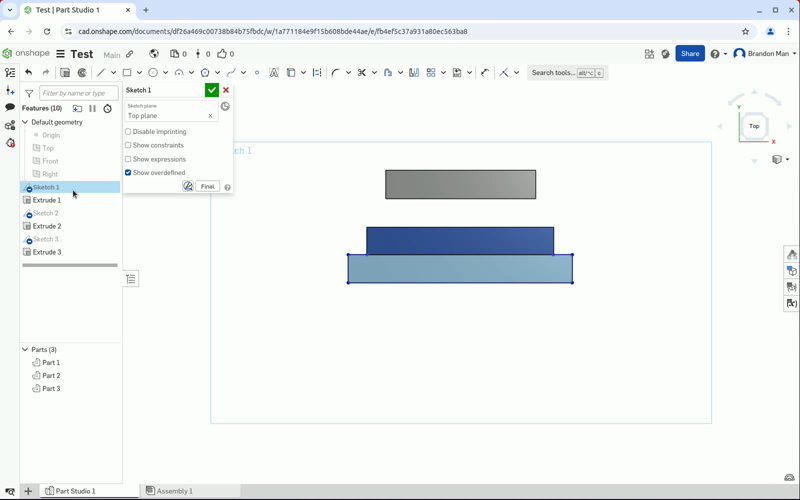
mouse_move(229, 92)
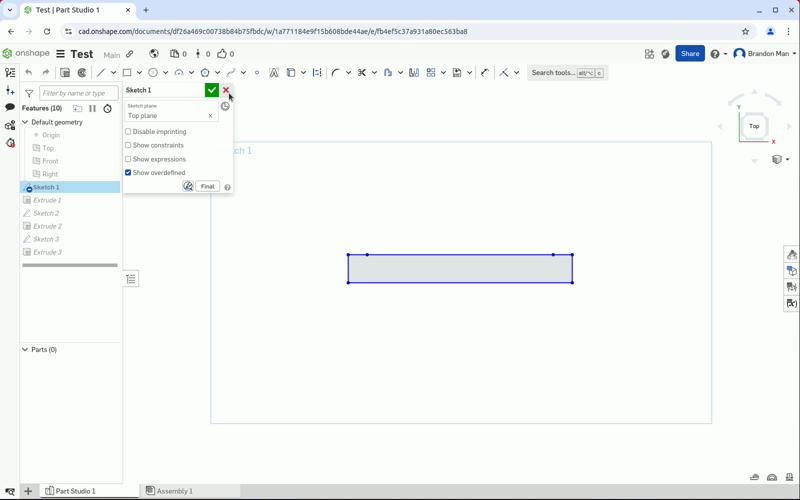
click(229, 92)
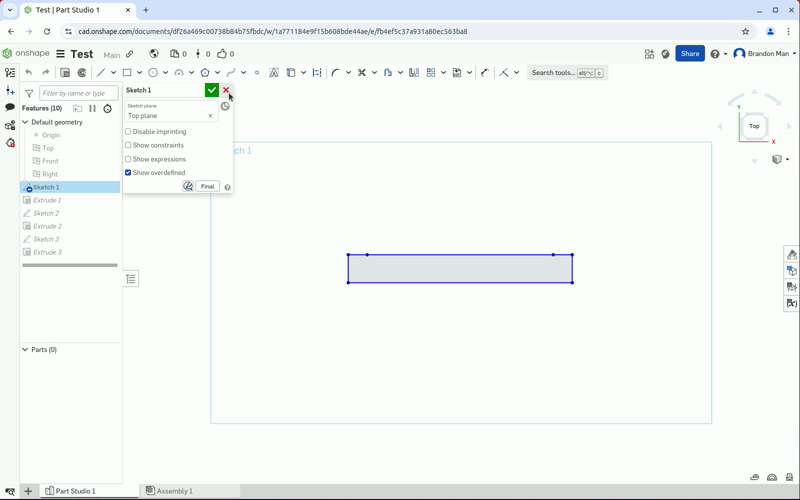
key(shift+s)
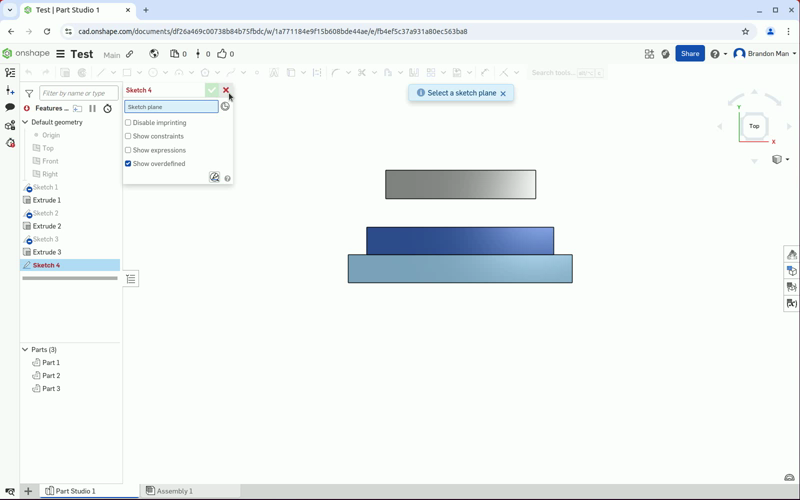
mouse_move(73, 150)
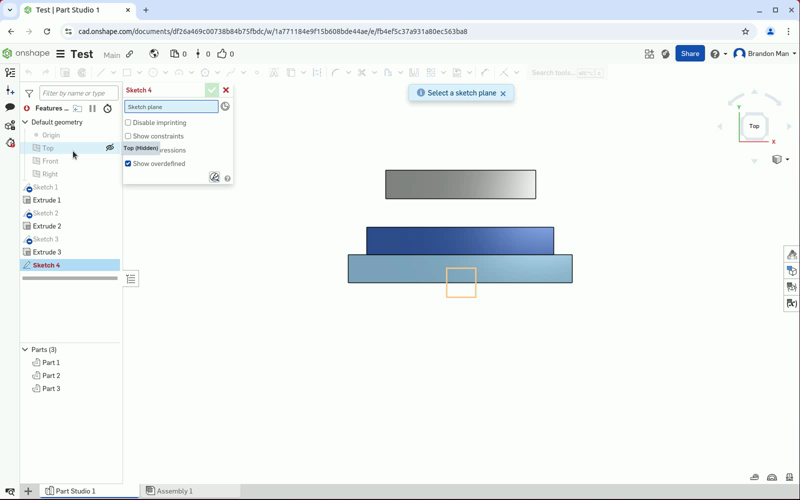
click(73, 150)
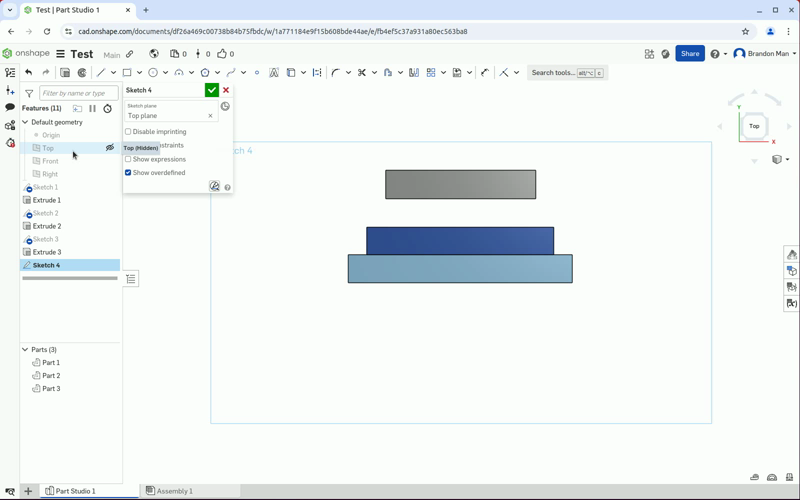
mouse_move(73, 352)
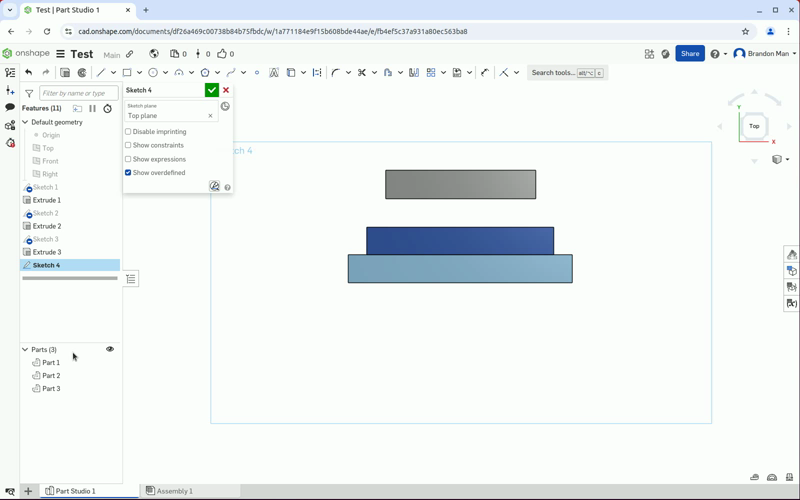
key(y)
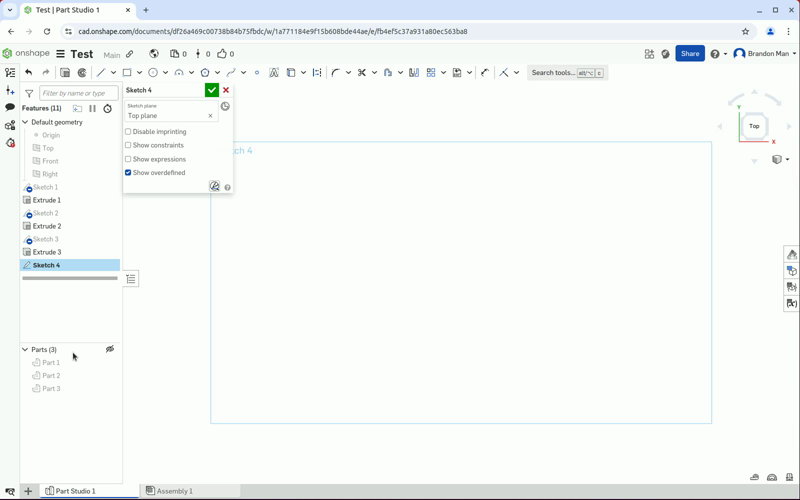
key(l)
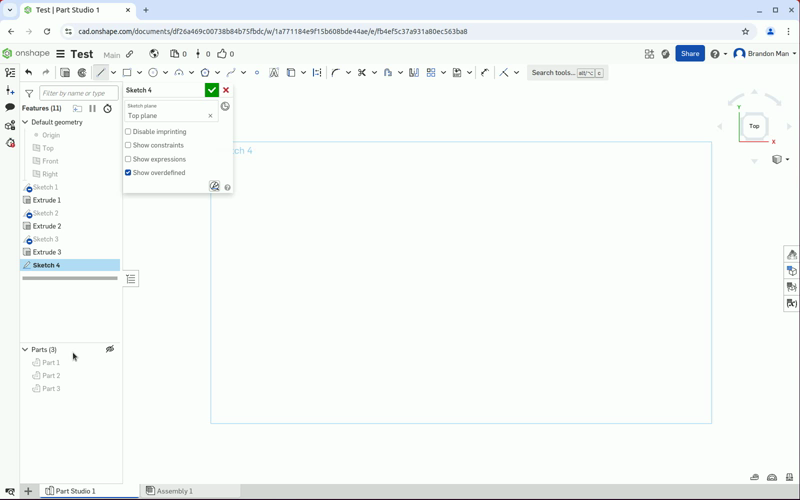
key_down(shift)
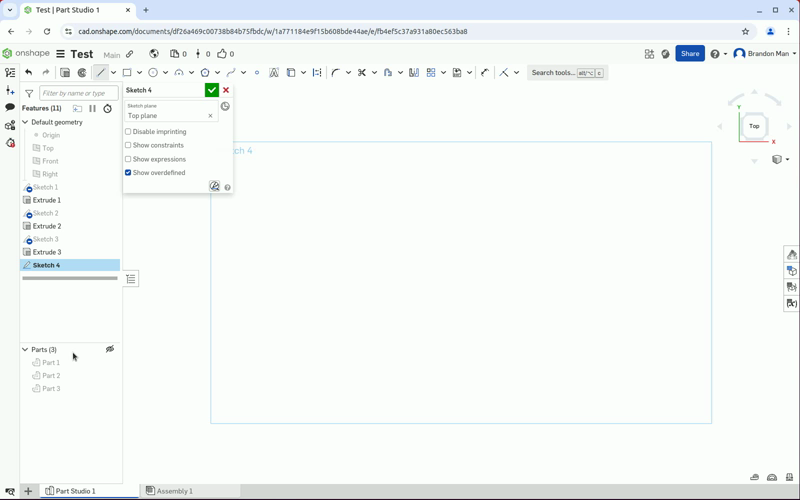
mouse_move(379, 226)
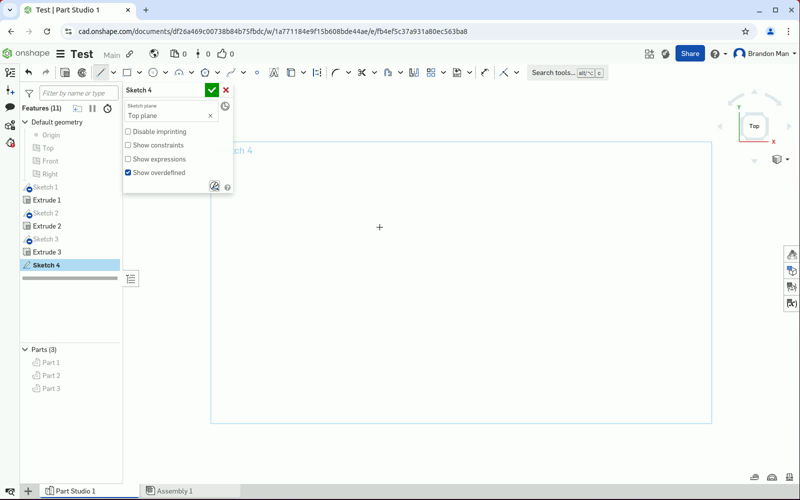
click(379, 226)
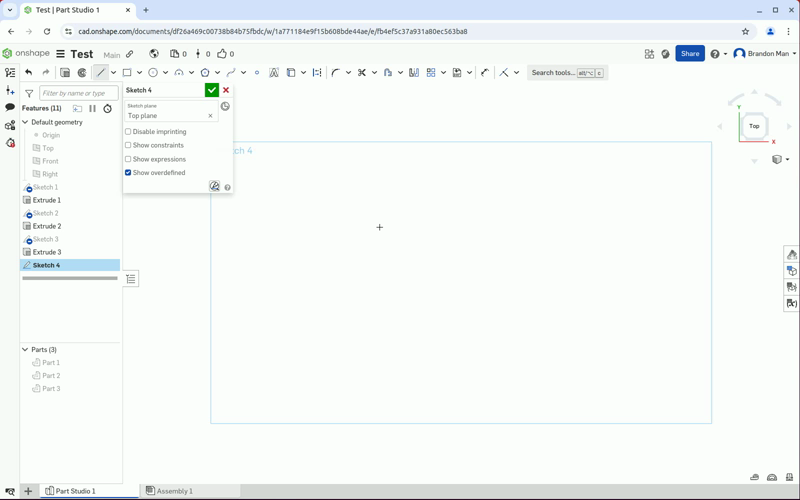
key_up(shift)
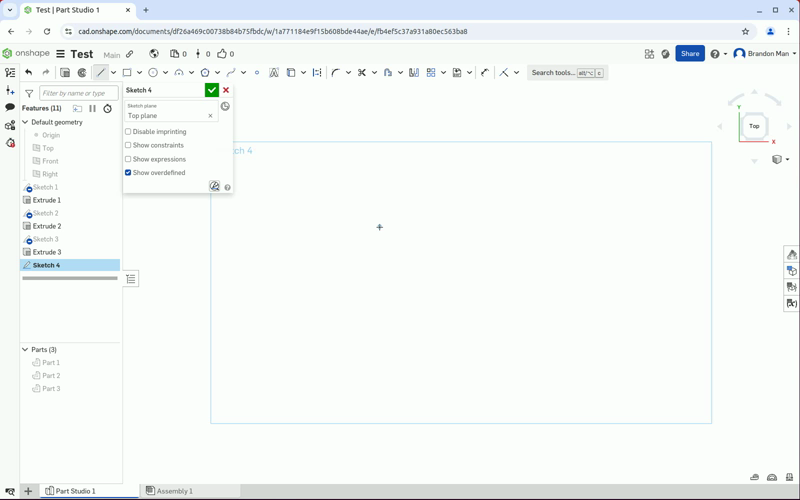
key_down(shift)
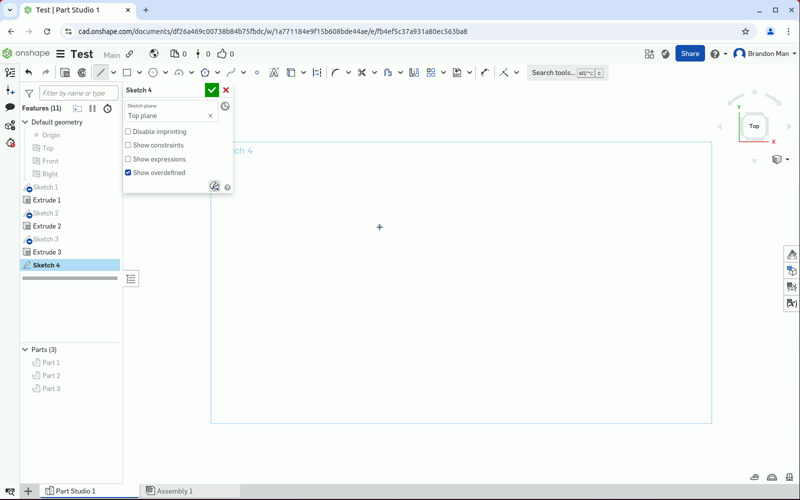
mouse_move(541, 226)
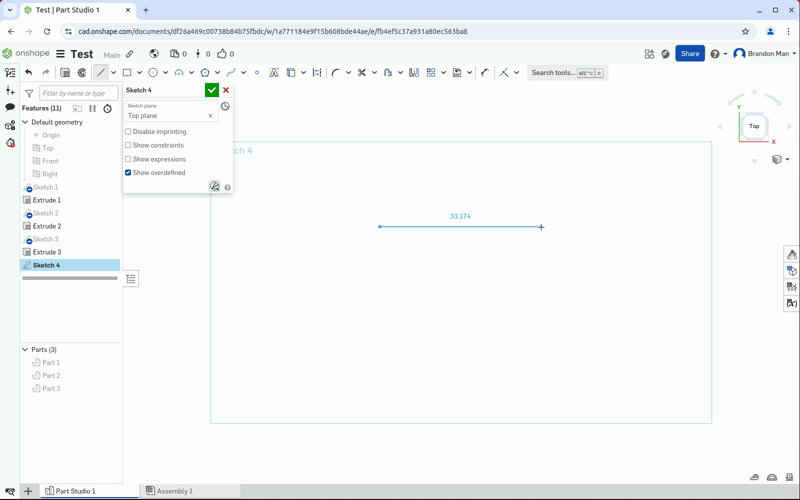
click(541, 226)
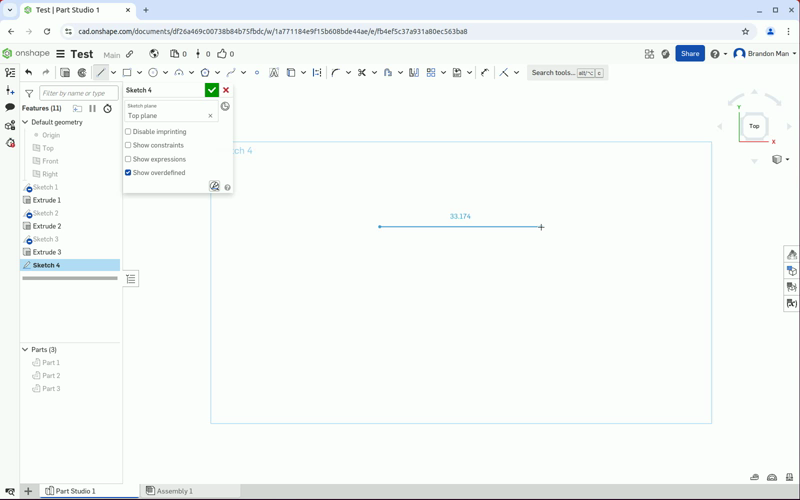
key_up(shift)
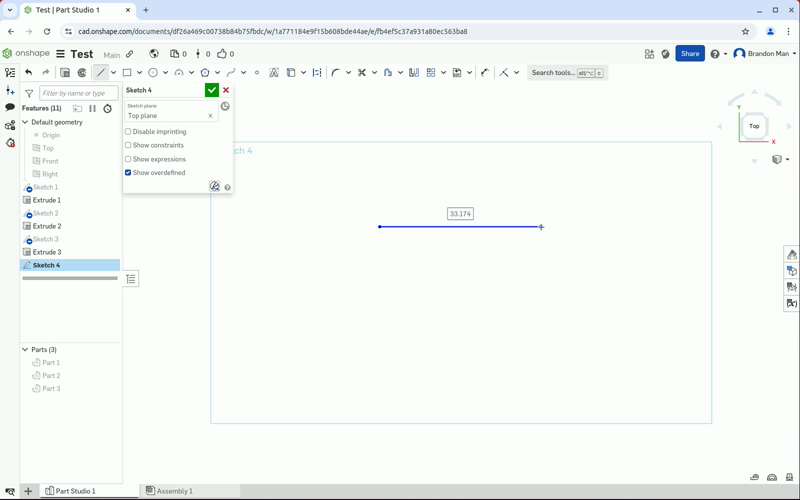
key_down(shift)
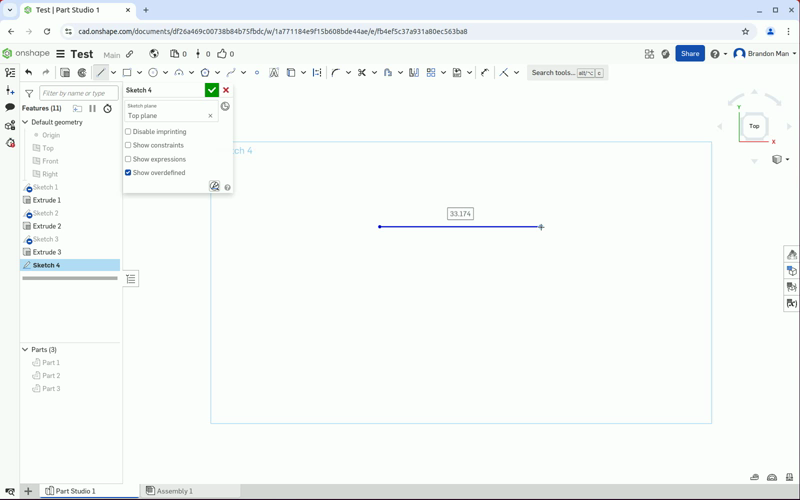
mouse_move(571, 226)
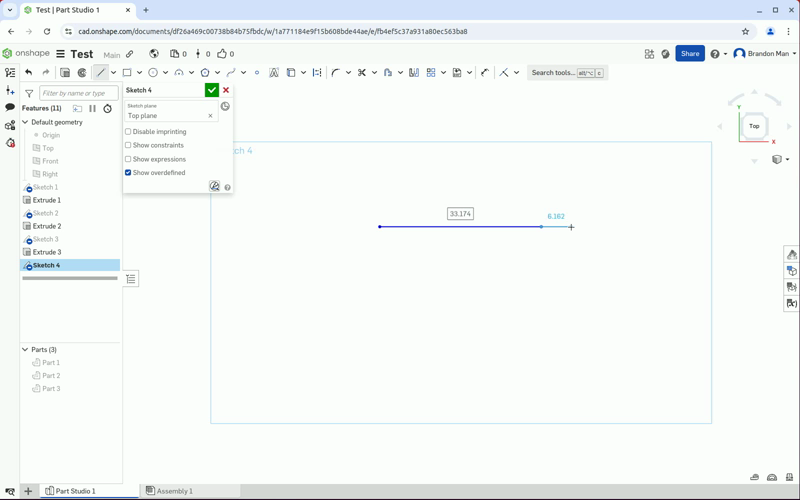
mouse_move(541, 197)
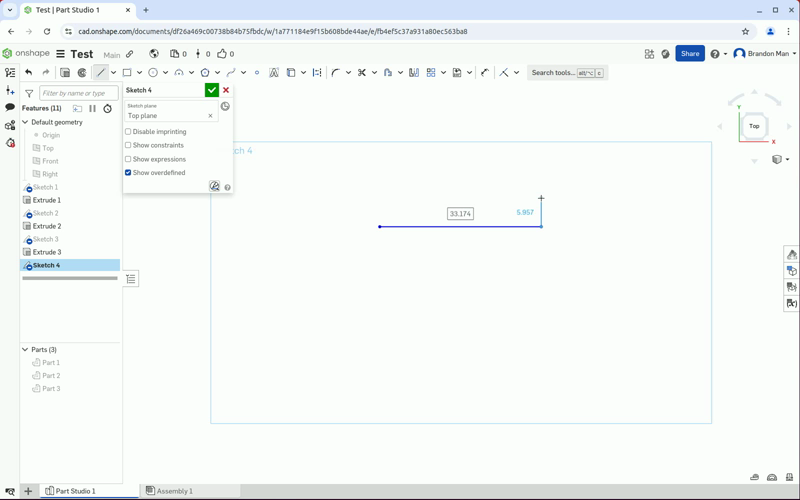
click(541, 197)
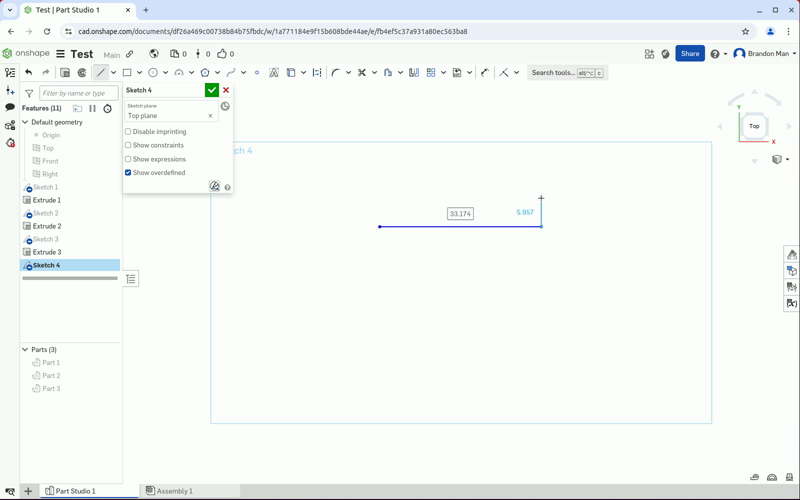
key_up(shift)
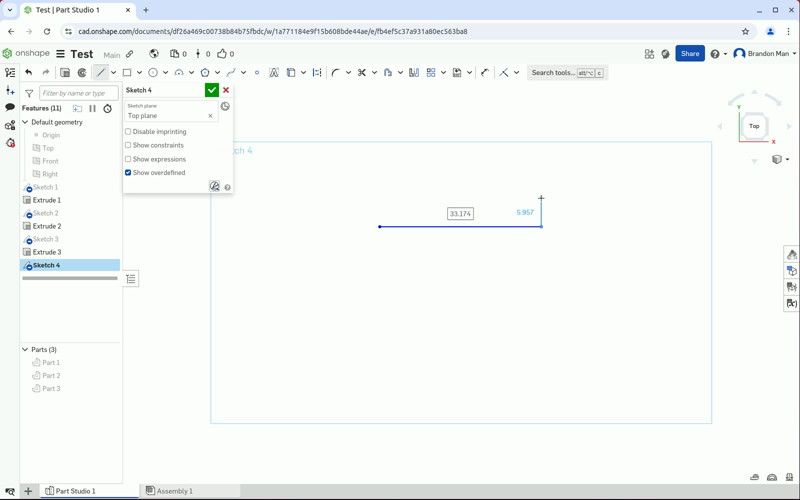
key_down(shift)
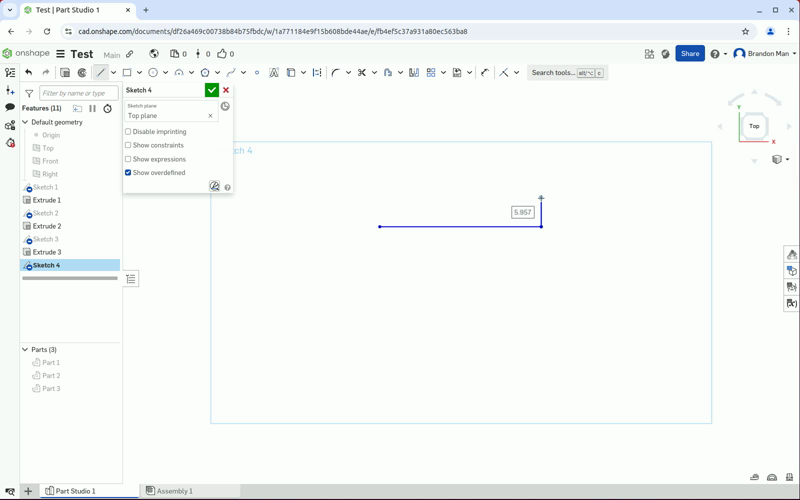
mouse_move(571, 197)
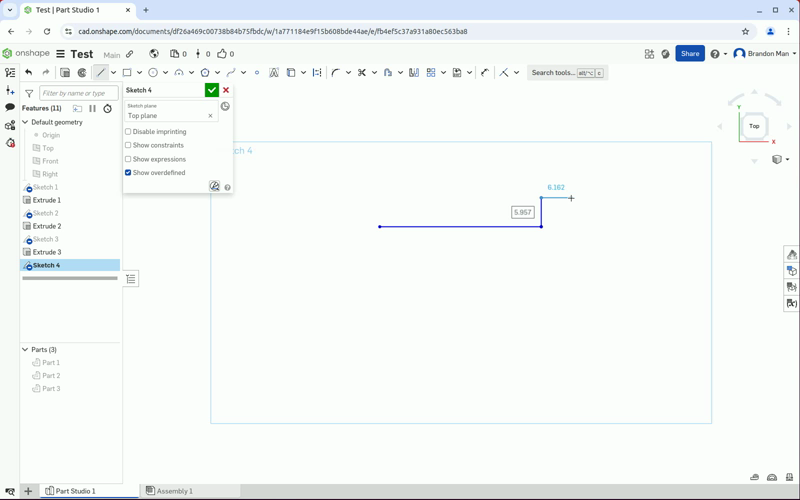
mouse_move(536, 197)
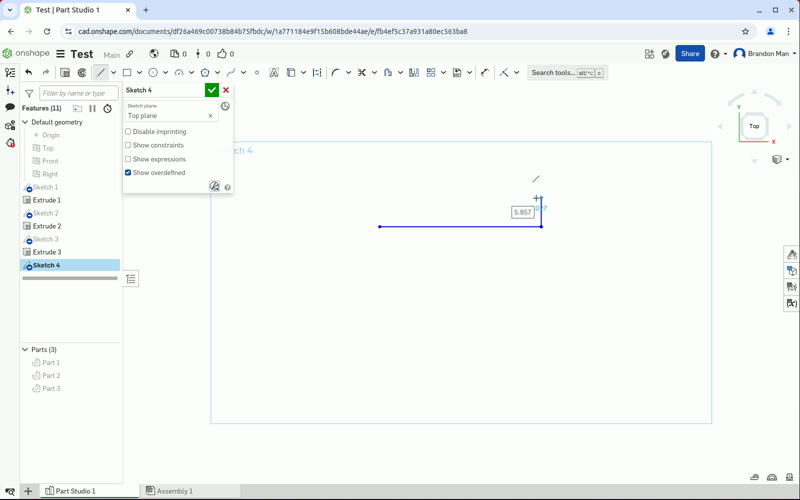
scroll(6)
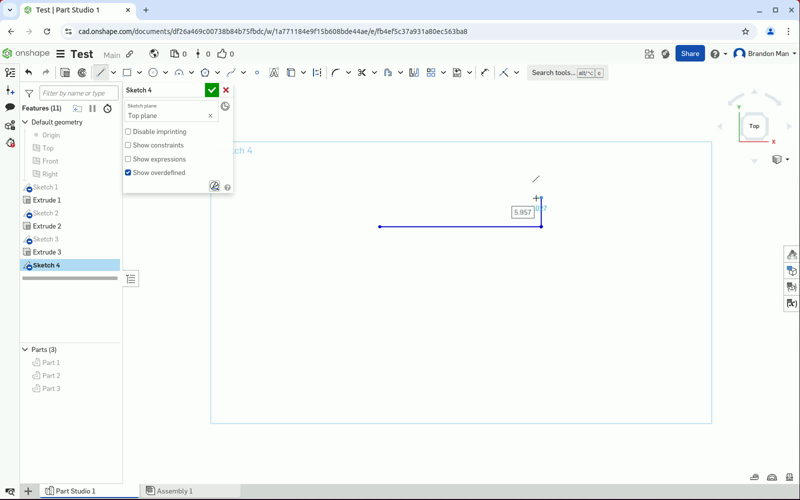
scroll(6)
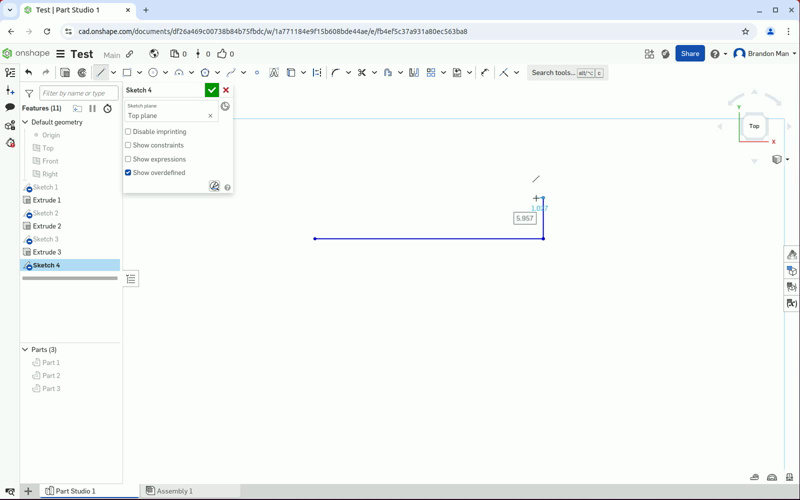
scroll(6)
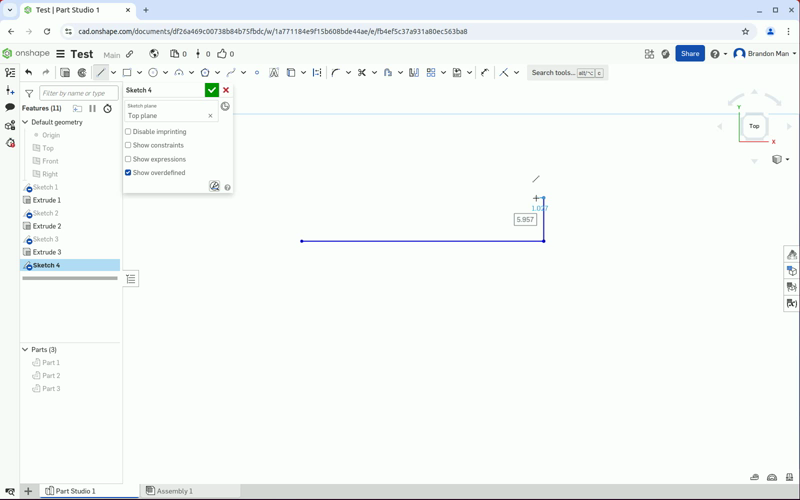
scroll(6)
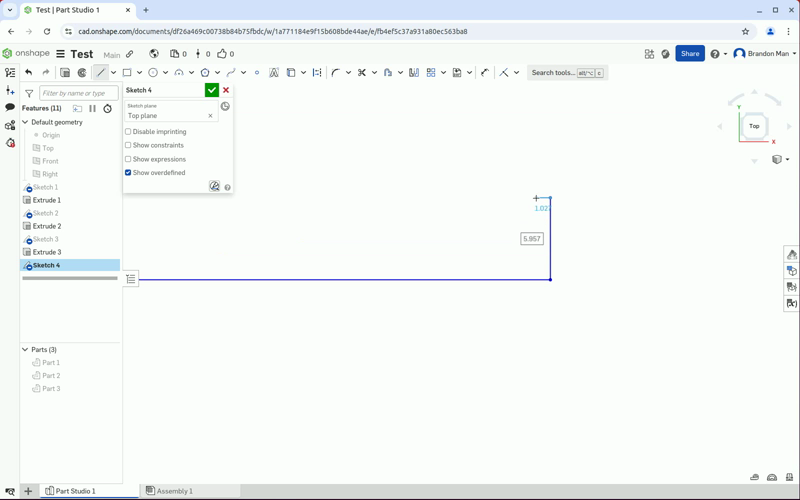
scroll(6)
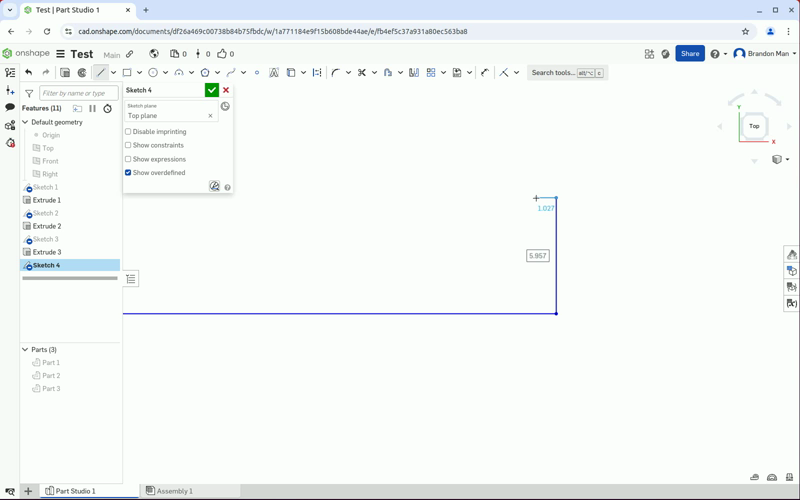
scroll(6)
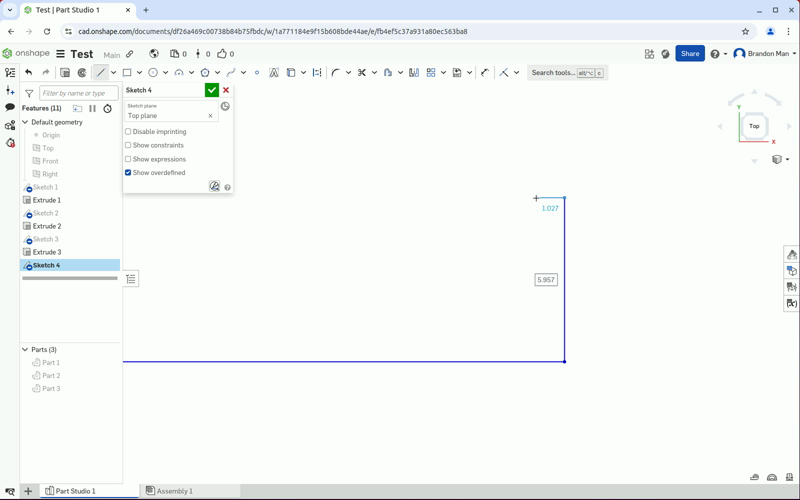
scroll(6)
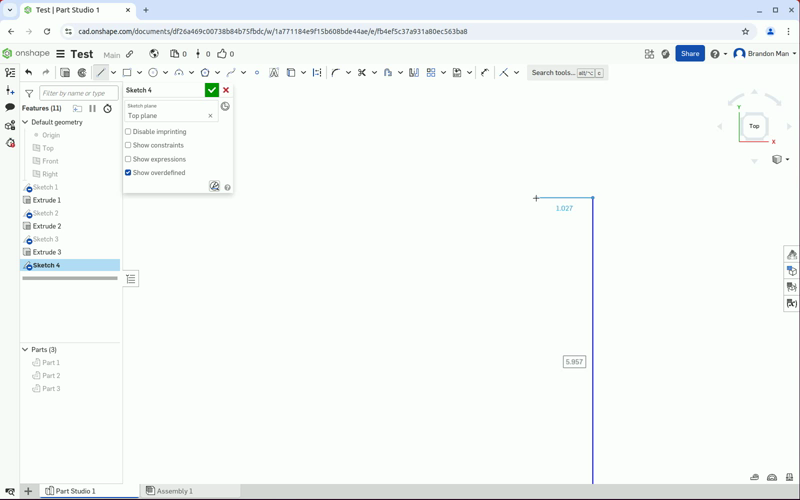
click(536, 197)
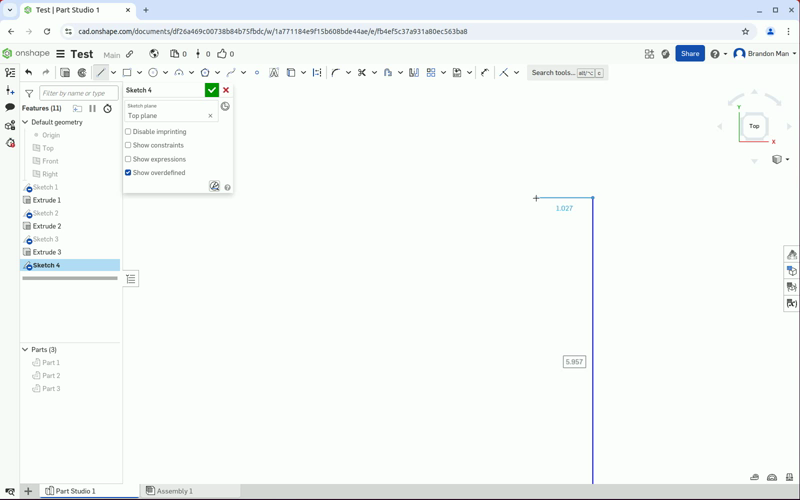
scroll(-6)
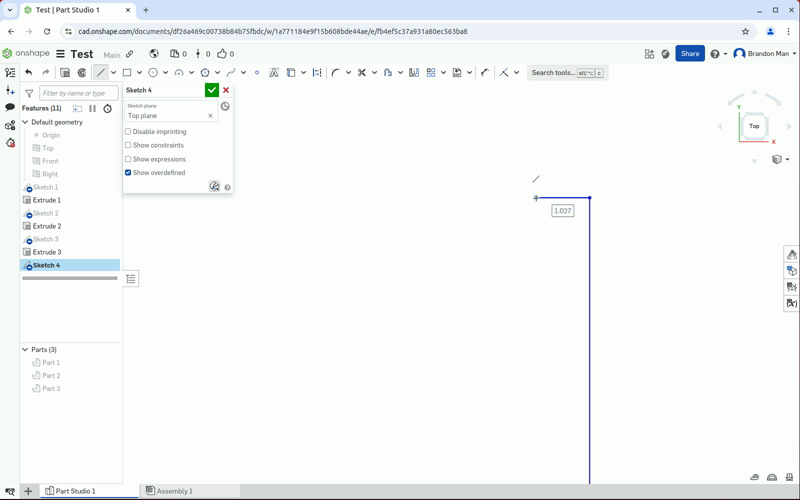
scroll(-6)
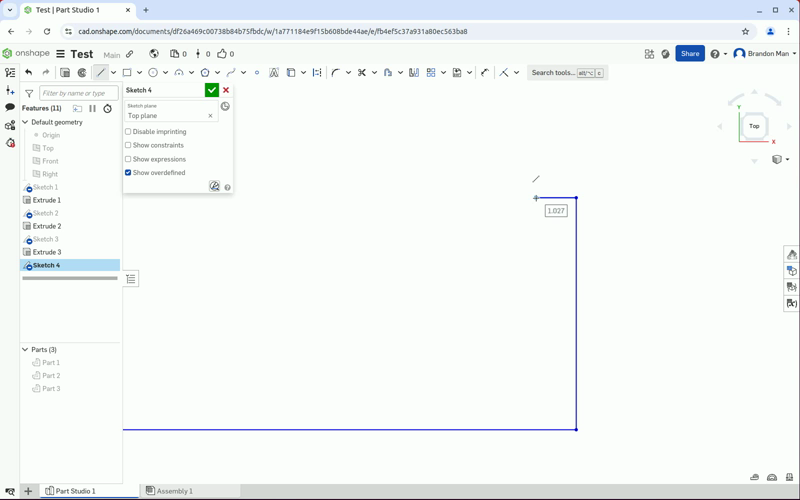
scroll(-6)
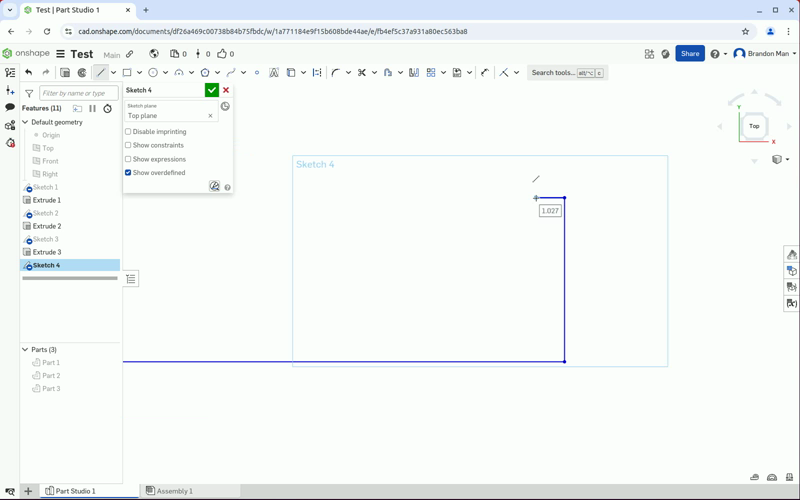
scroll(-6)
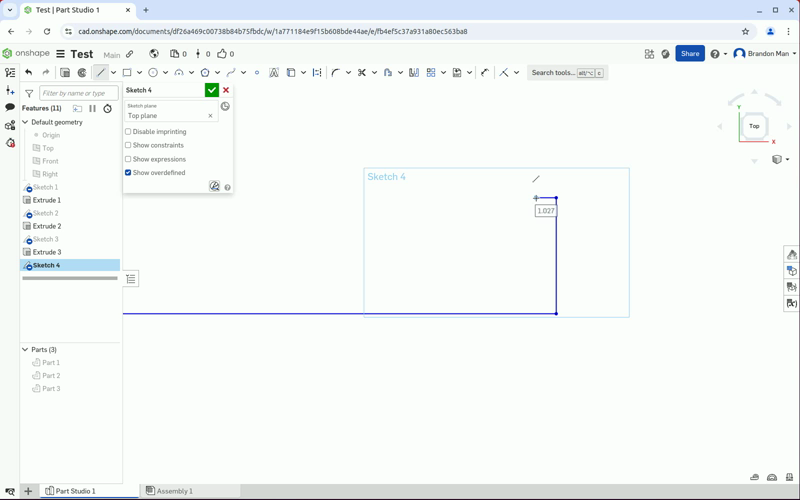
scroll(-6)
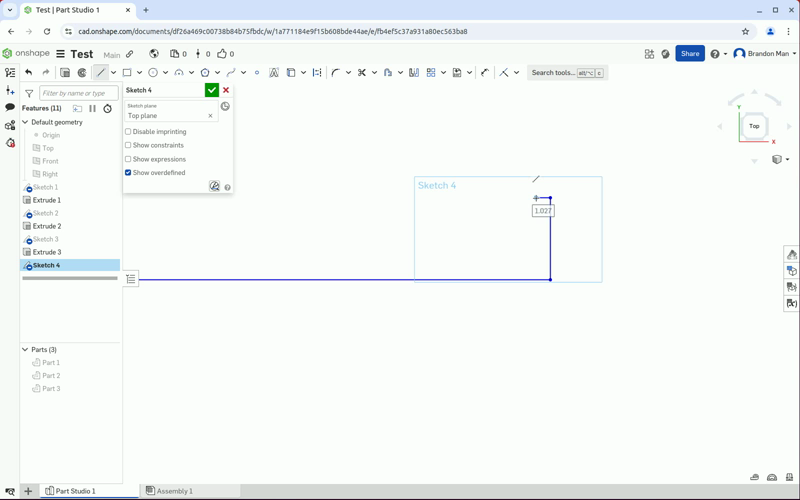
scroll(-6)
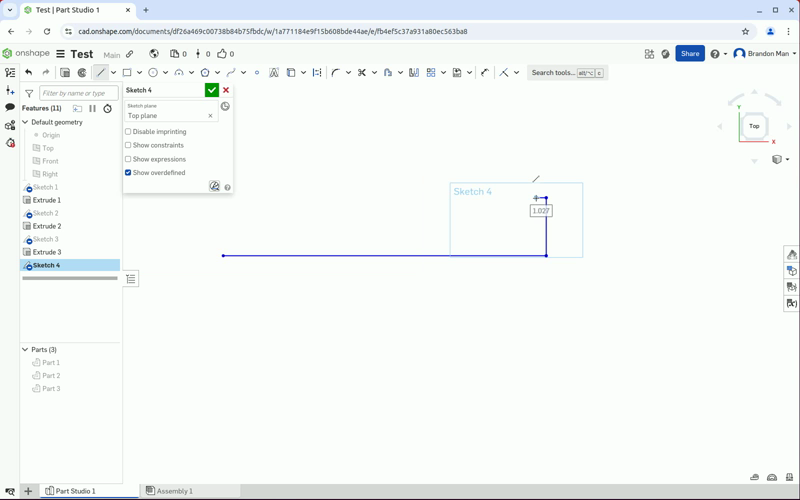
scroll(-6)
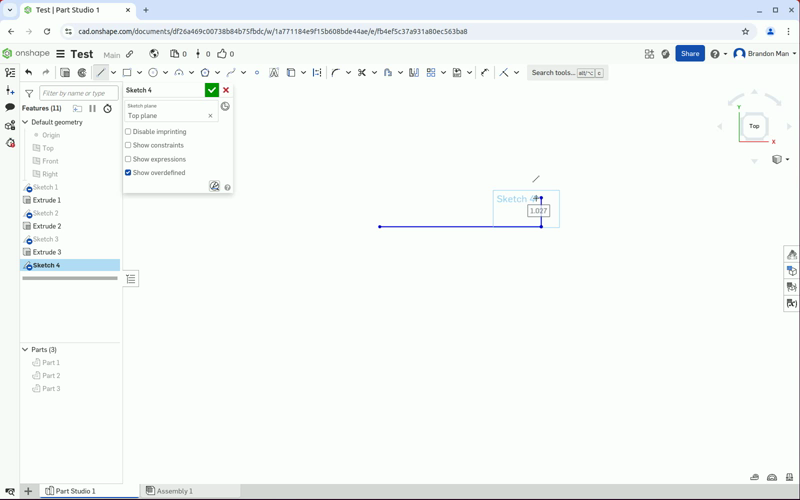
key_up(shift)
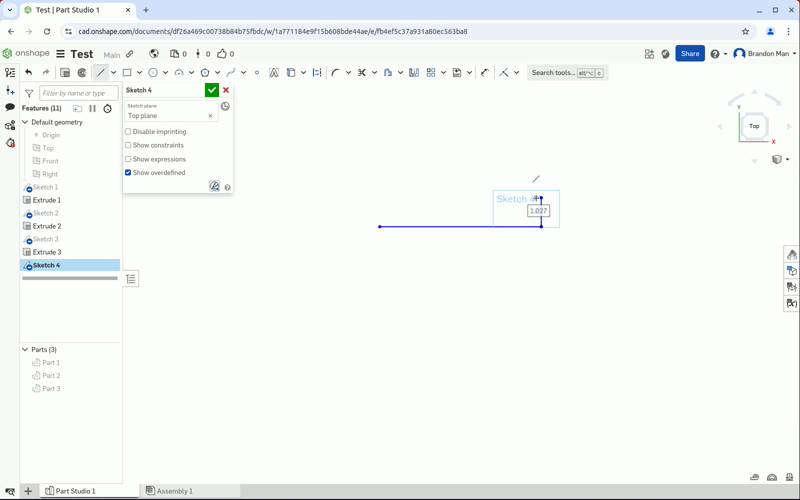
key_down(shift)
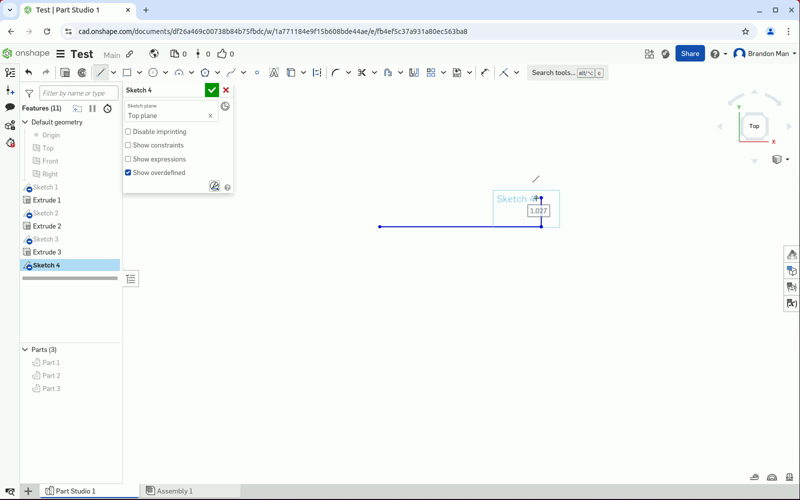
mouse_move(384, 197)
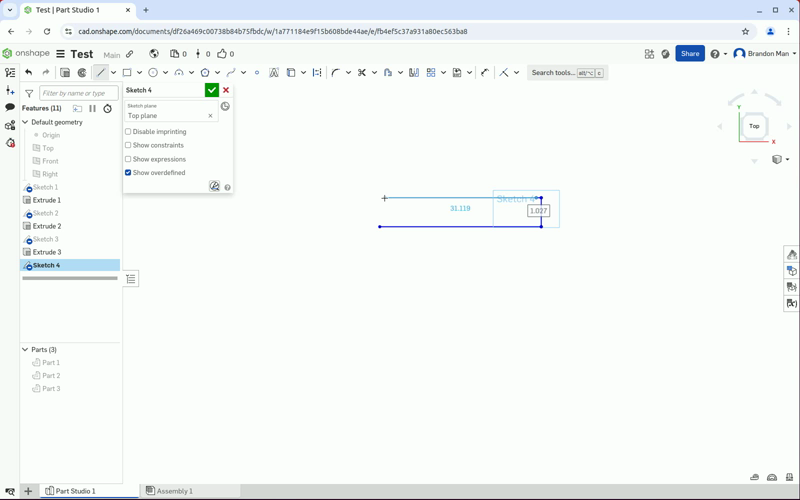
click(384, 197)
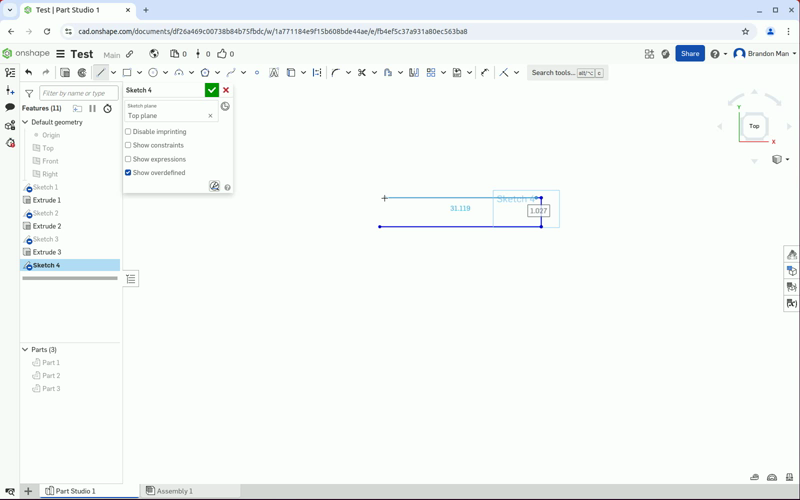
key_up(shift)
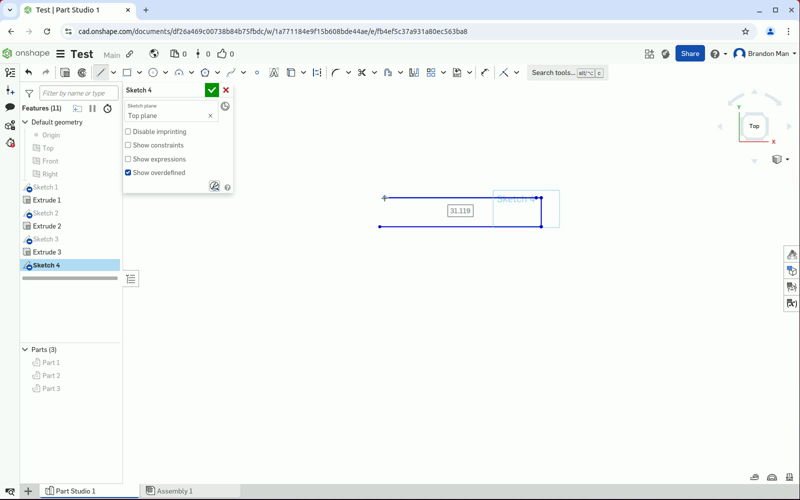
key_down(shift)
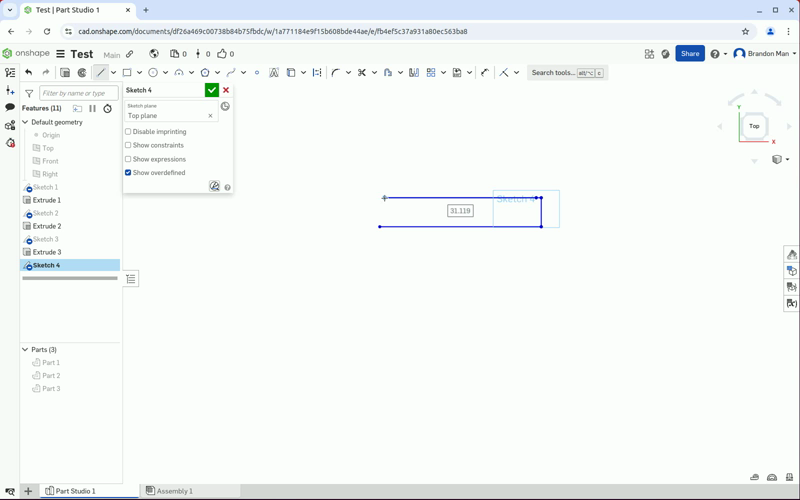
mouse_move(414, 197)
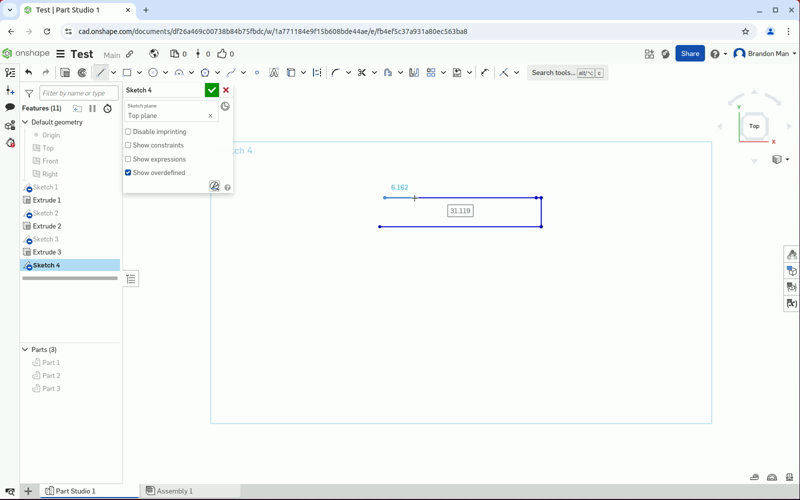
mouse_move(379, 197)
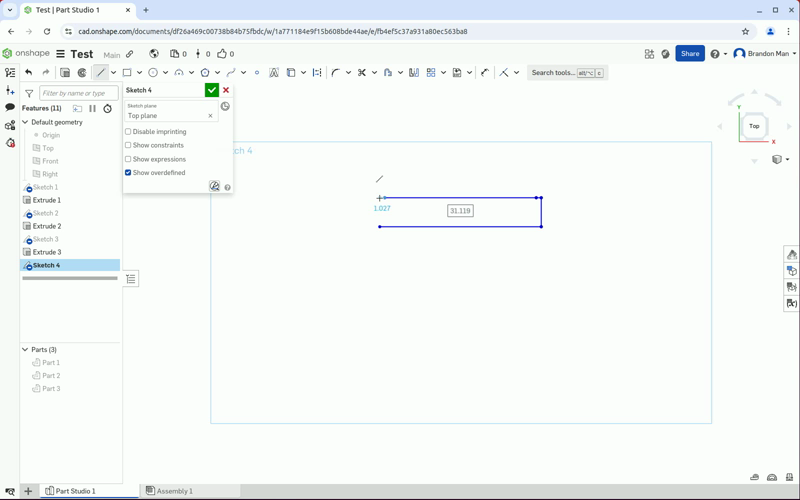
scroll(6)
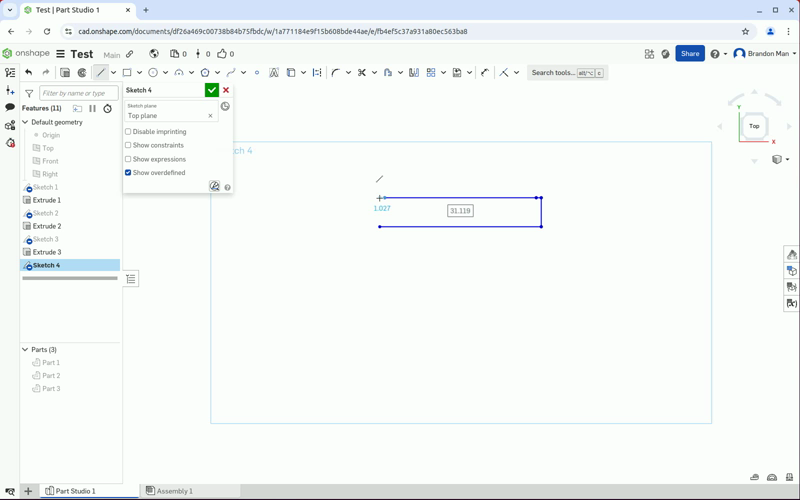
scroll(6)
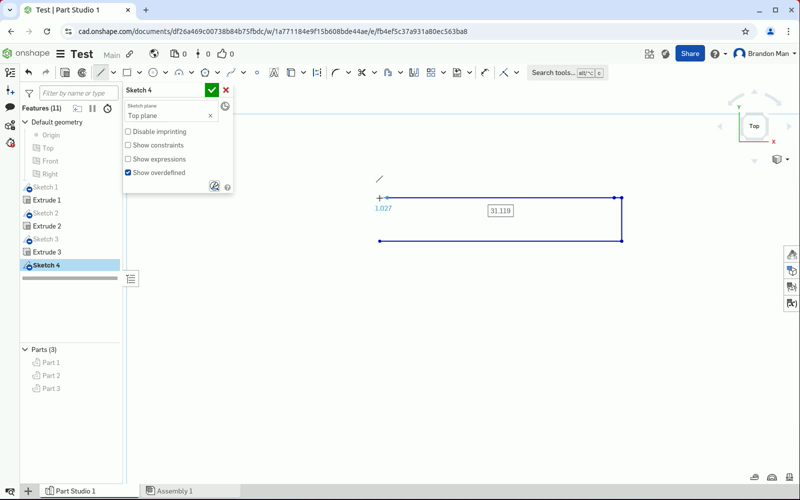
scroll(6)
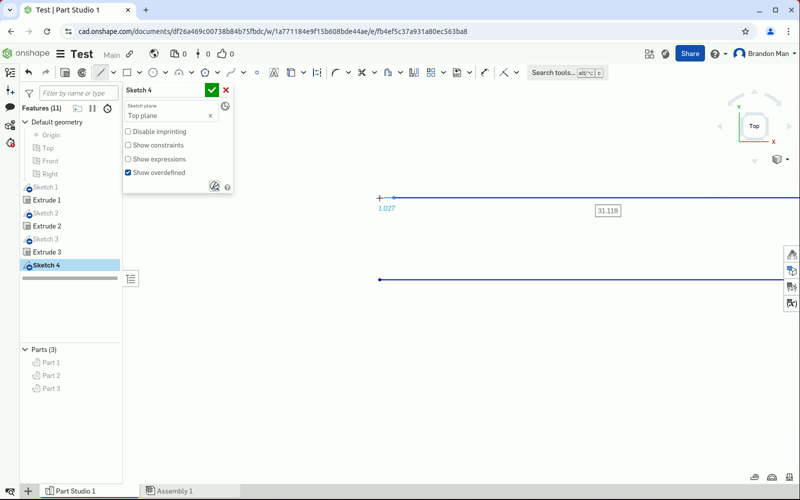
scroll(6)
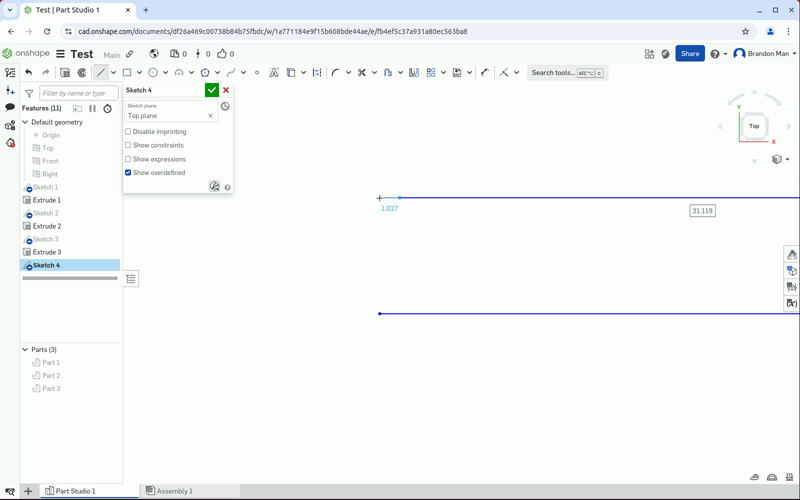
scroll(6)
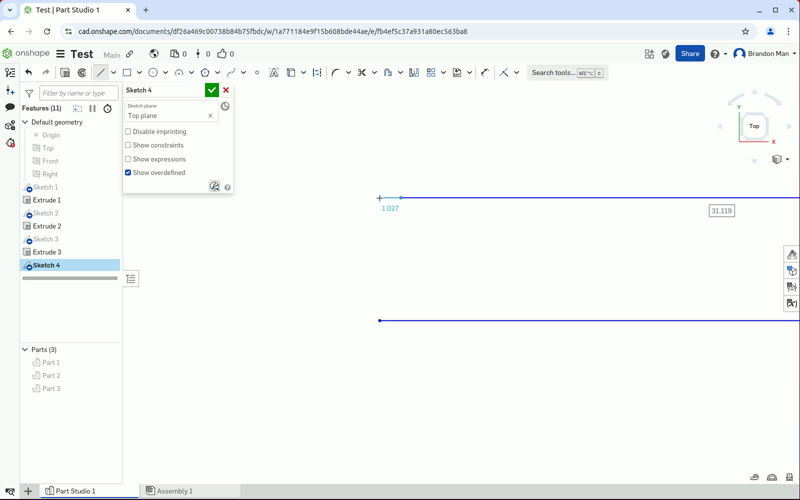
scroll(6)
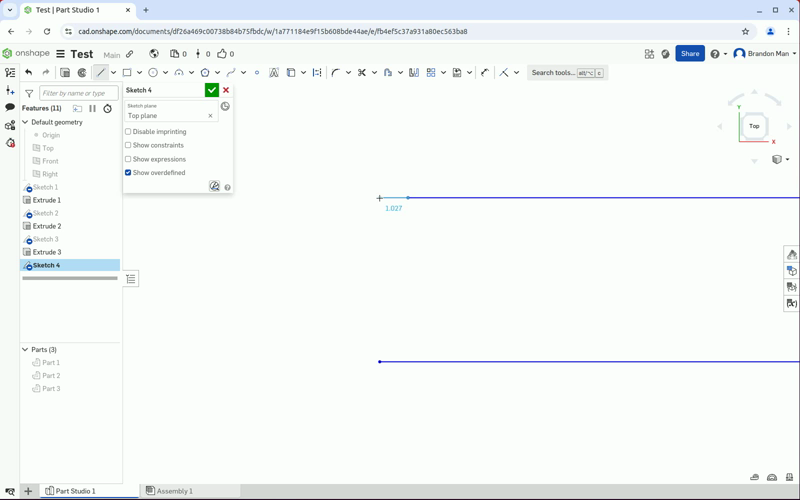
scroll(6)
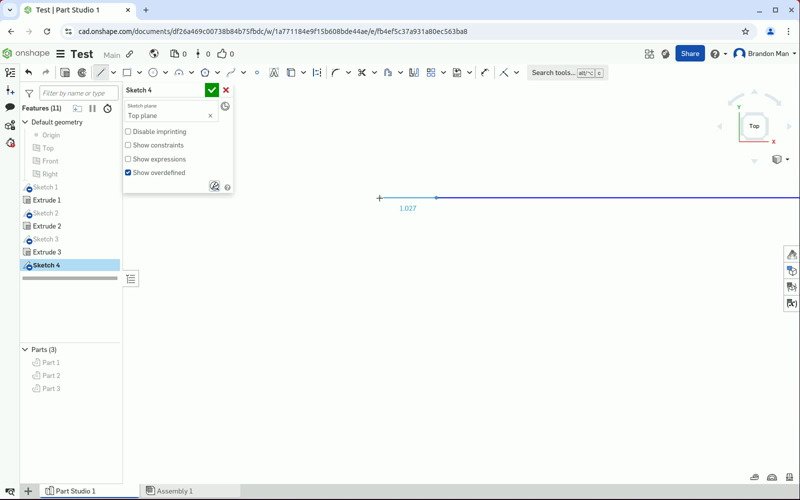
click(379, 197)
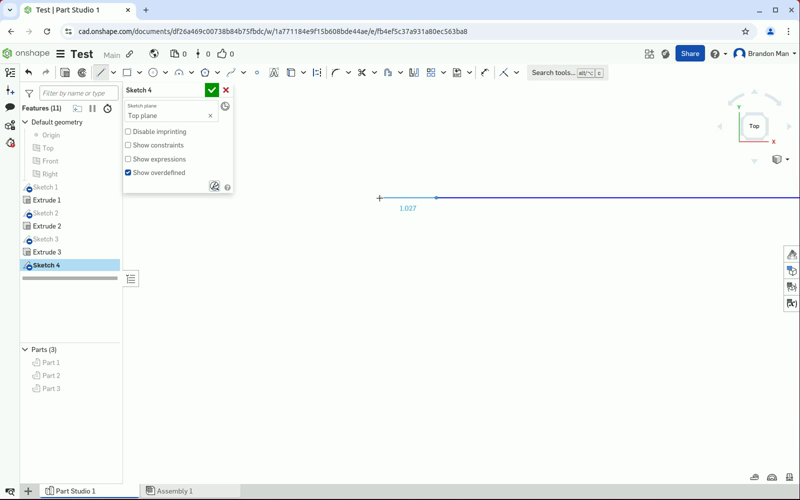
scroll(-6)
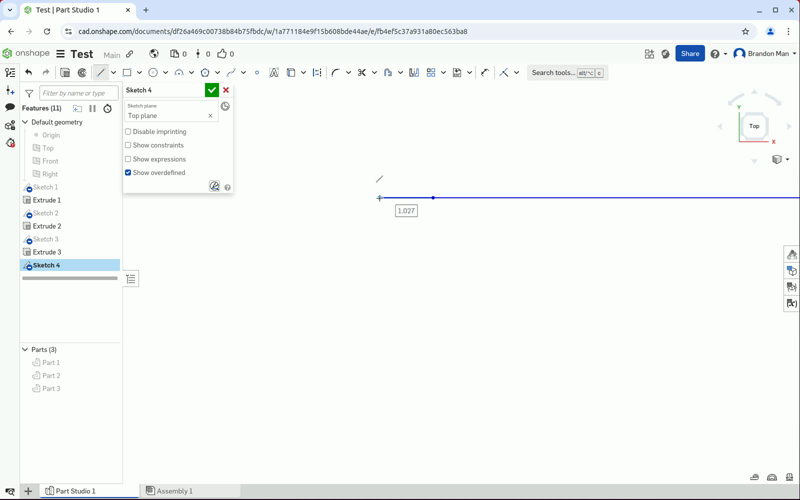
scroll(-6)
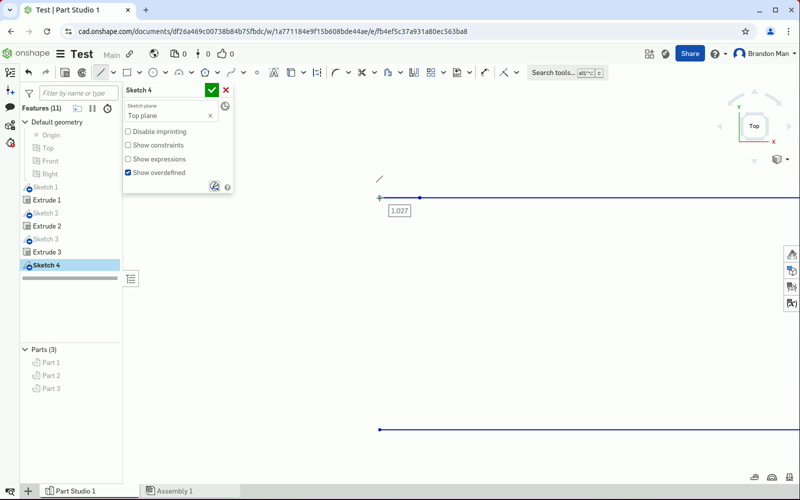
scroll(-6)
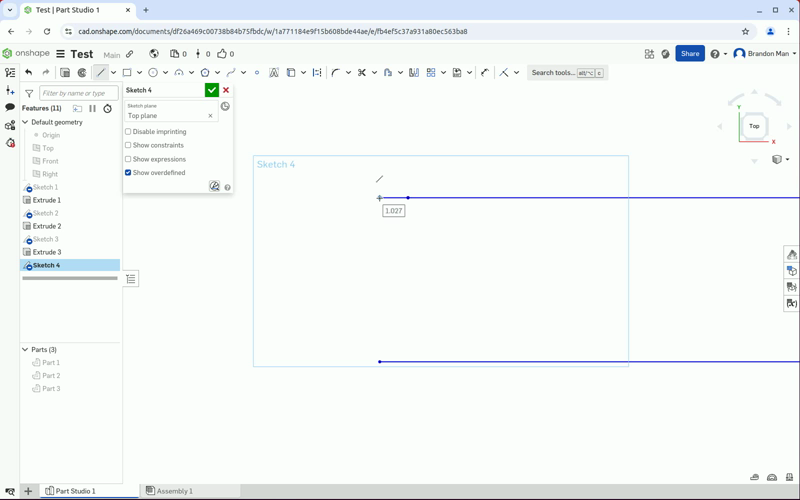
scroll(-6)
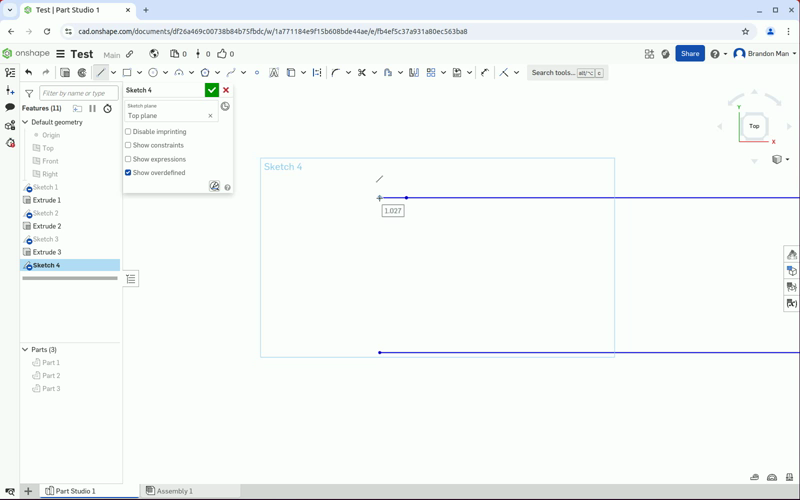
scroll(-6)
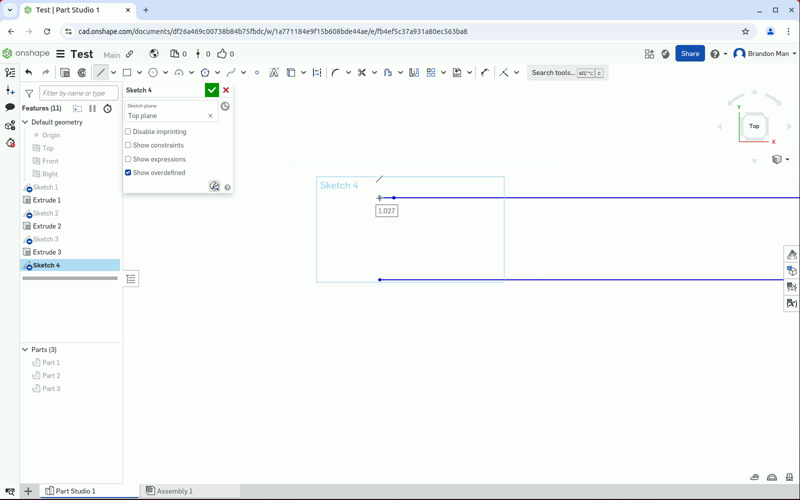
scroll(-6)
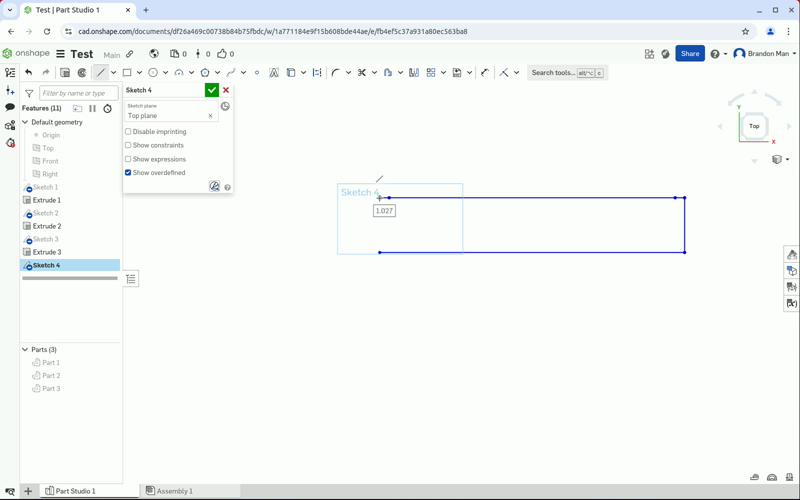
scroll(-6)
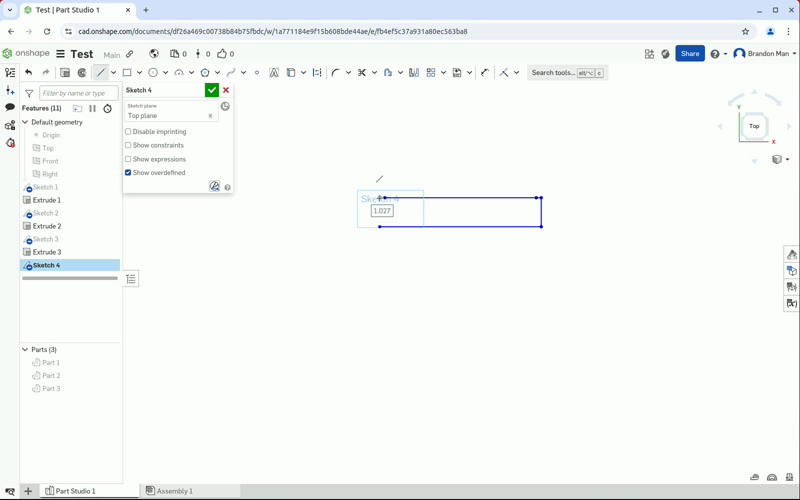
key_up(shift)
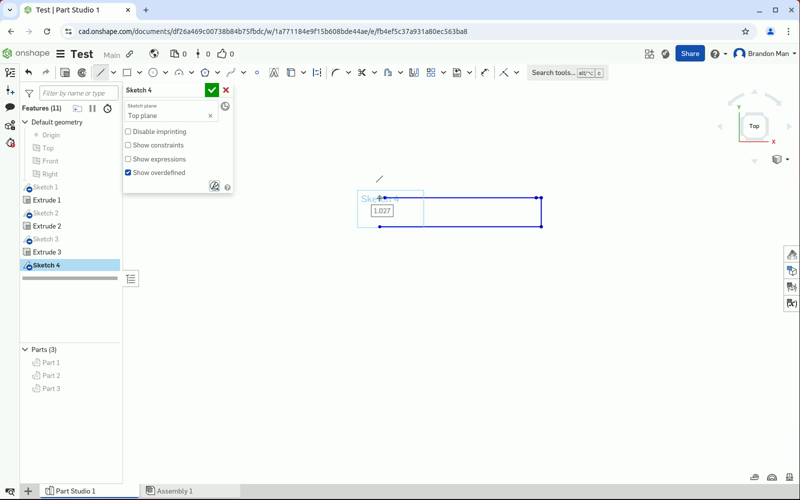
mouse_move(409, 197)
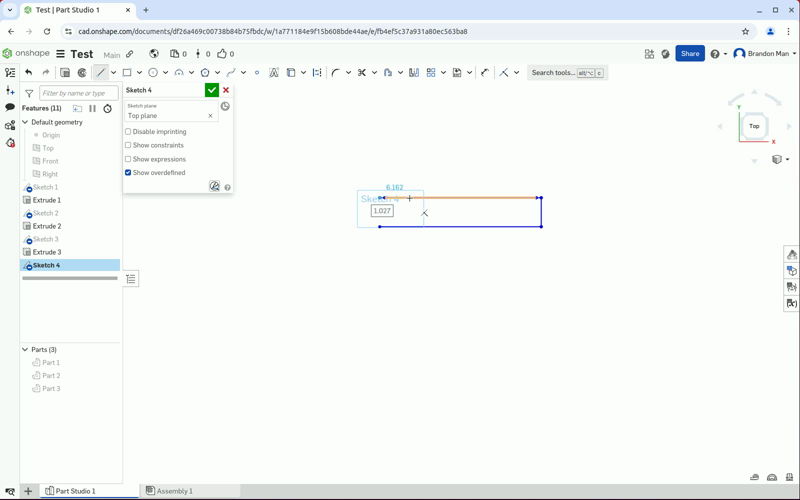
key_down(shift)
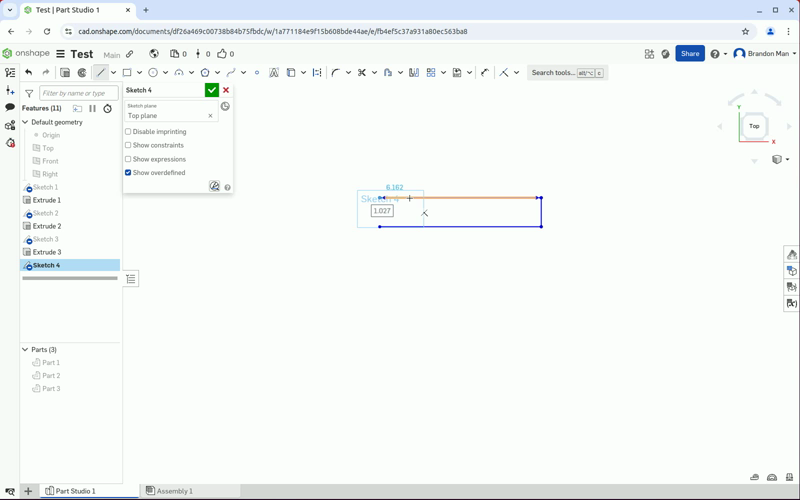
mouse_move(379, 226)
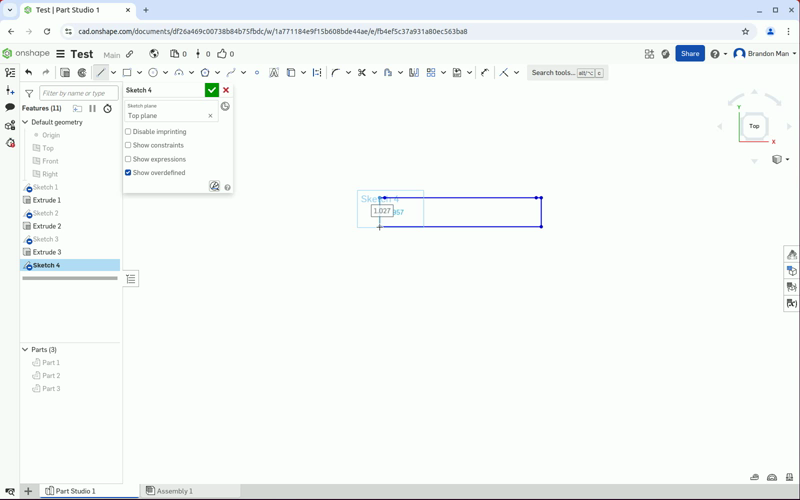
key_up(shift)
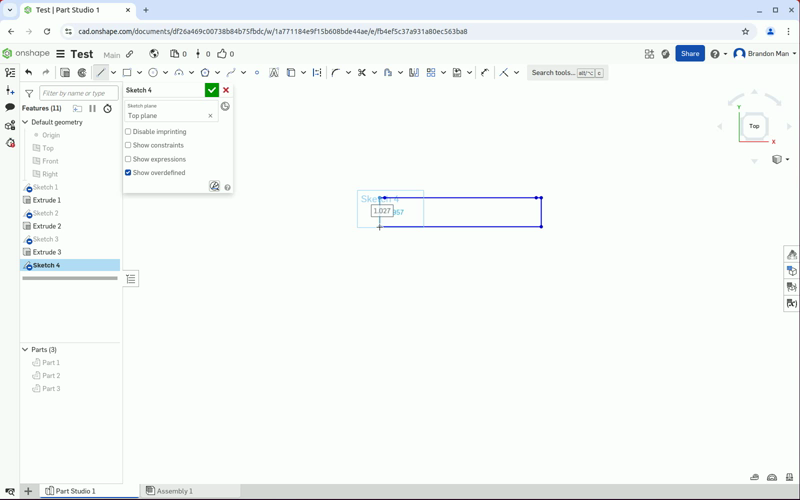
click(379, 226)
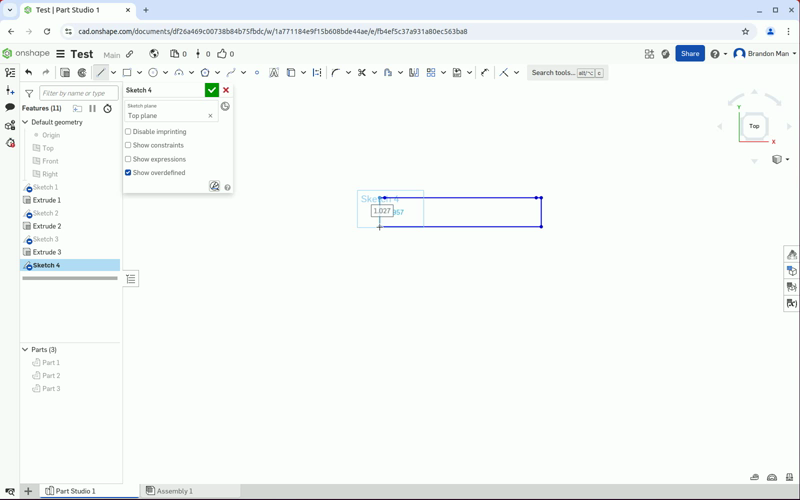
key(esc)
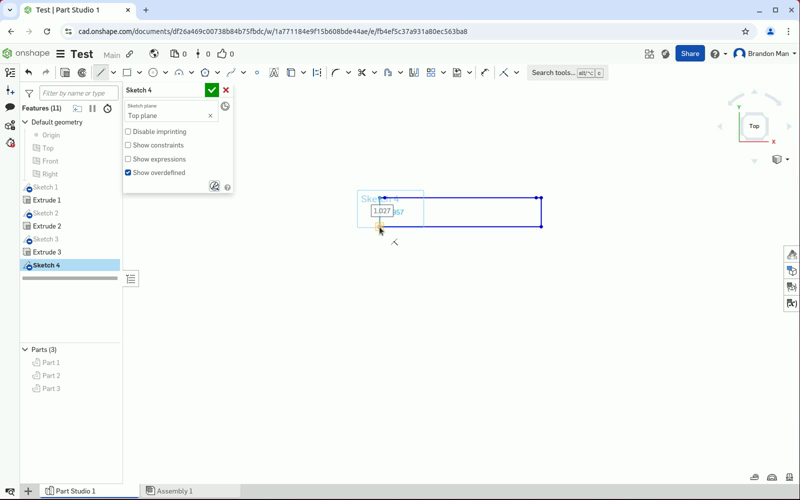
mouse_move(427, 223)
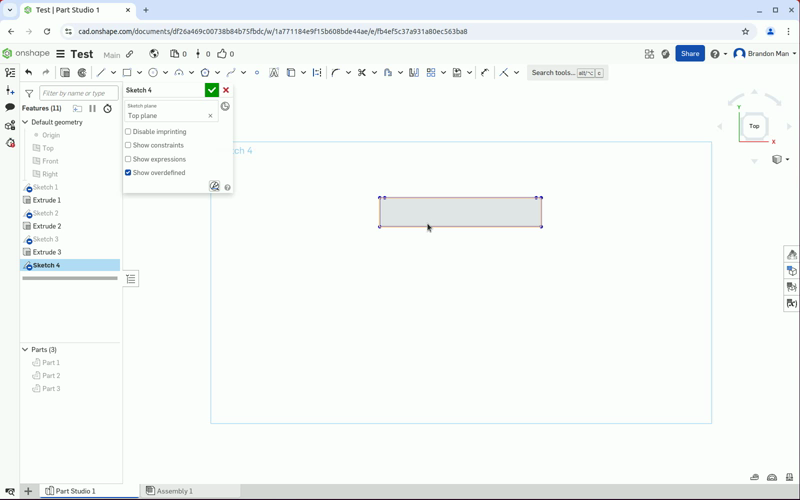
click(427, 223)
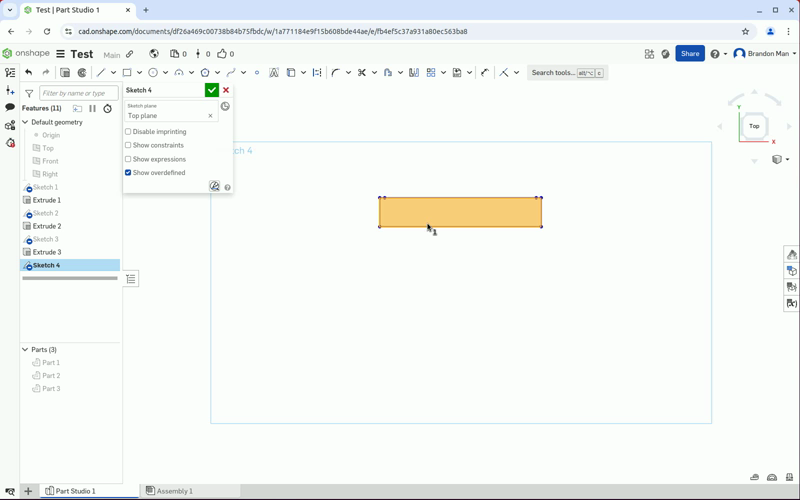
mouse_move(73, 352)
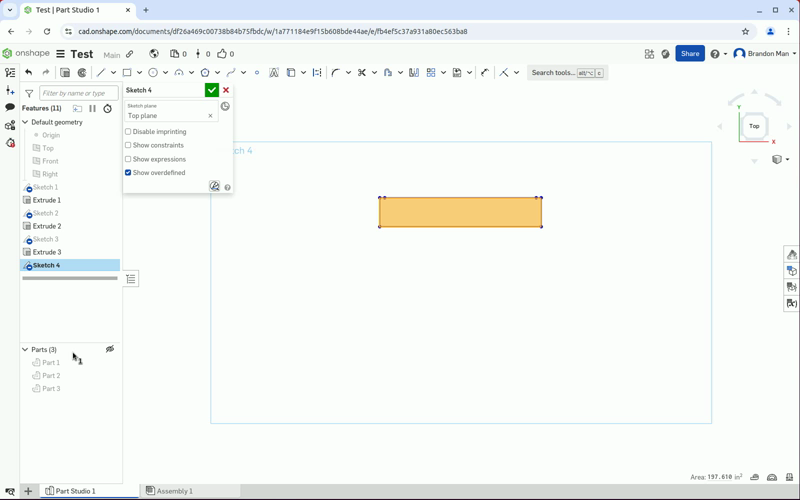
key(shift+y)
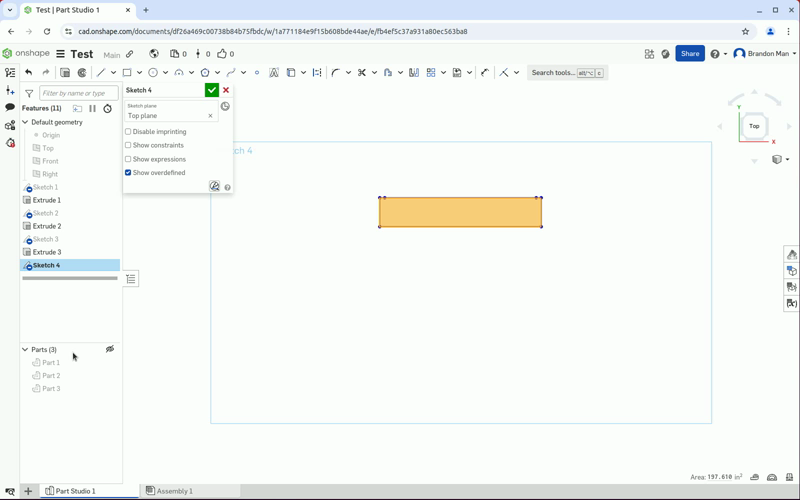
key(shift+e)
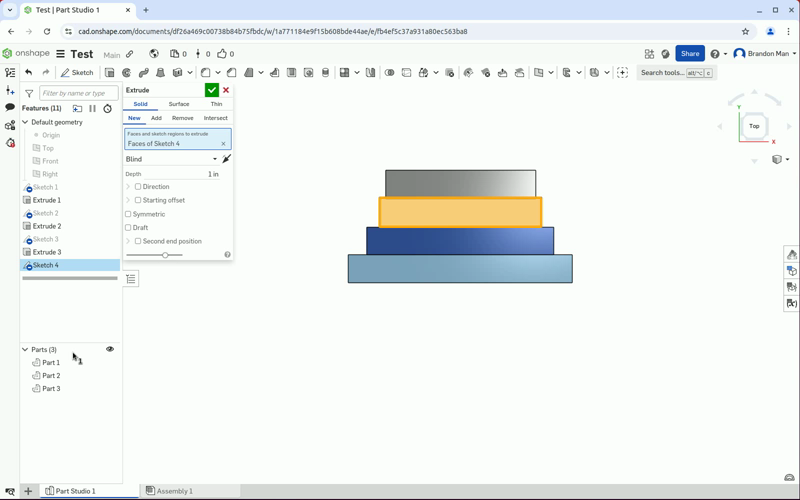
mouse_move(143, 106)
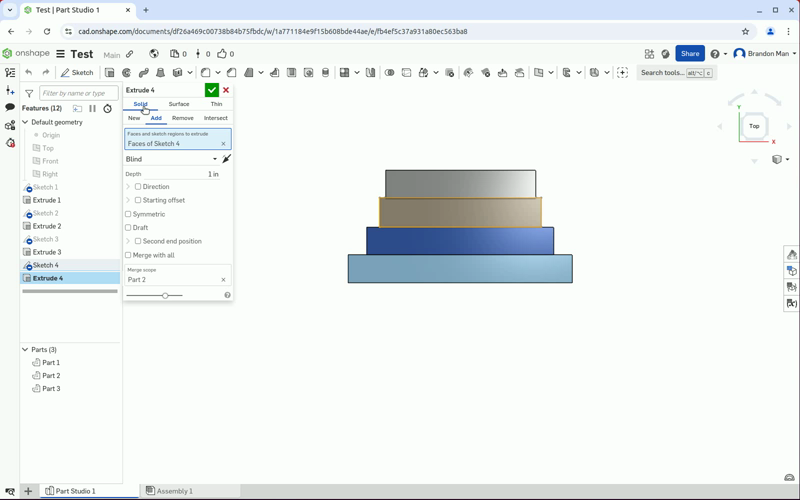
click(143, 106)
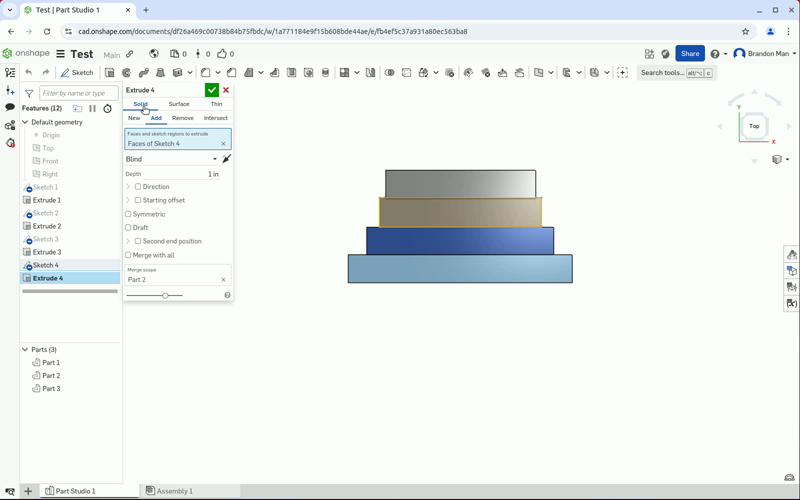
mouse_move(137, 120)
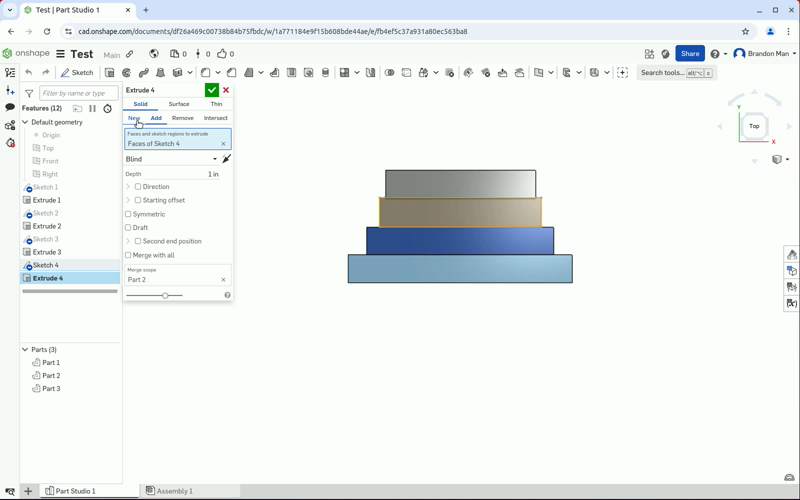
click(137, 120)
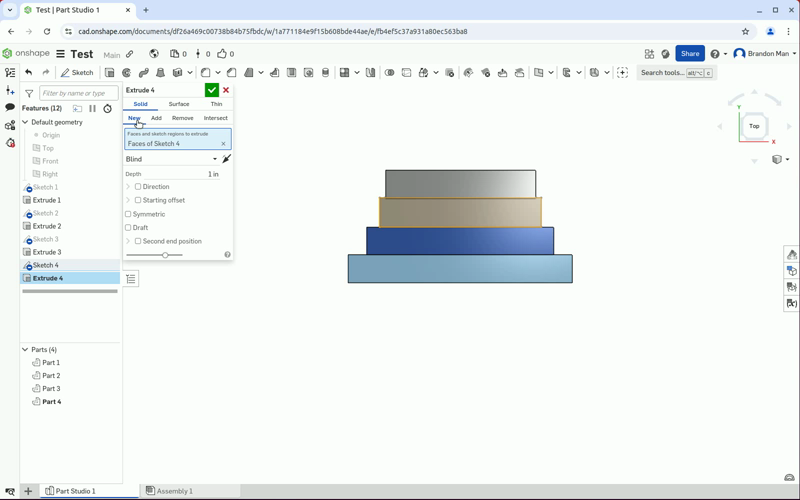
key(tab, 4)
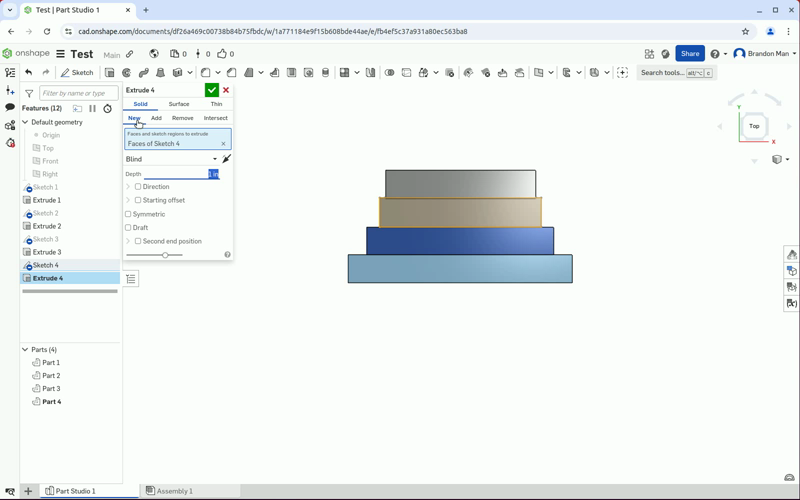
text(3.851)
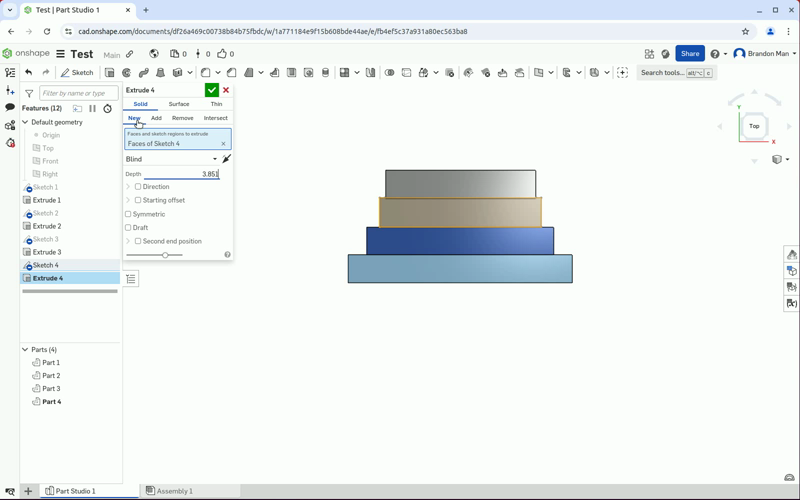
key(enter)
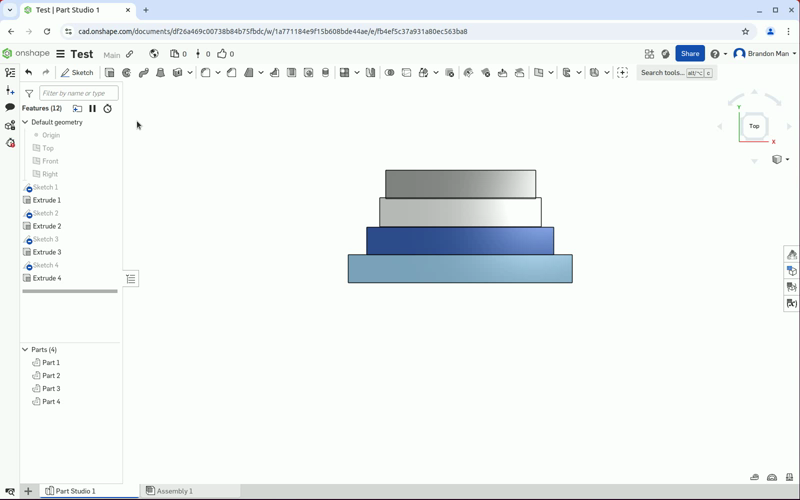
key(shift+h)
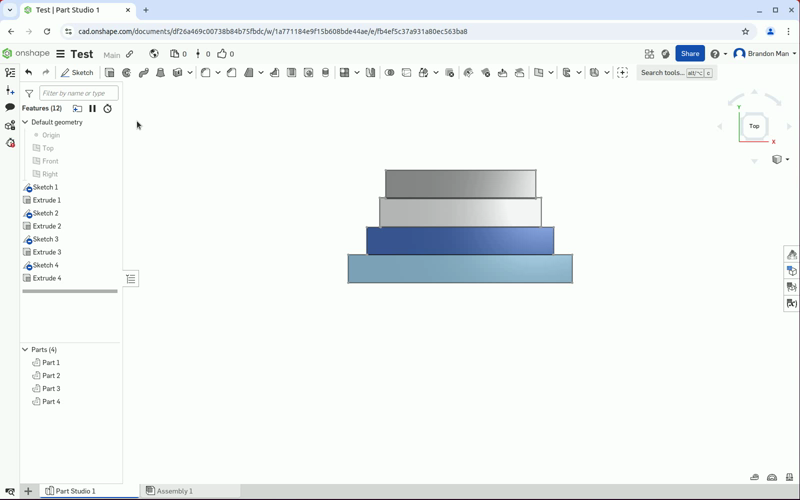
key(shift+h)
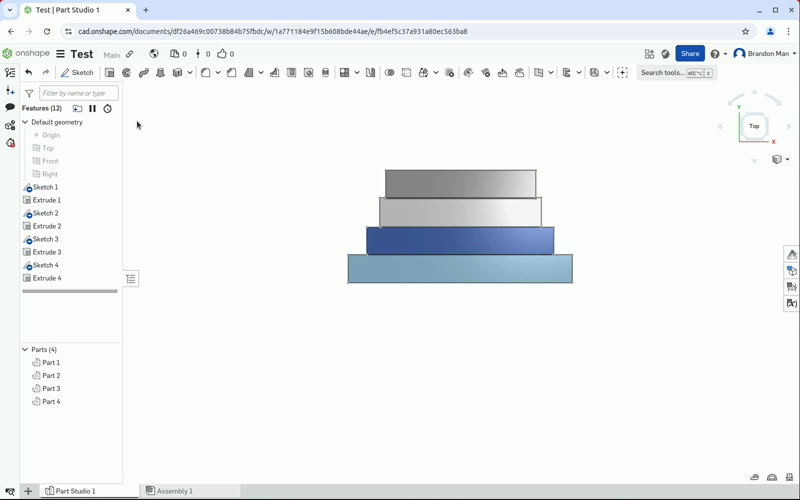
key(shift+7)
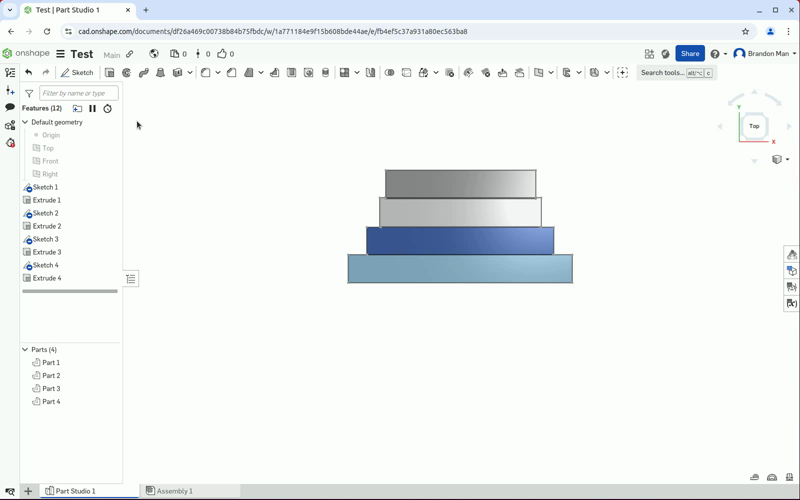
key(up, 3)
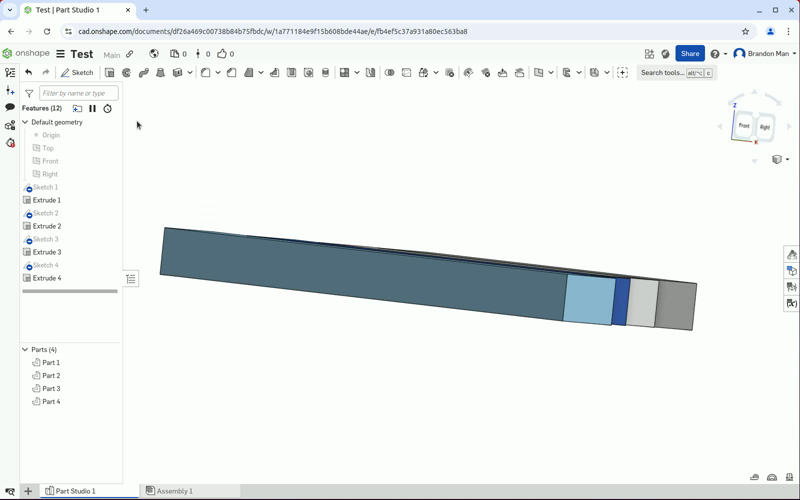
key(left, 3)
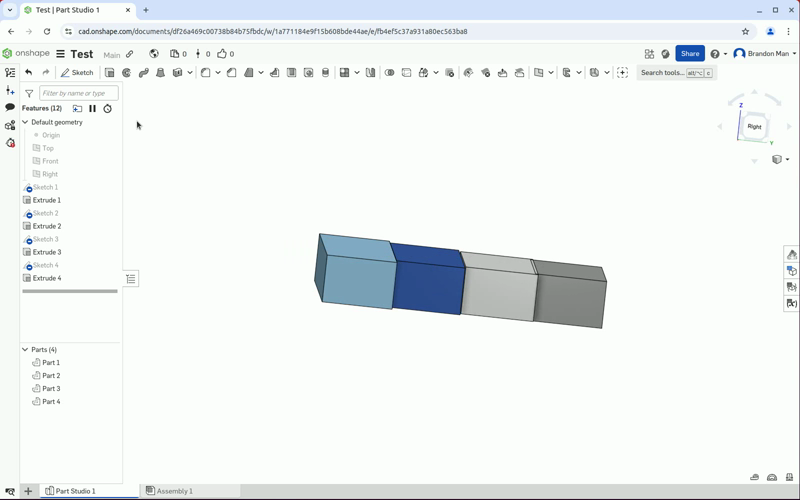
key(right, 3)
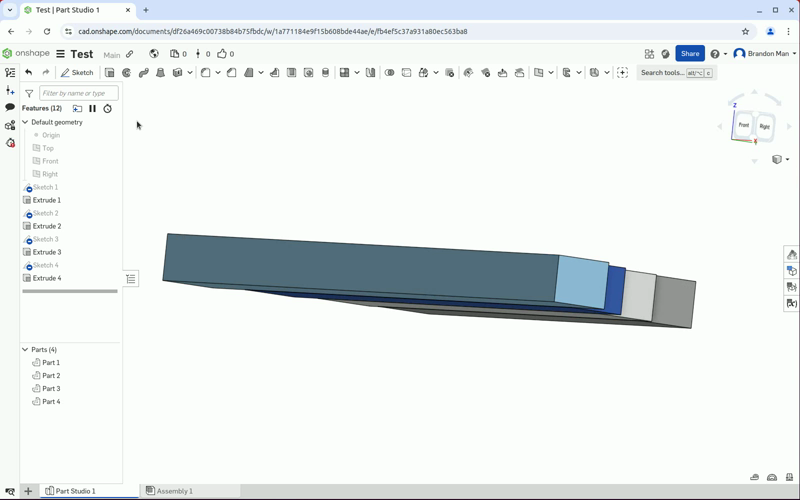
key(down, 3)
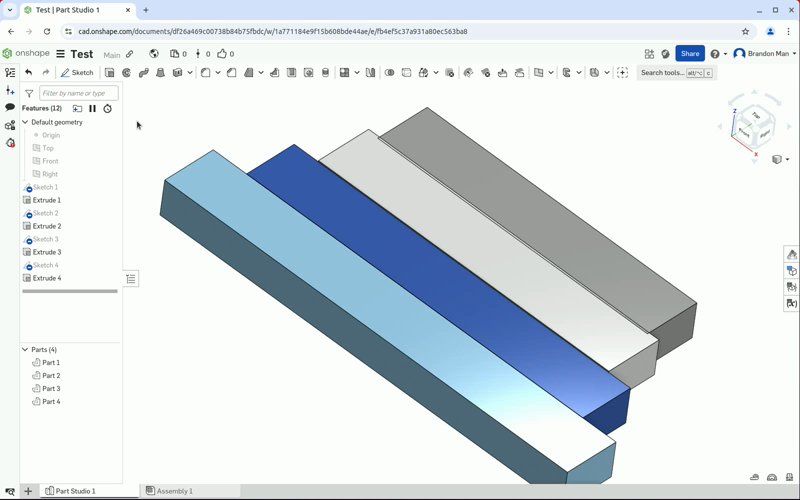
mouse_move(73, 189)
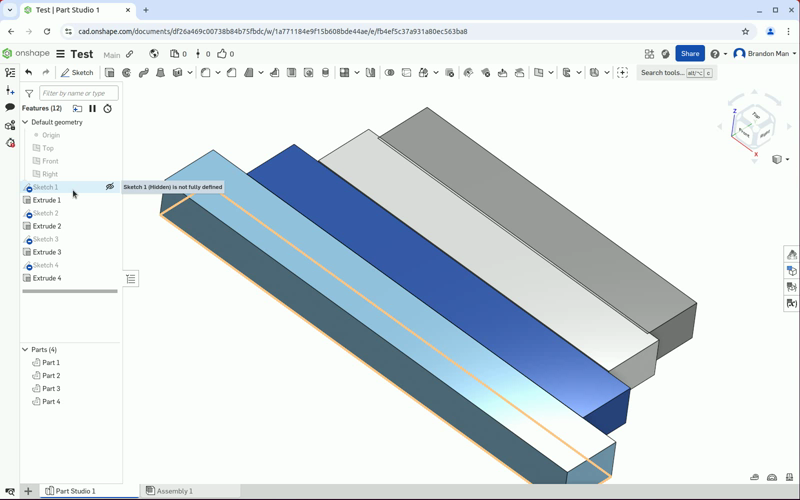
click(73, 189)